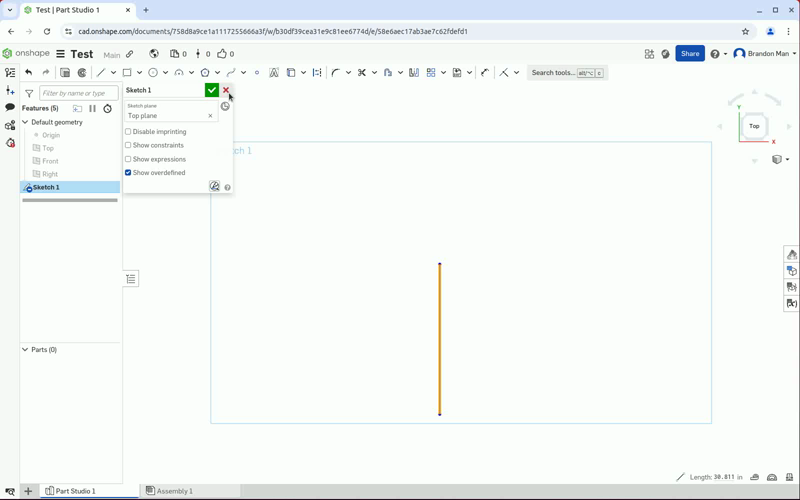
key(shift+h)
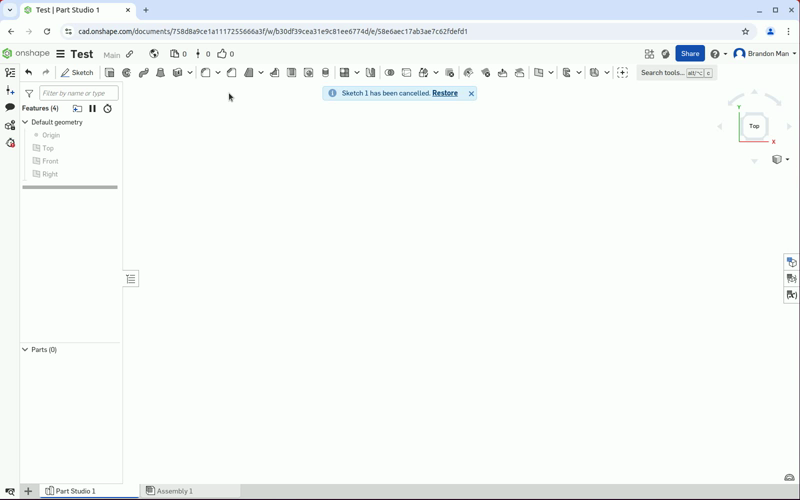
mouse_move(73, 352)
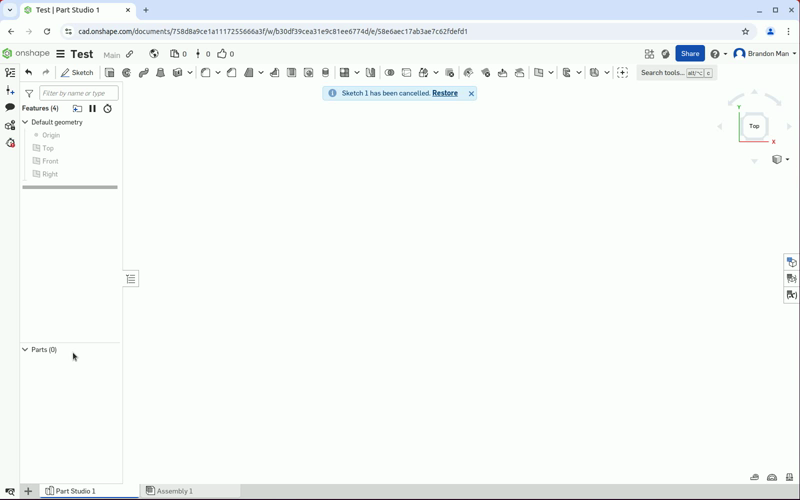
key(y)
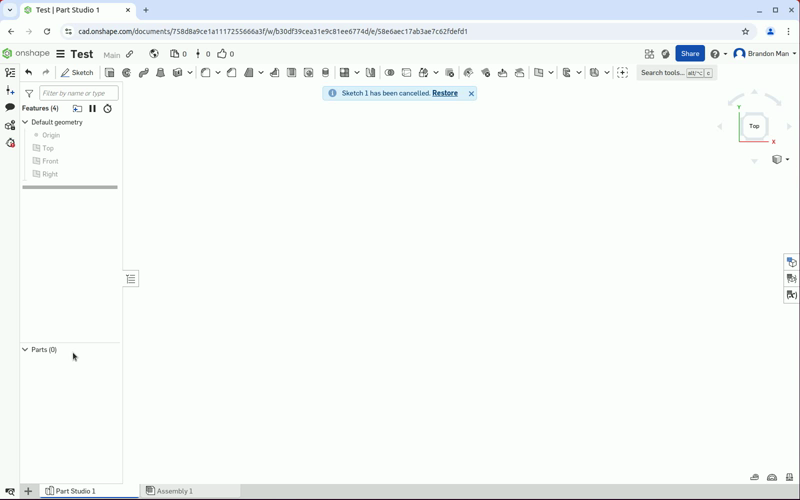
key(shift+p)
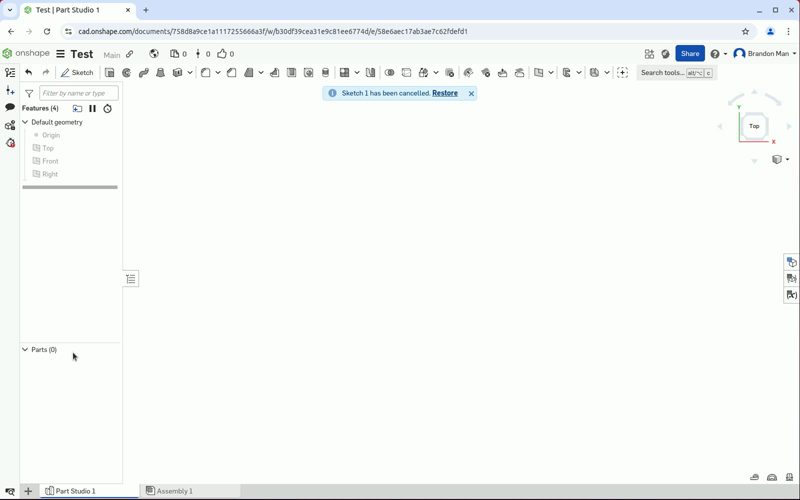
key(space)
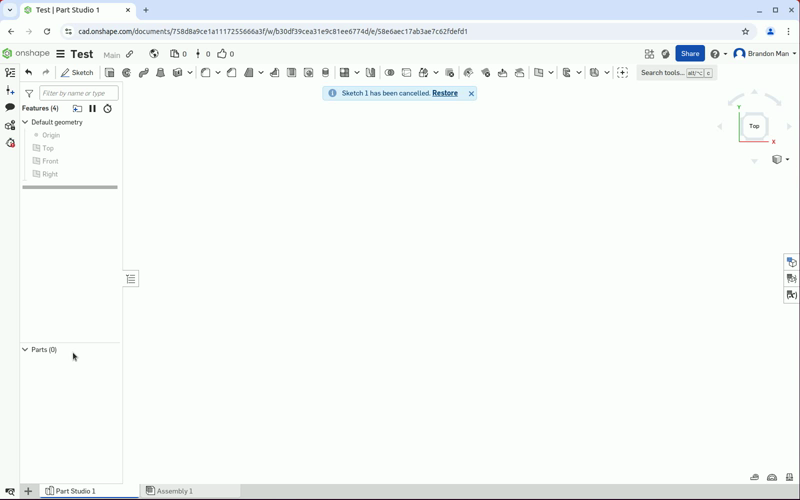
key_down(shift)
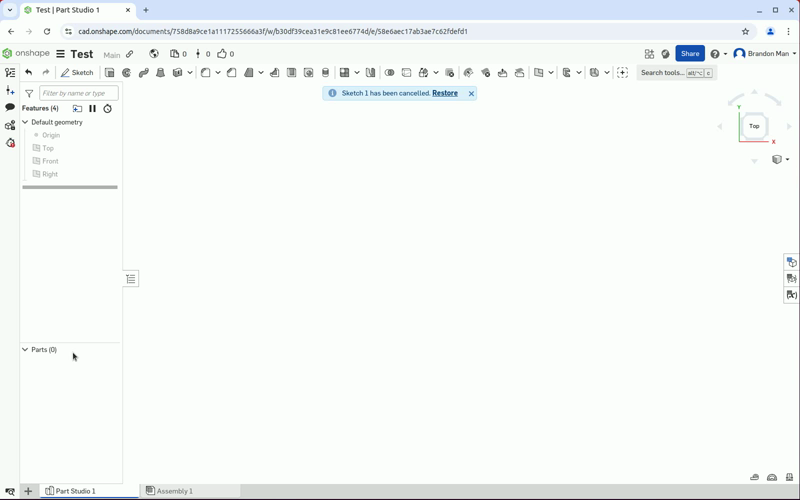
key(up)
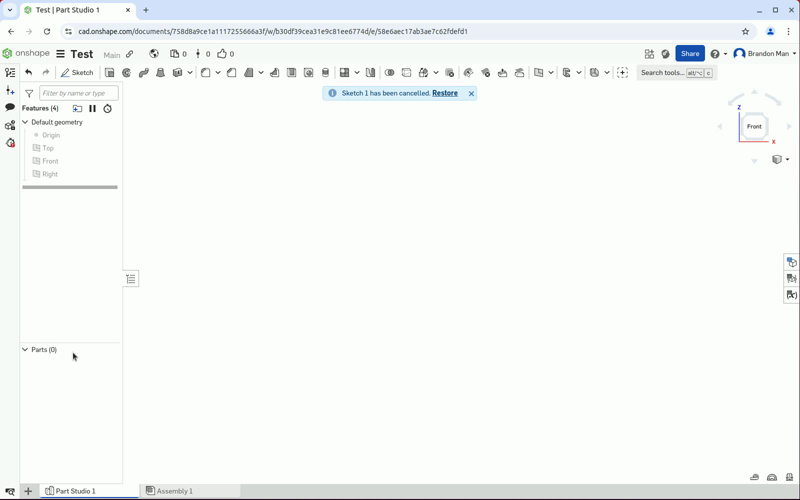
key_up(shift)
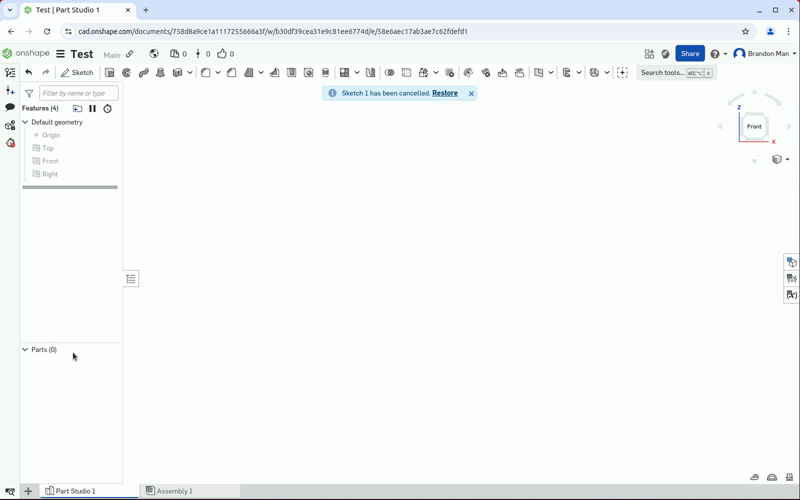
mouse_move(73, 352)
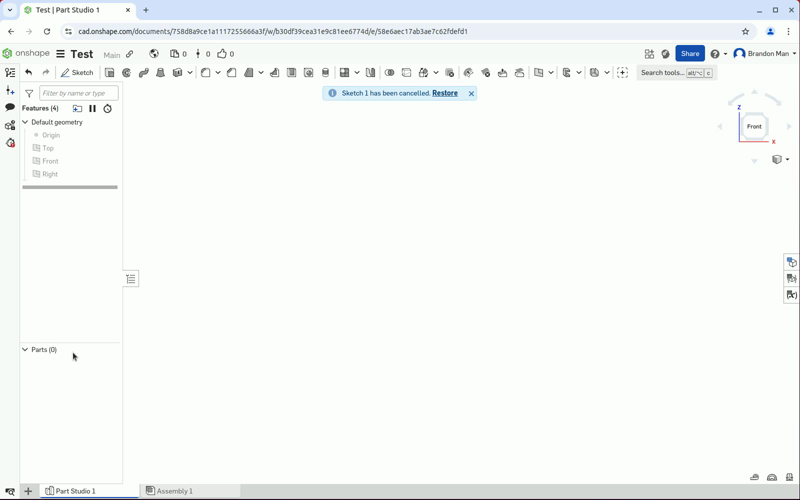
key(shift+y)
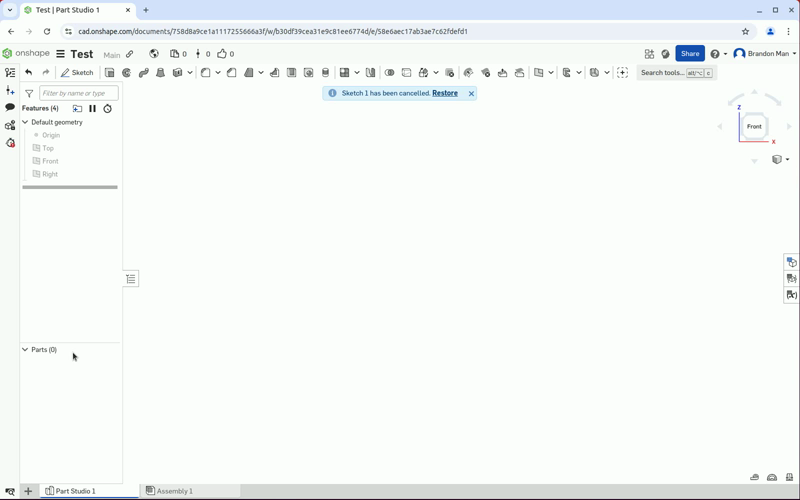
key(shift+s)
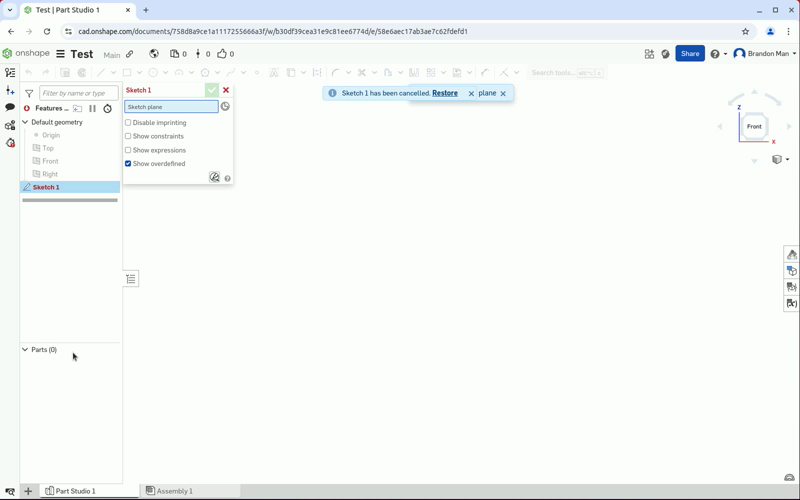
mouse_move(73, 163)
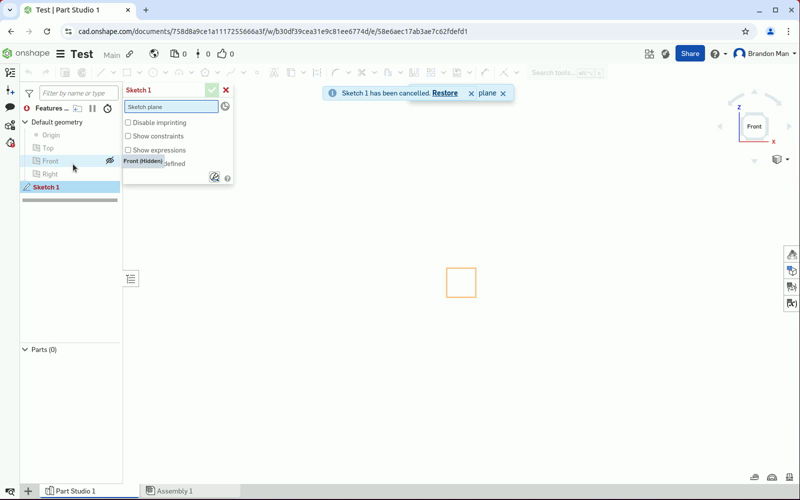
click(73, 163)
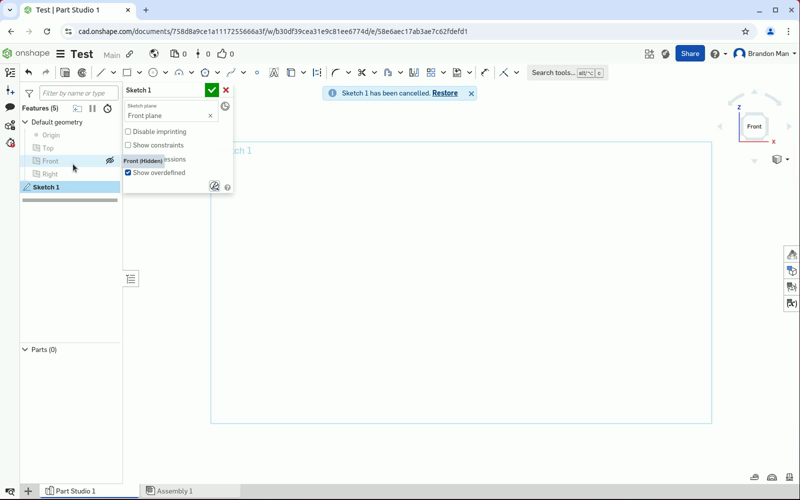
mouse_move(73, 352)
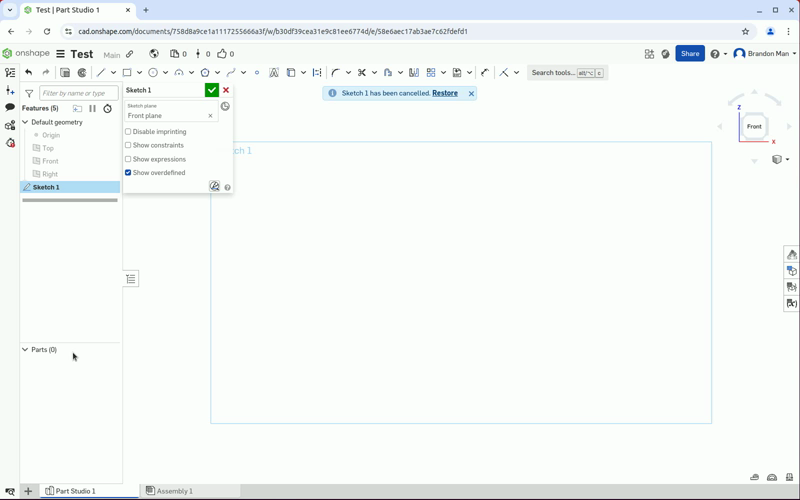
key(y)
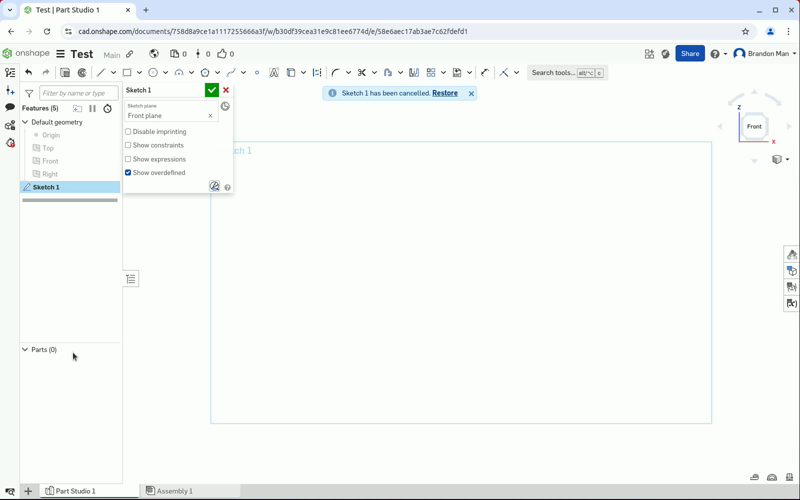
key(l)
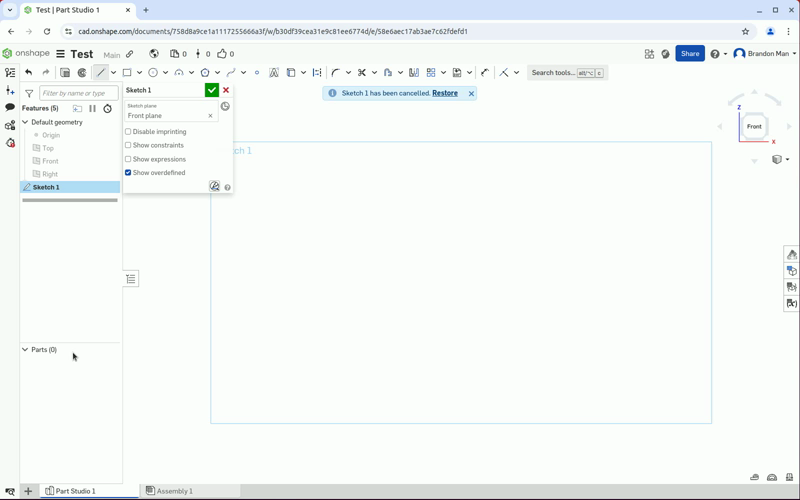
key_down(shift)
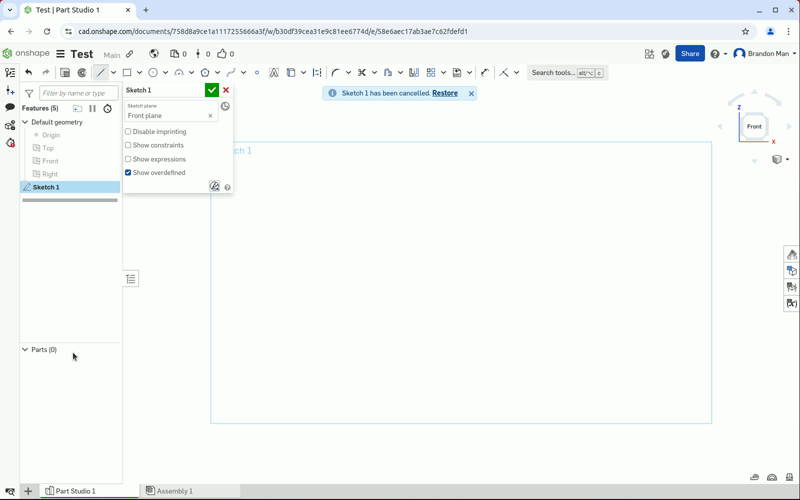
mouse_move(385, 282)
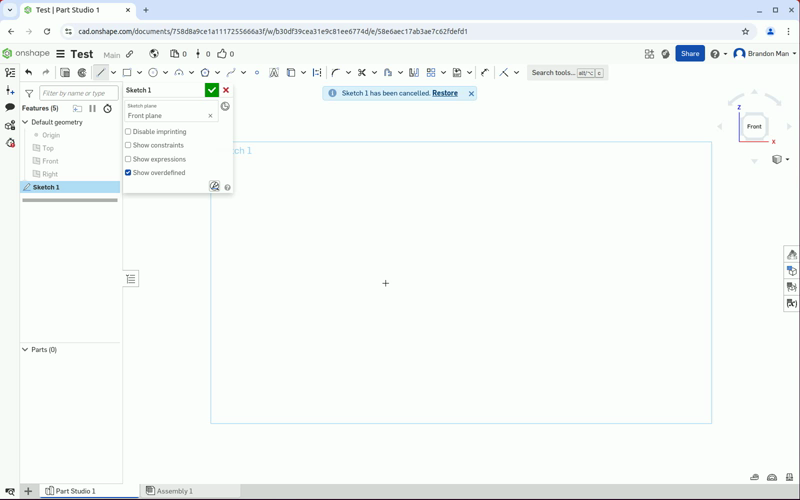
click(385, 282)
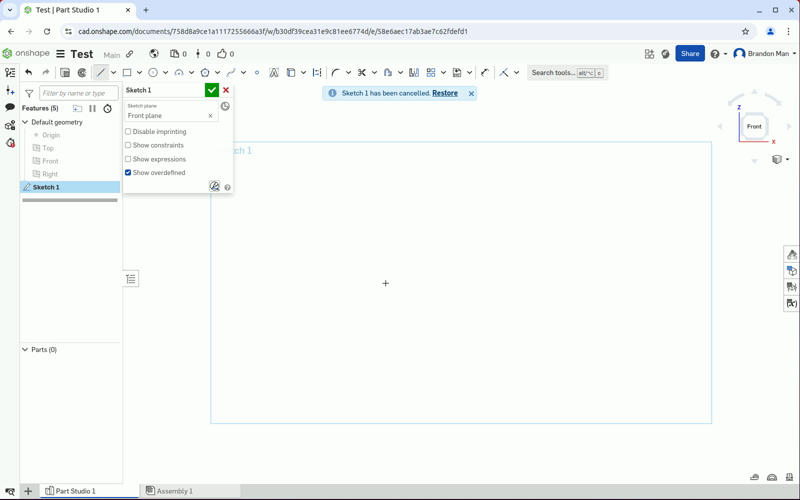
key_up(shift)
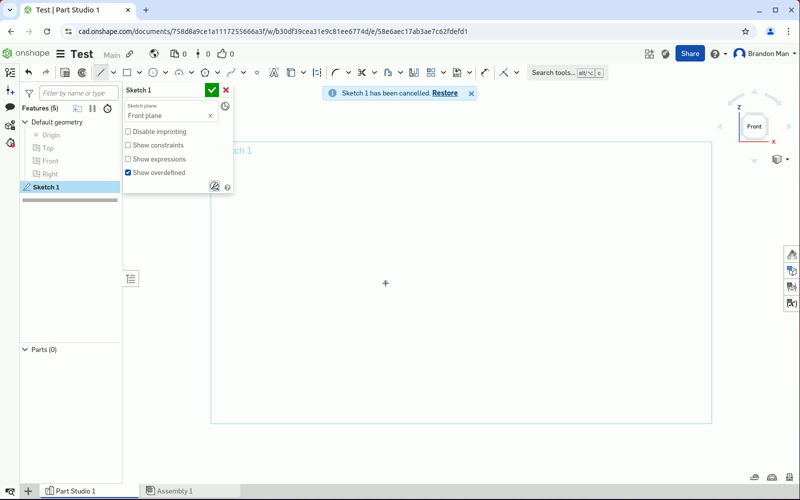
key_down(shift)
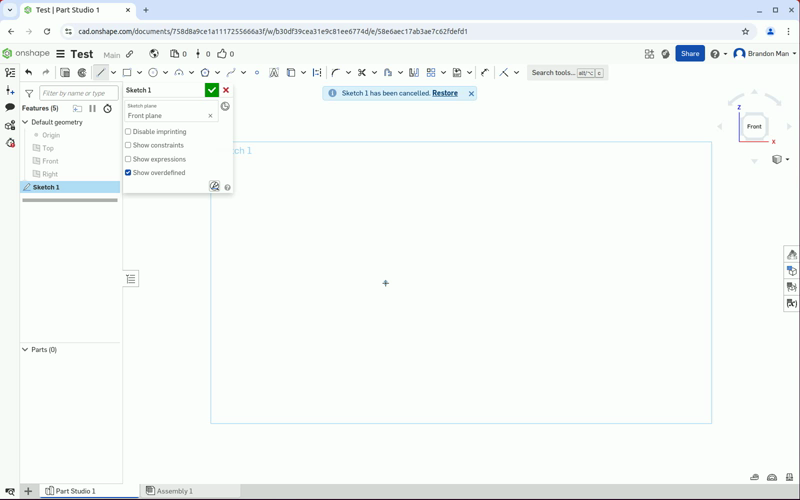
mouse_move(461, 282)
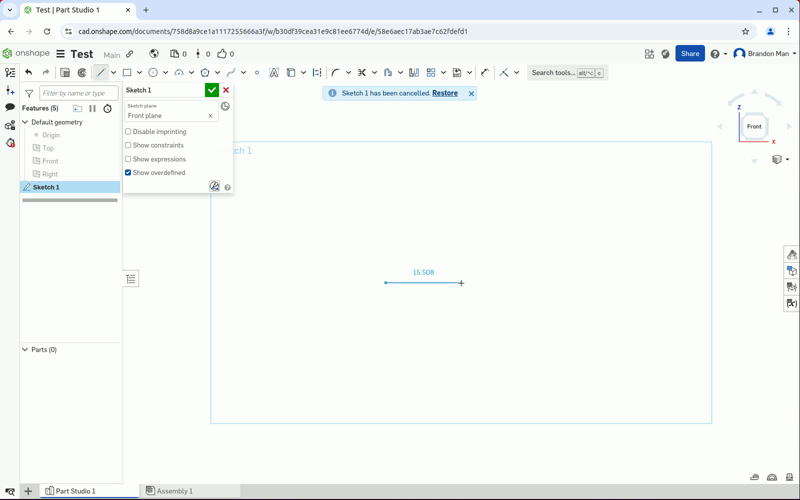
click(461, 282)
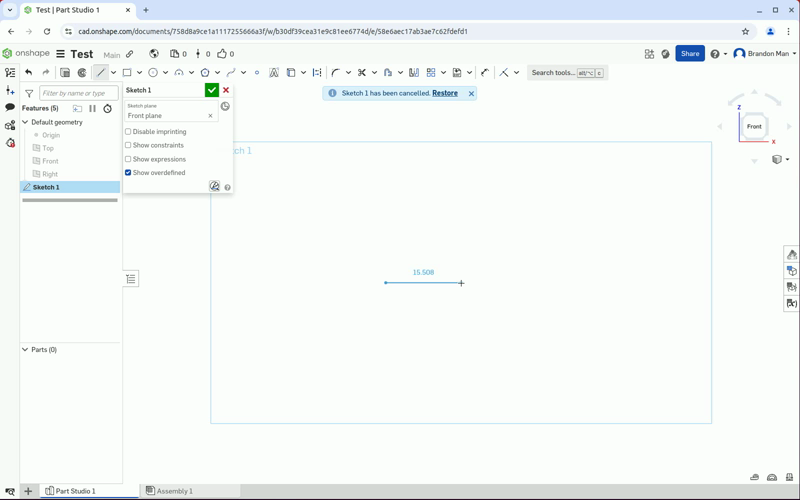
key_up(shift)
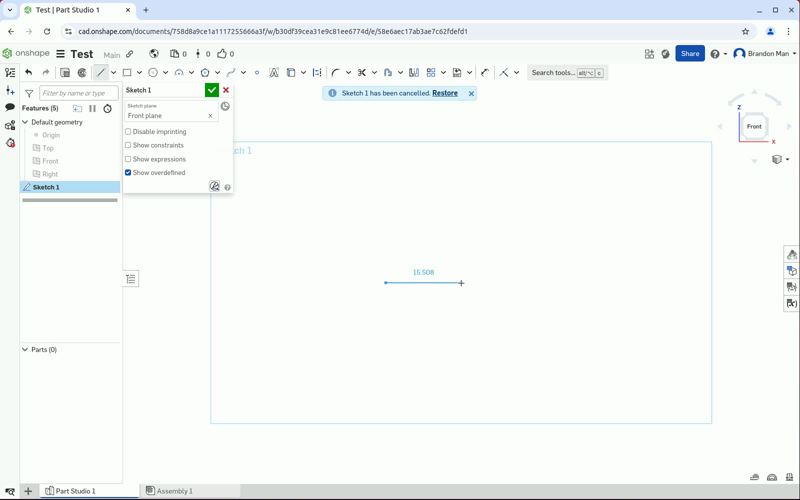
key_down(shift)
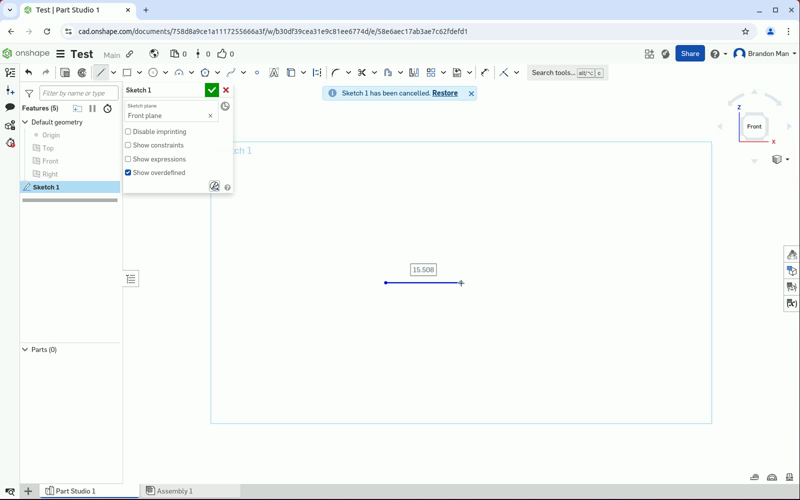
mouse_move(461, 207)
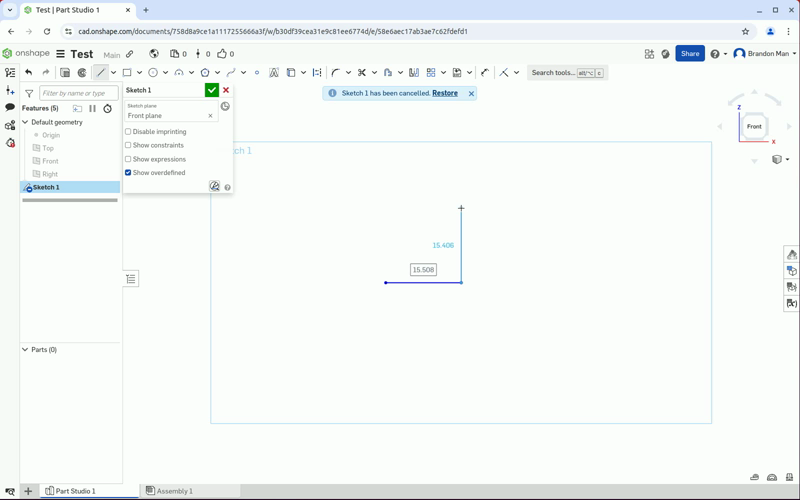
click(461, 207)
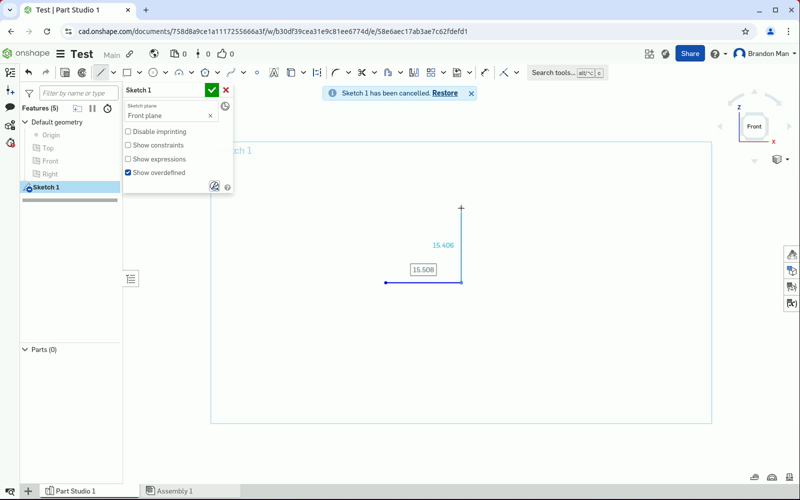
key_up(shift)
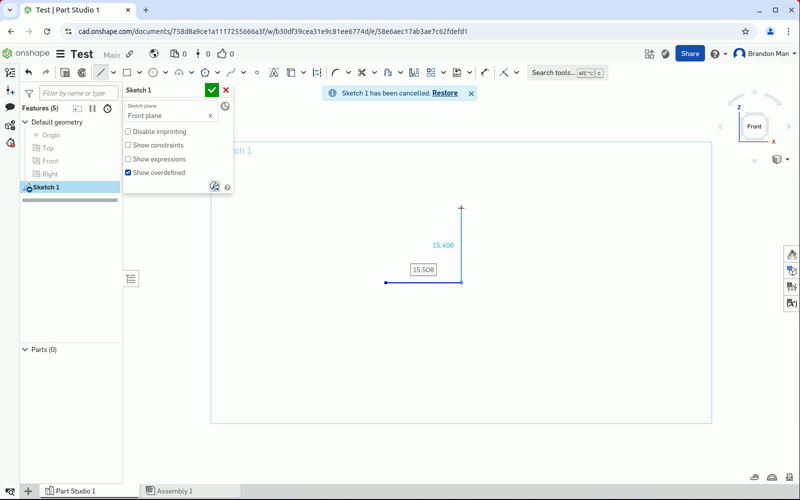
key_down(shift)
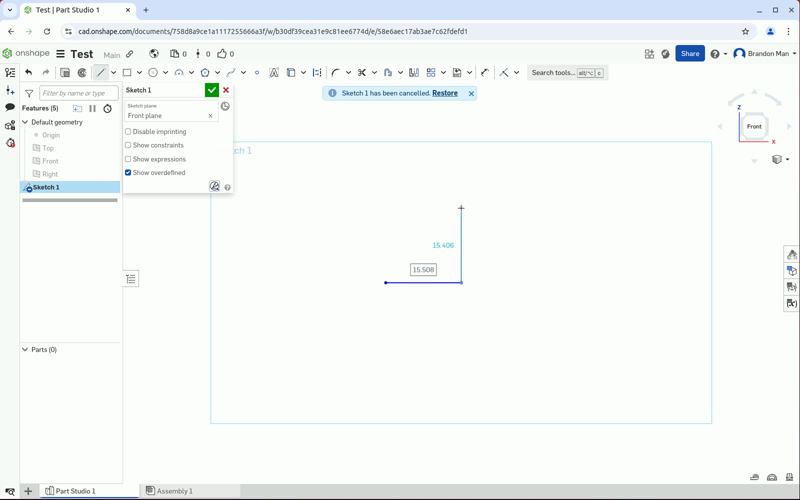
mouse_move(385, 207)
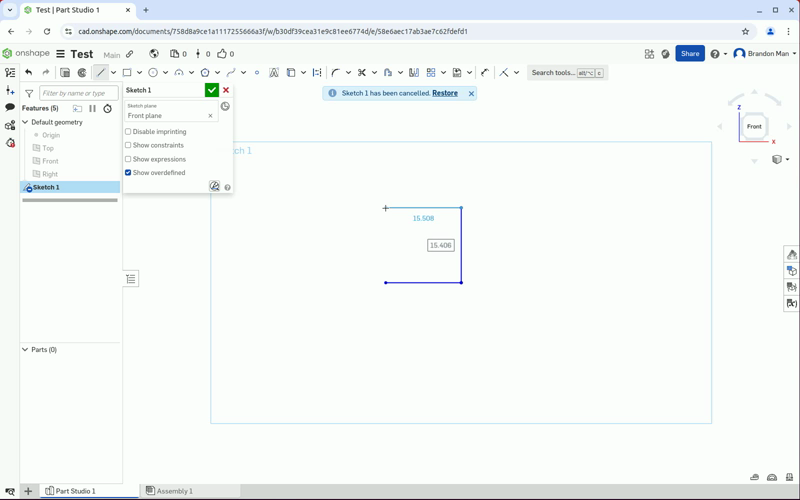
click(385, 207)
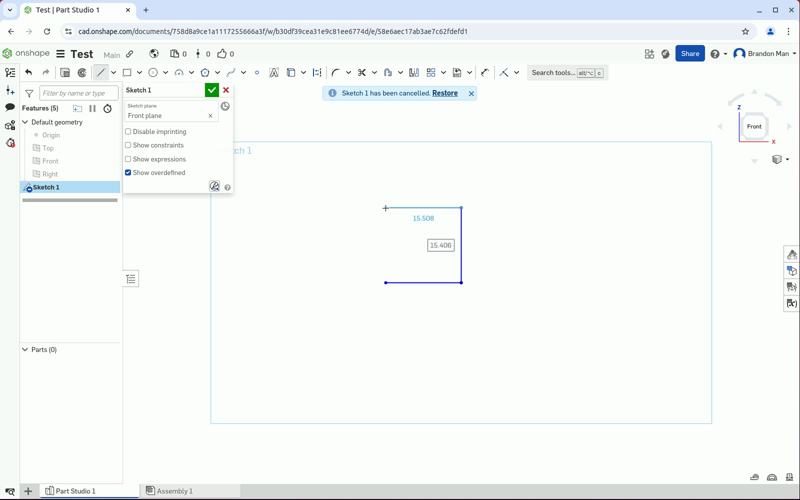
key_up(shift)
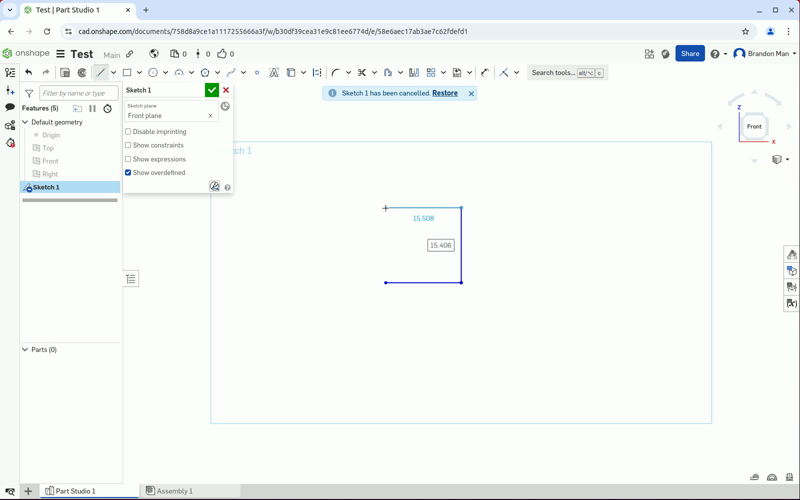
key_down(shift)
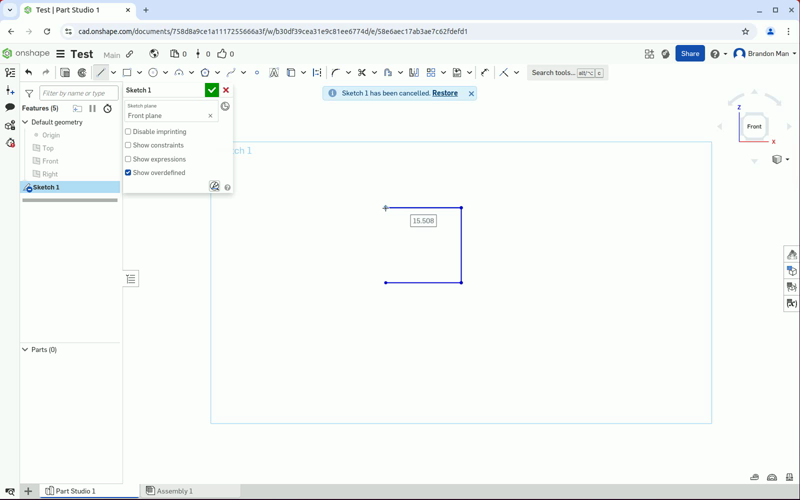
mouse_move(385, 282)
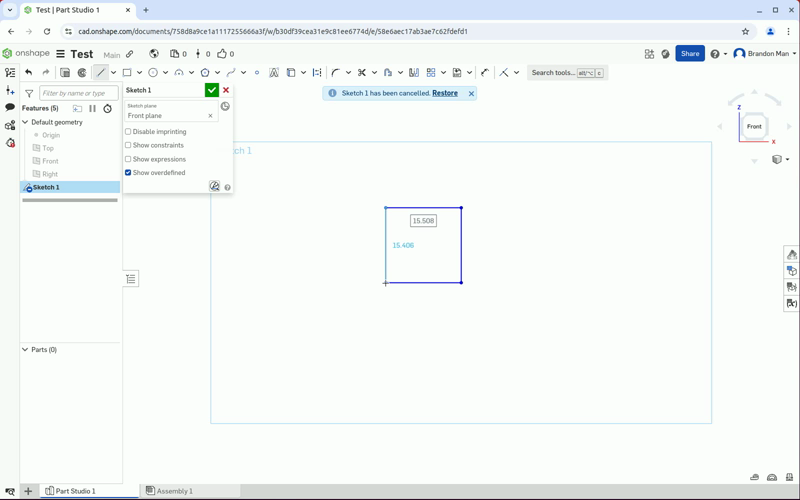
key_up(shift)
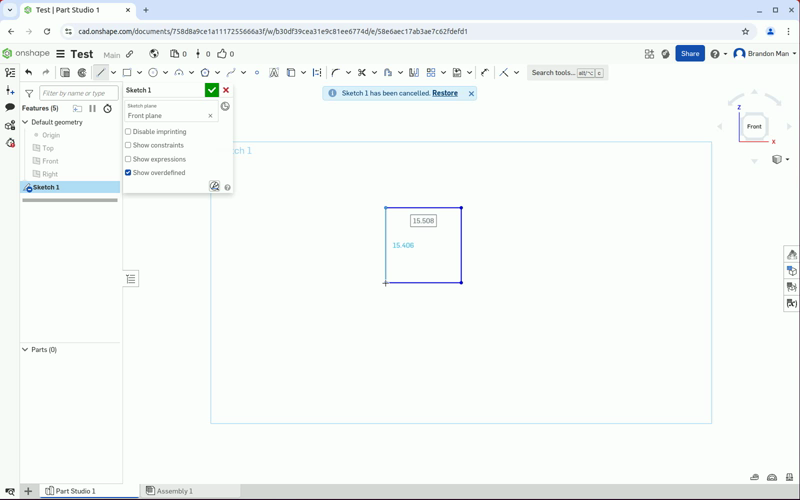
click(385, 282)
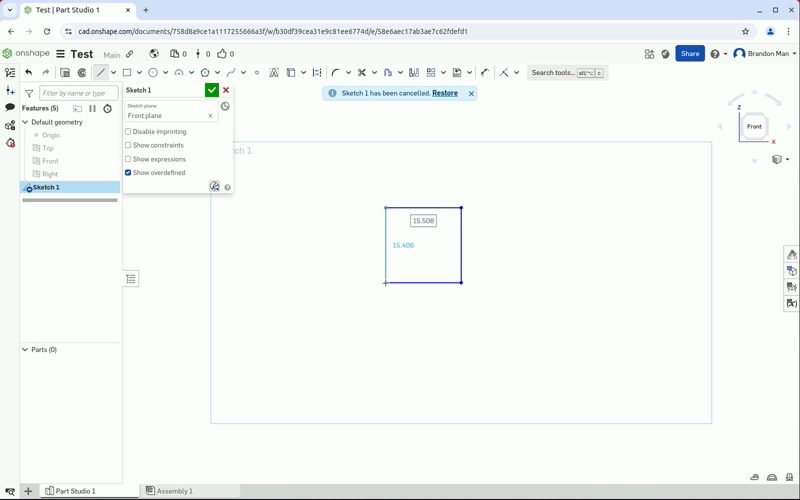
key(esc)
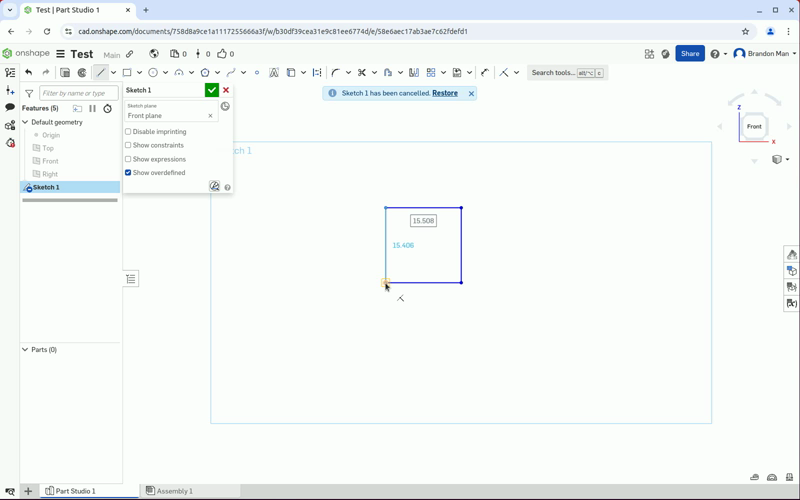
mouse_move(437, 218)
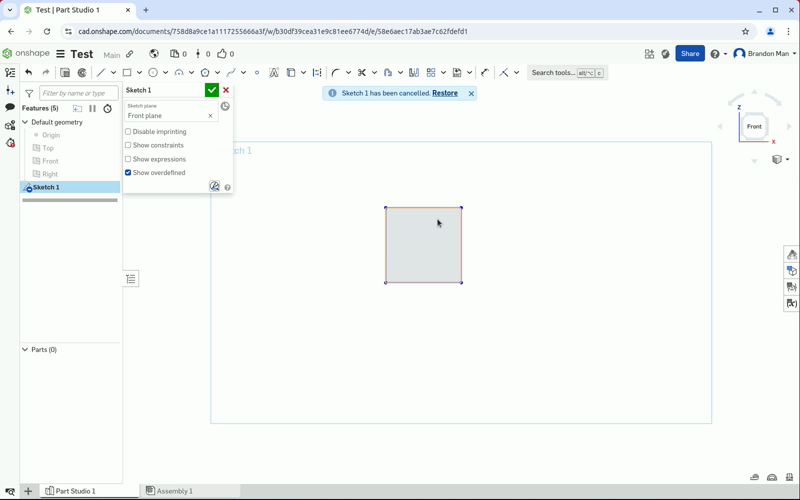
click(437, 218)
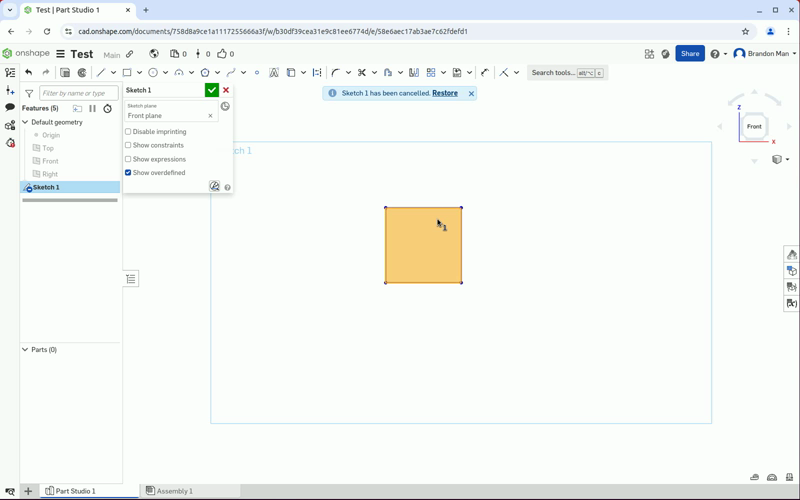
mouse_move(73, 352)
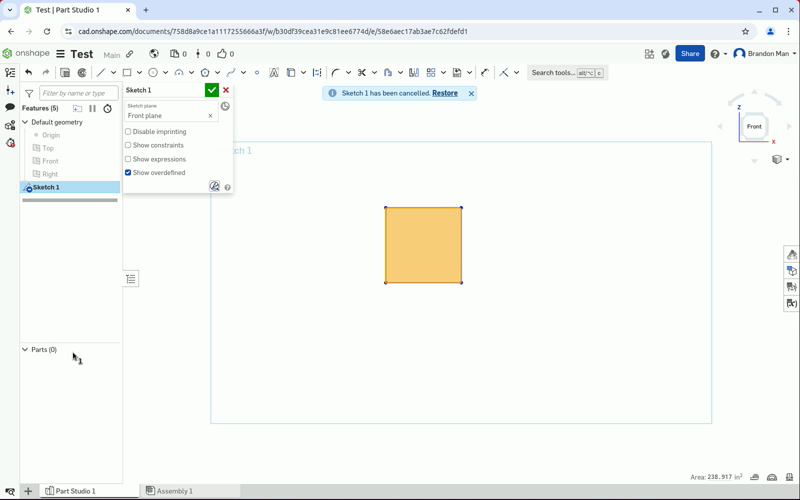
key(shift+y)
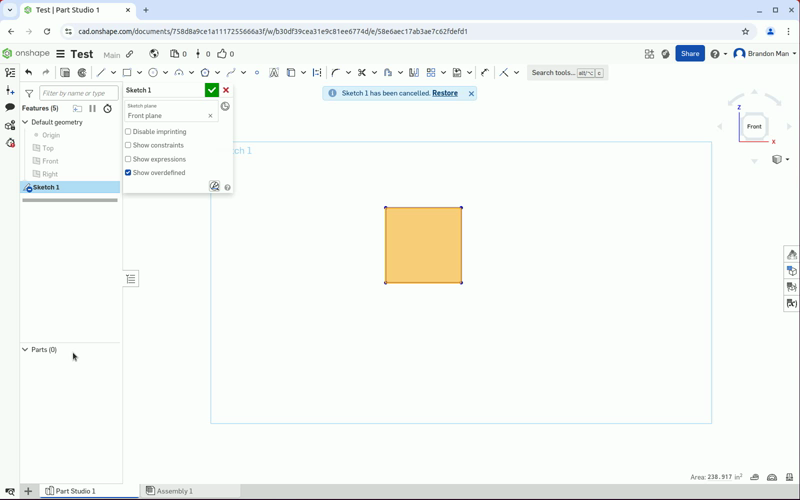
key(shift+e)
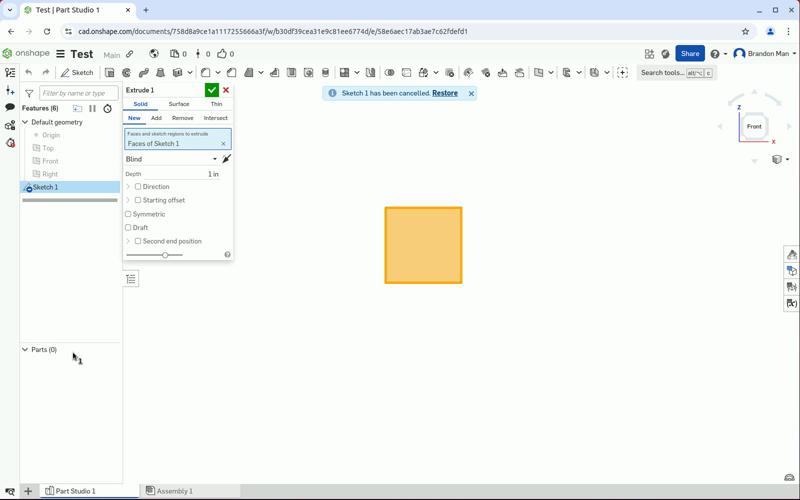
mouse_move(143, 106)
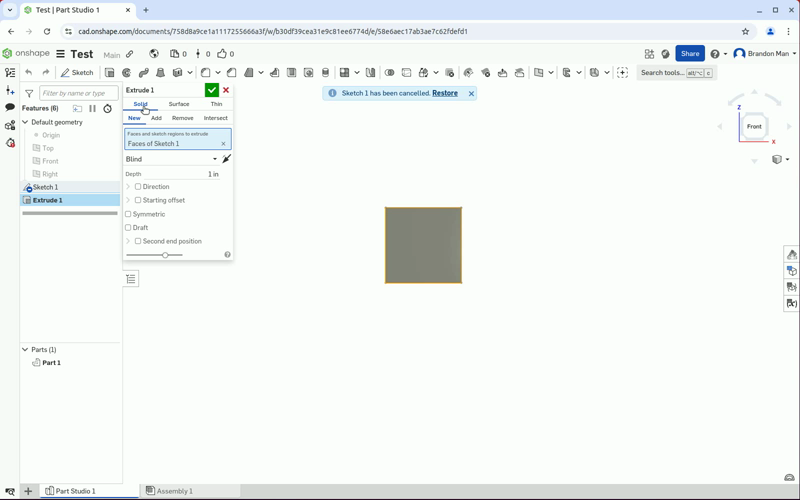
click(143, 106)
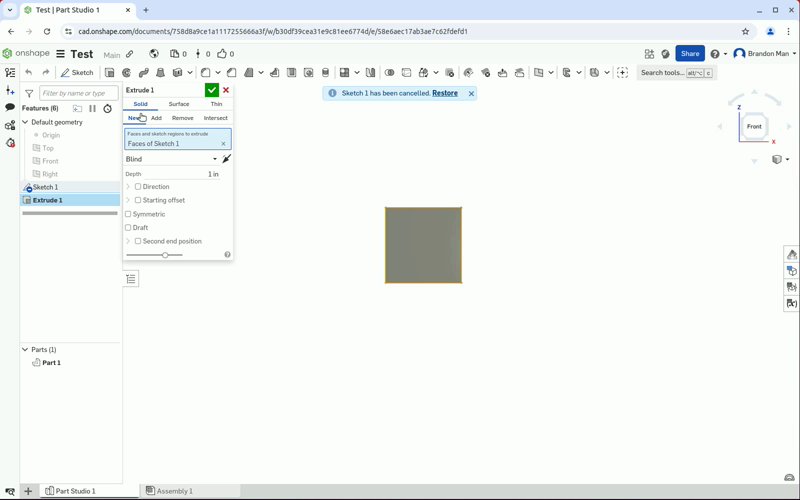
mouse_move(137, 120)
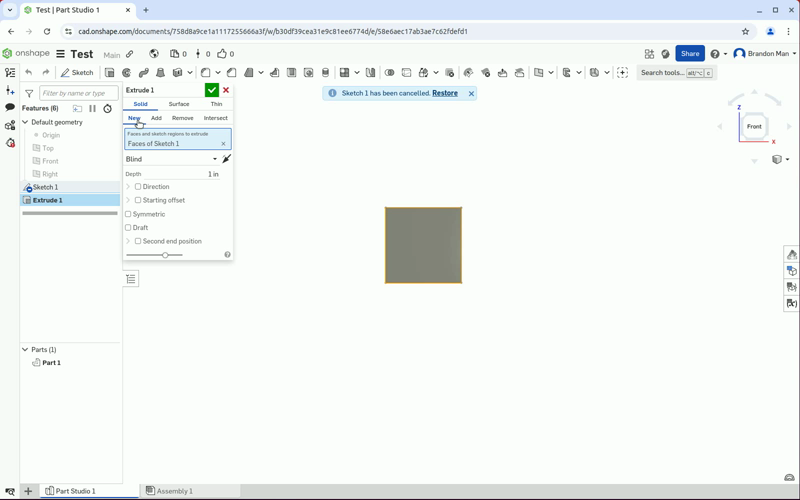
click(137, 120)
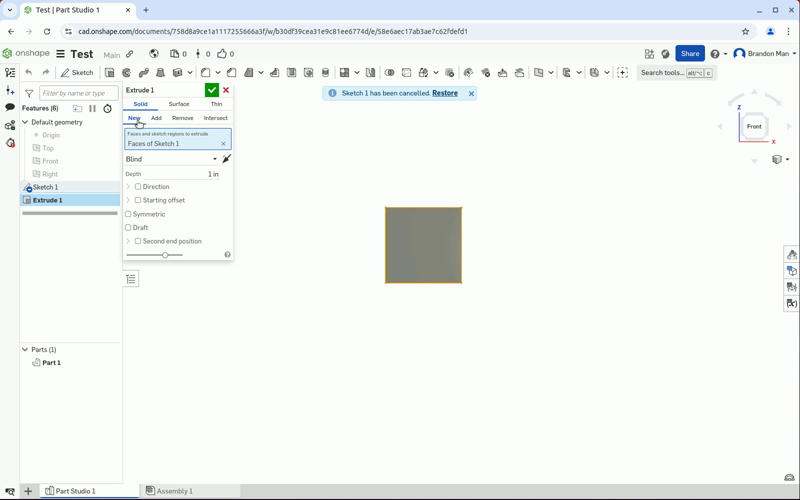
key(tab, 4)
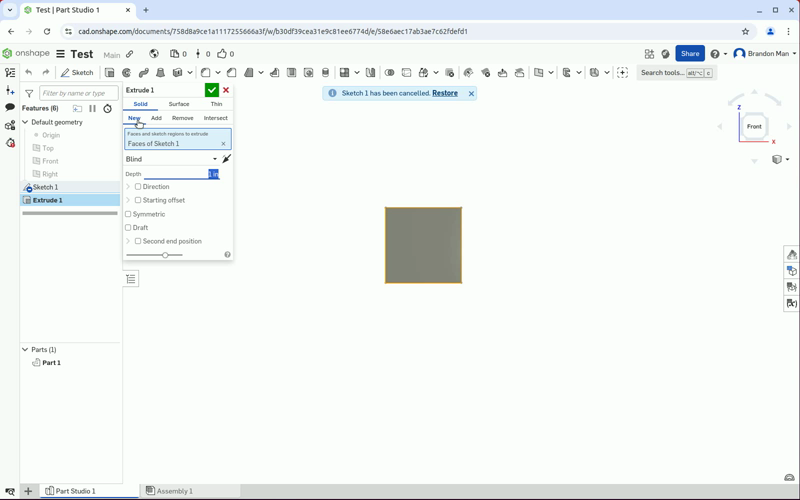
text(15.405)
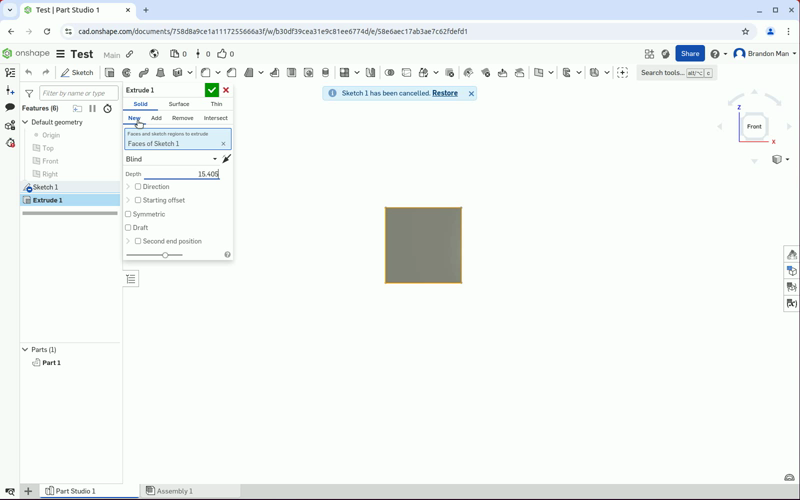
key(enter)
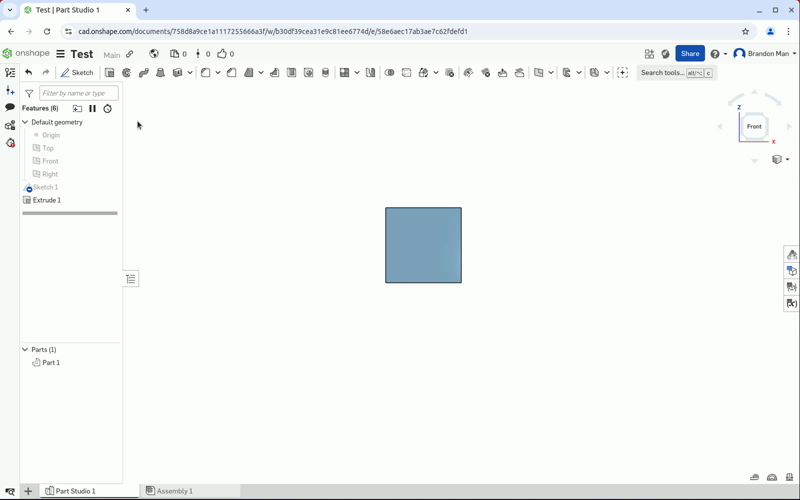
key(shift+h)
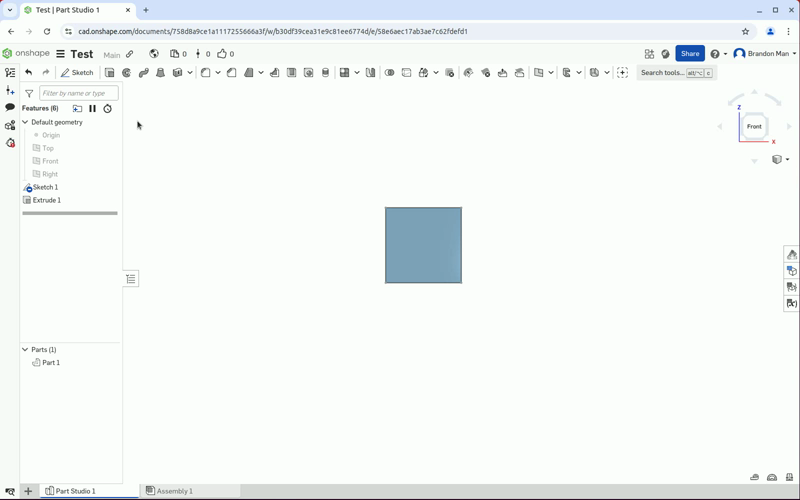
key(shift+h)
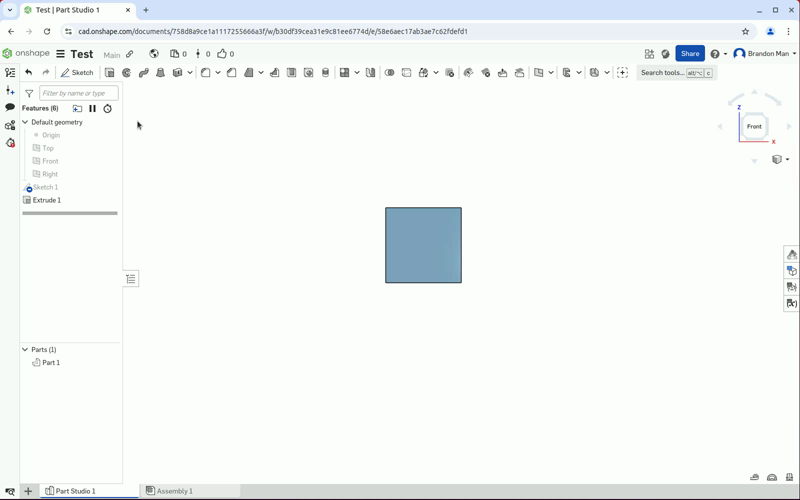
mouse_move(73, 189)
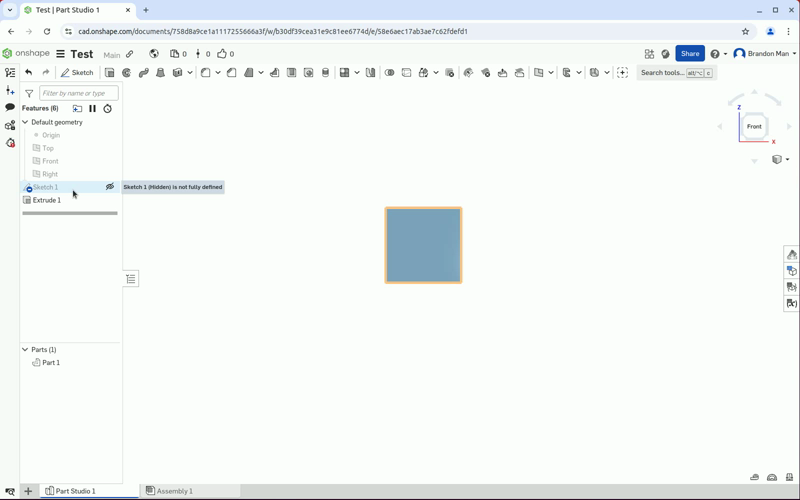
click(73, 189)
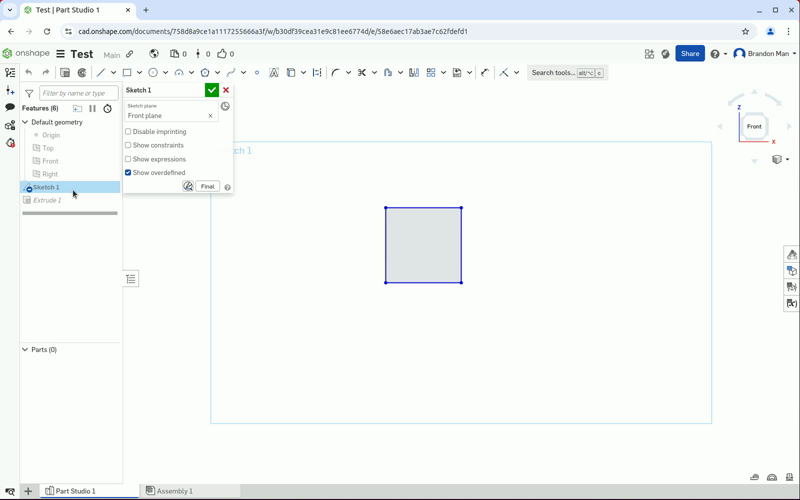
mouse_move(229, 92)
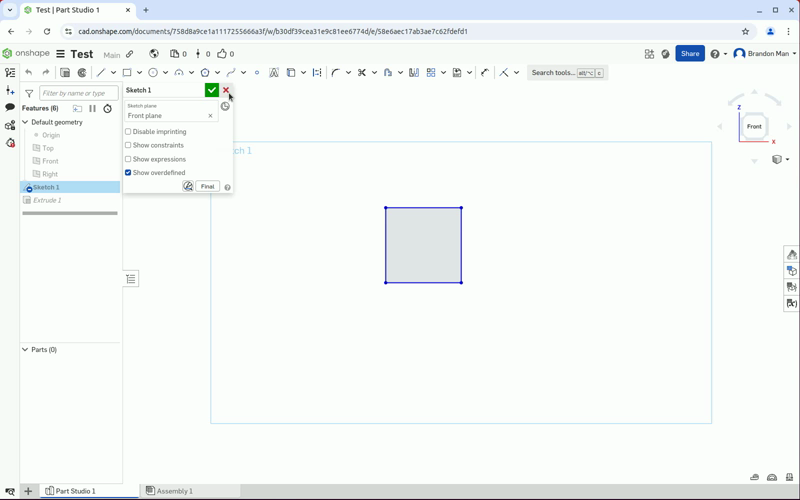
click(229, 92)
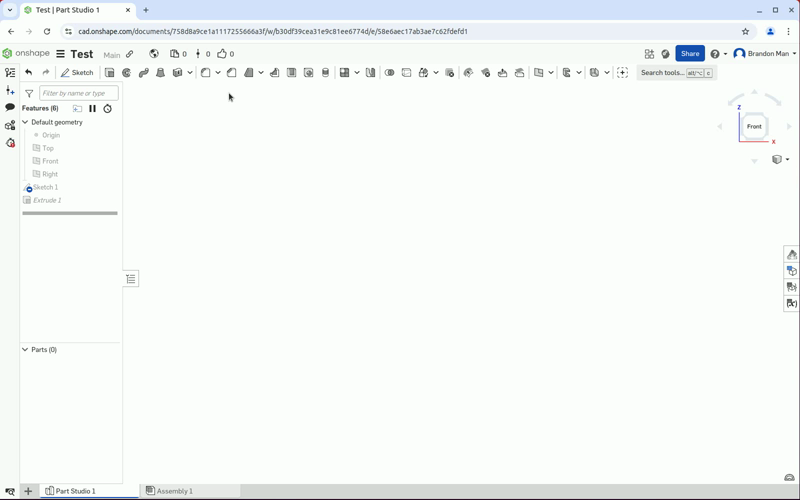
mouse_move(541, 75)
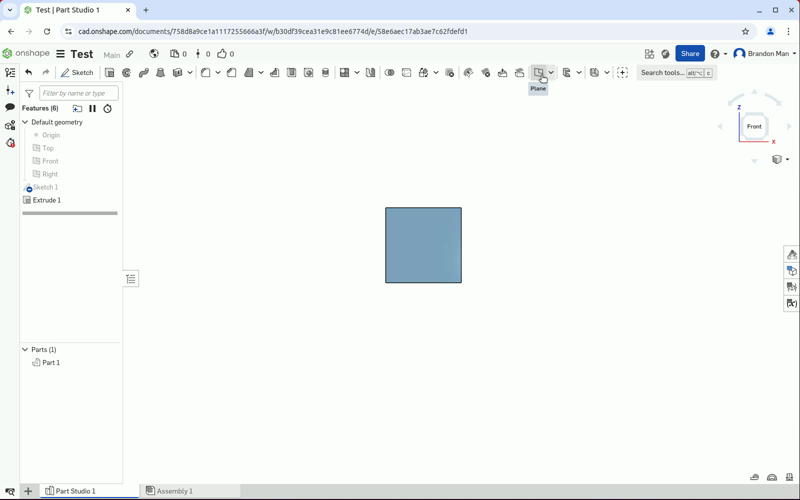
click(541, 75)
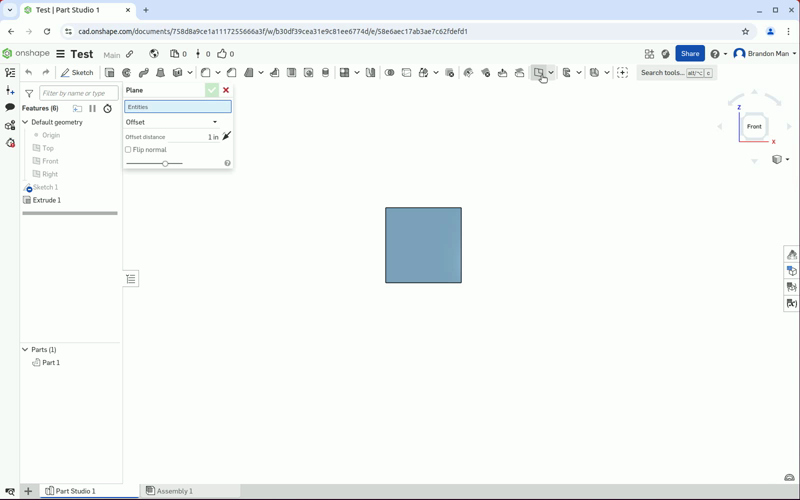
mouse_move(73, 163)
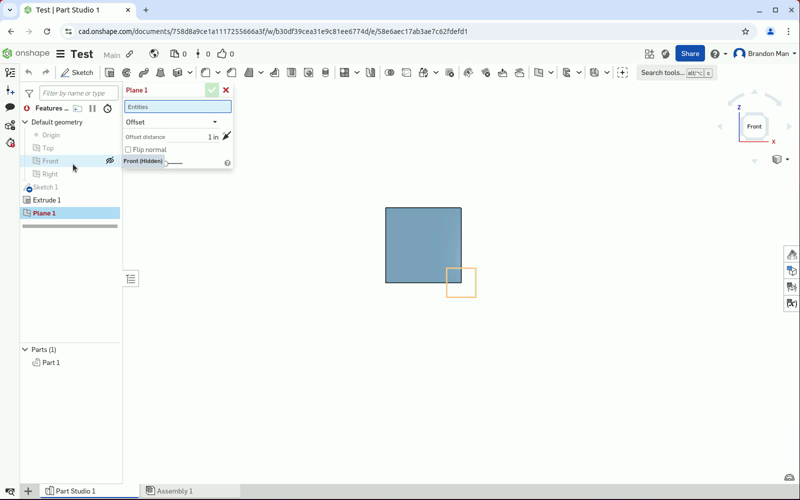
click(73, 163)
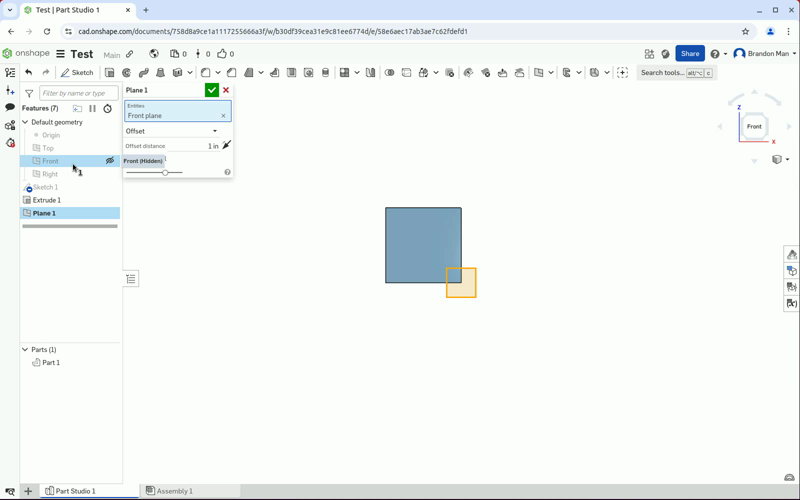
key(tab, 2)
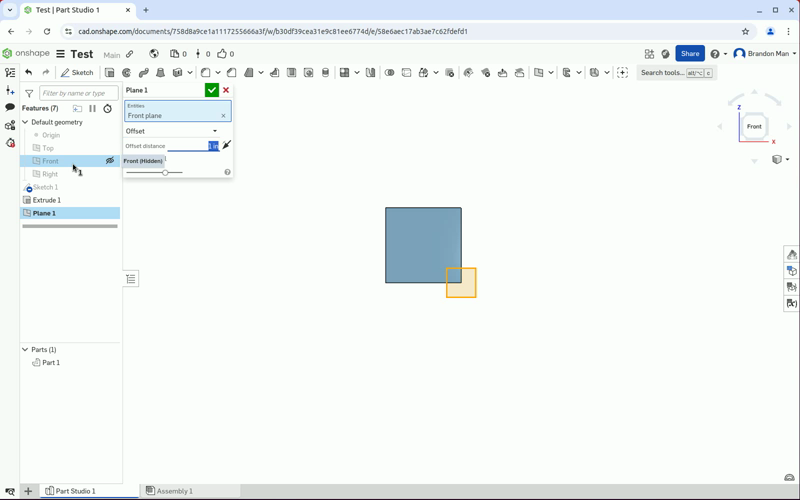
text(15.405)
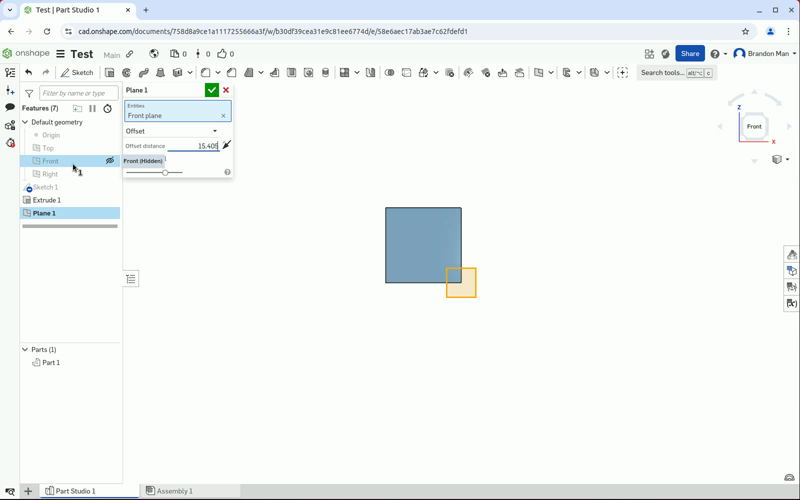
key(enter, 2)
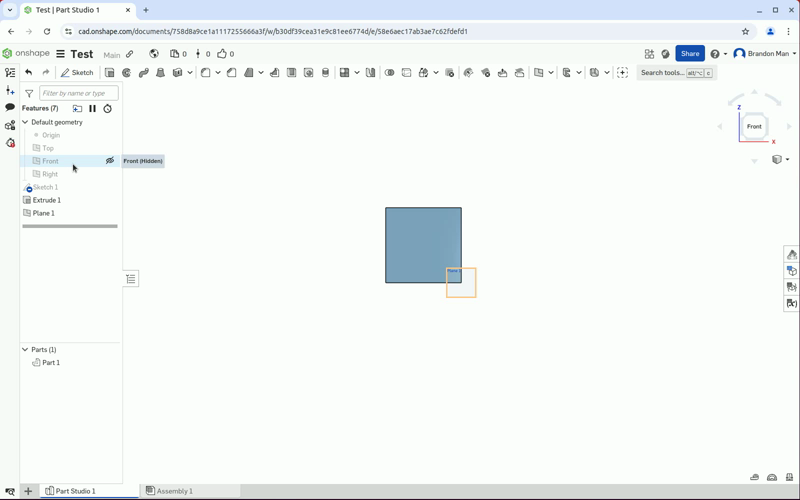
key(shift+s)
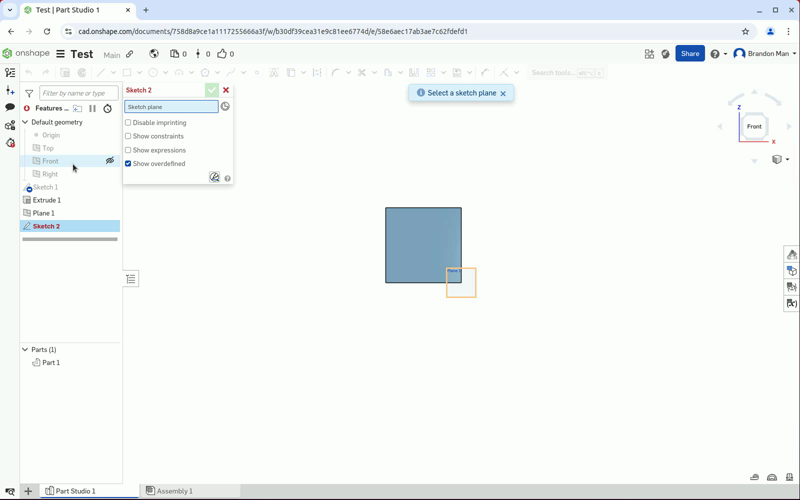
mouse_move(73, 215)
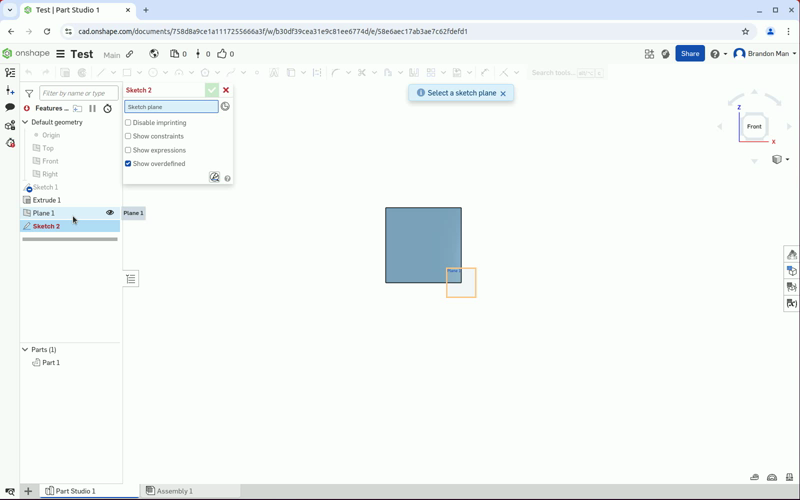
click(73, 215)
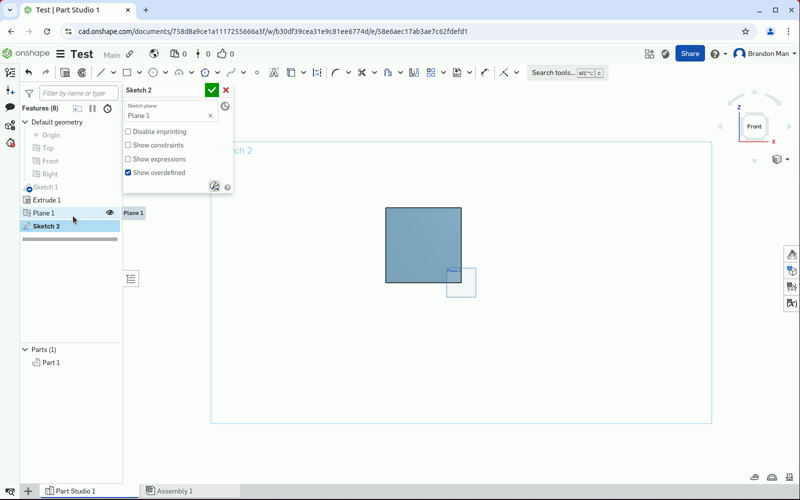
mouse_move(73, 352)
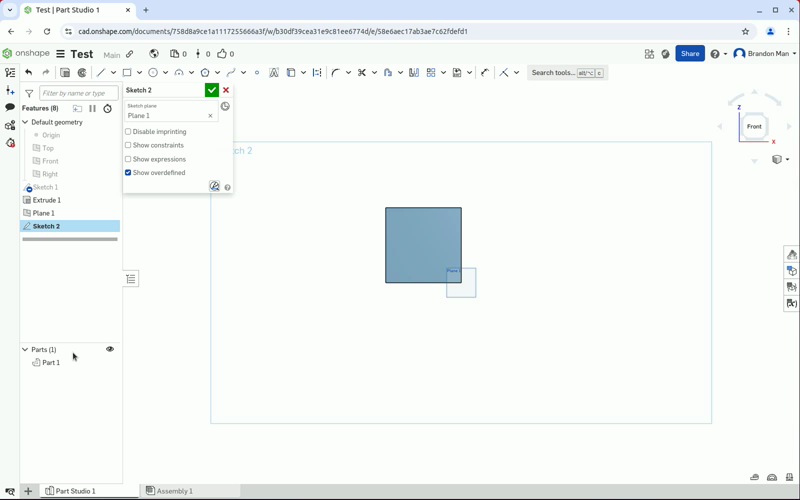
key(y)
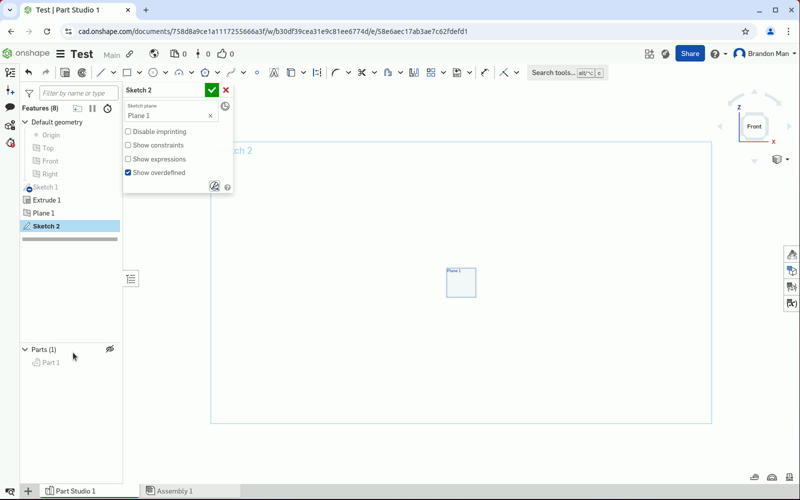
key(l)
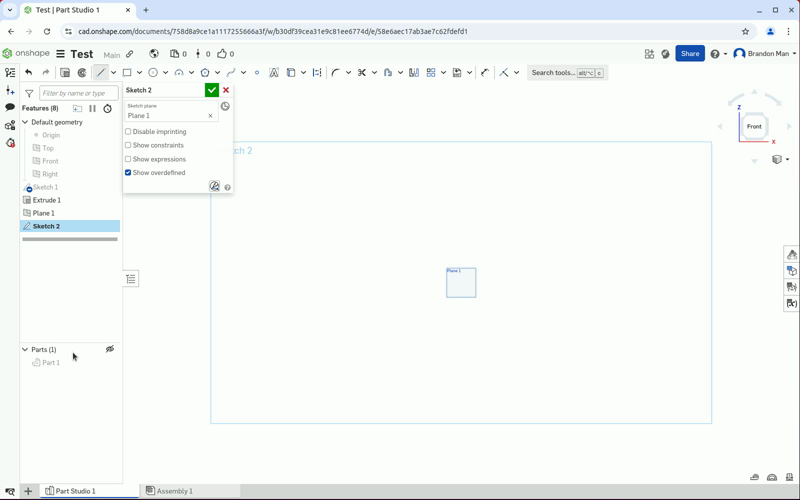
key_down(shift)
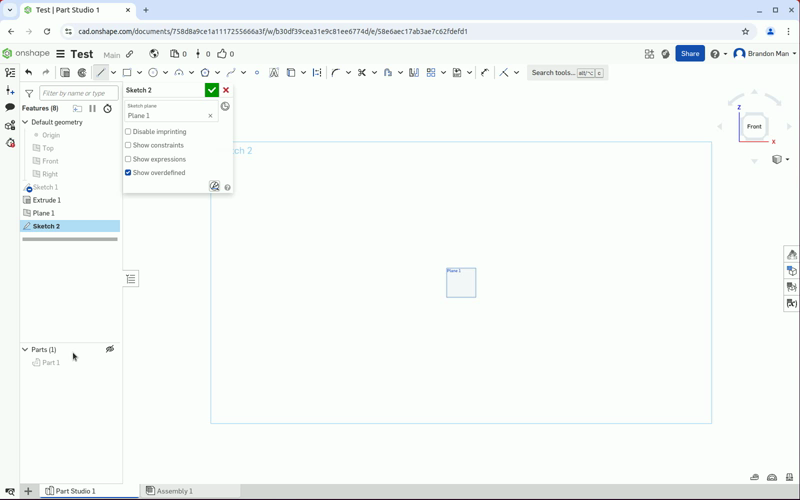
mouse_move(404, 264)
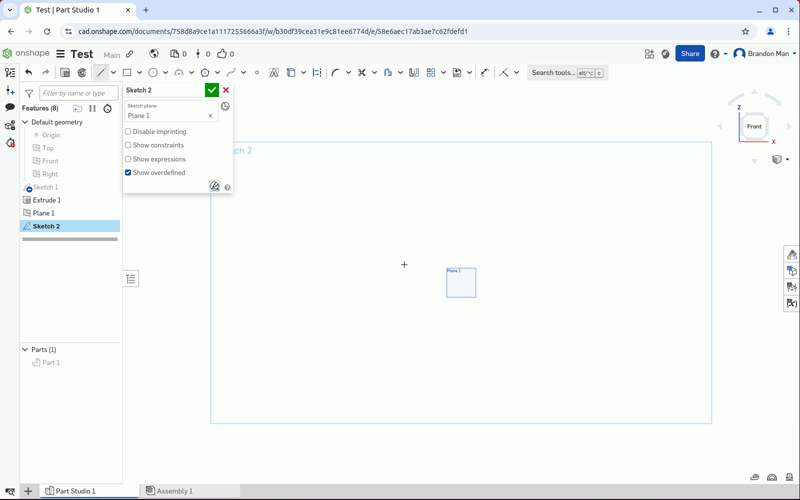
click(404, 264)
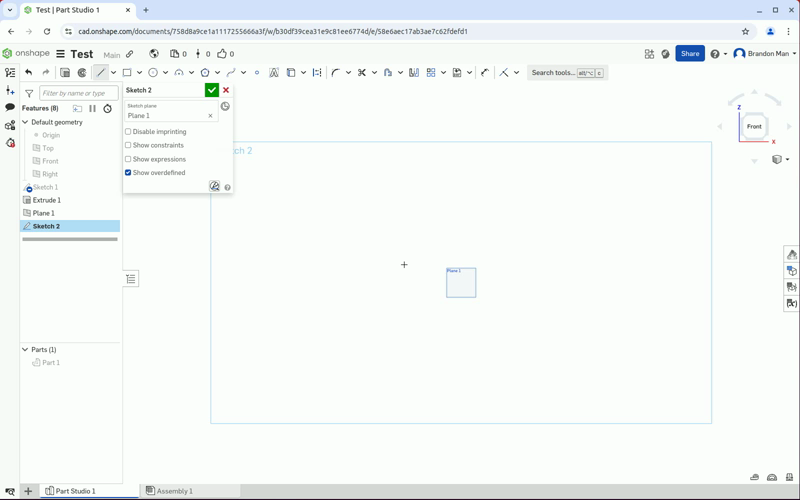
key_up(shift)
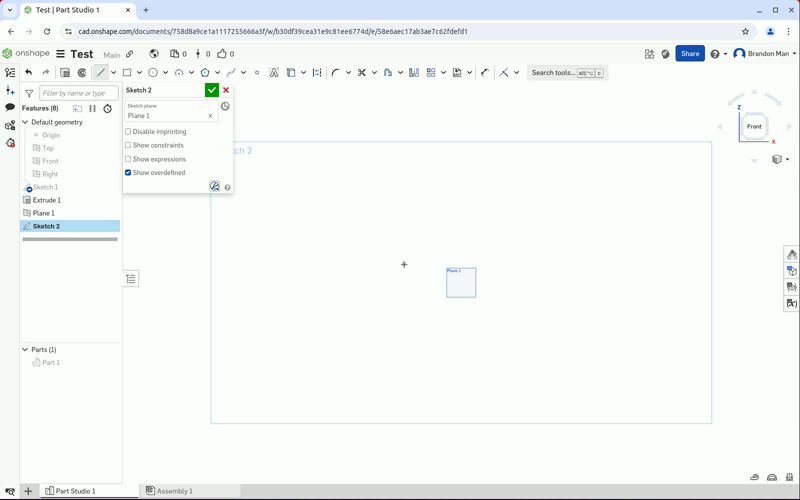
key_down(shift)
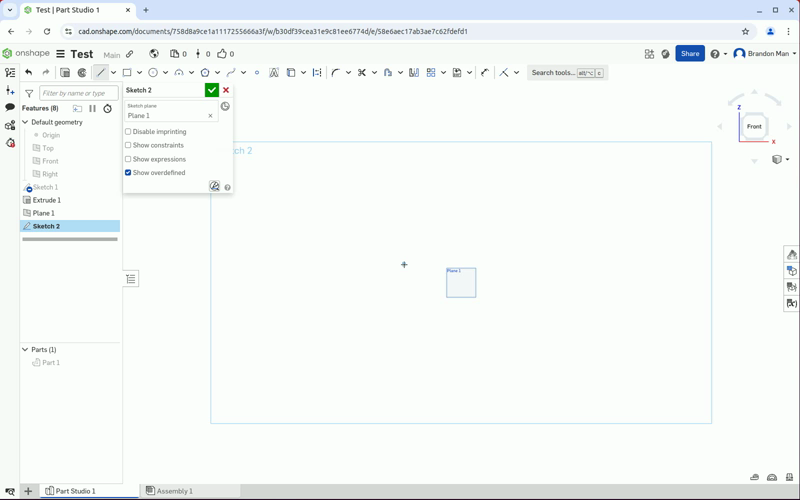
mouse_move(434, 264)
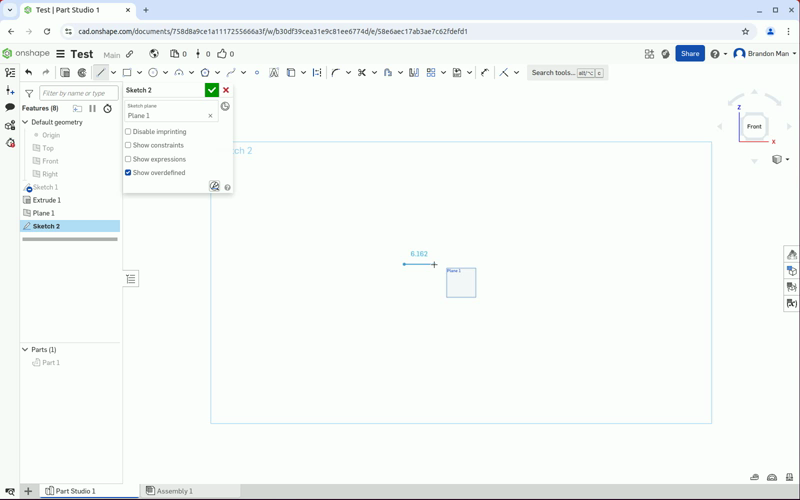
mouse_move(442, 264)
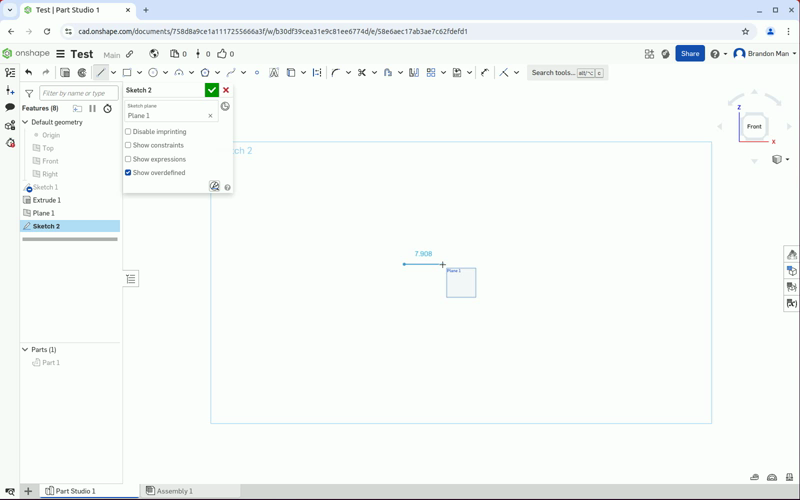
click(442, 264)
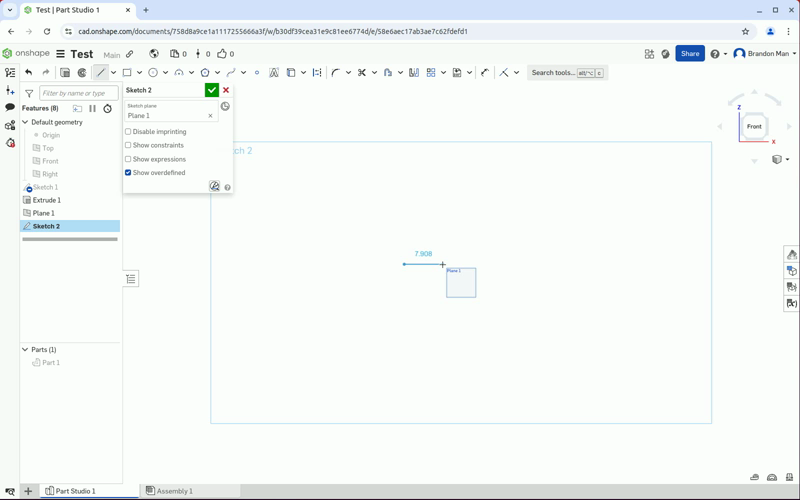
key_up(shift)
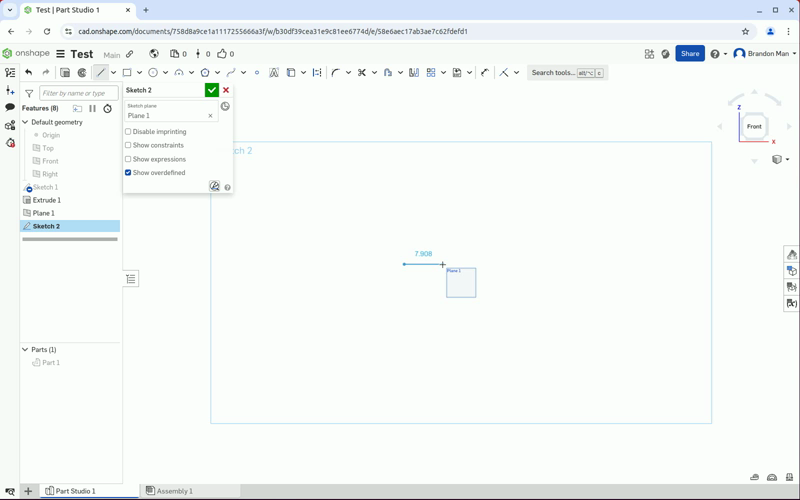
key_down(shift)
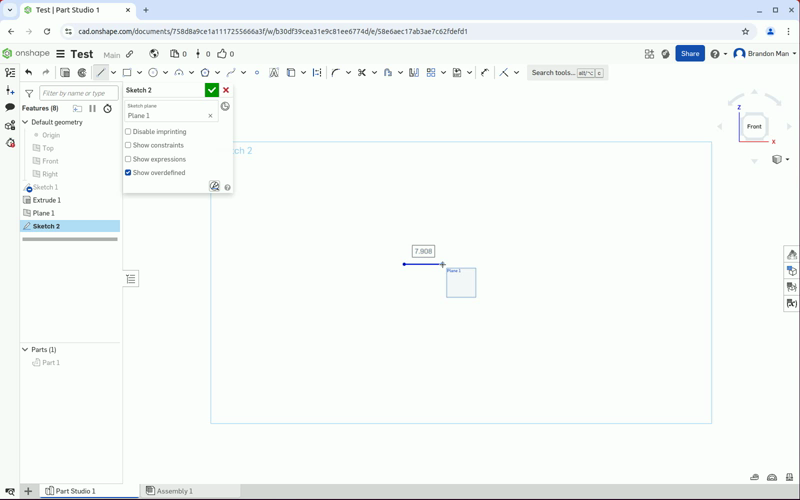
mouse_move(472, 264)
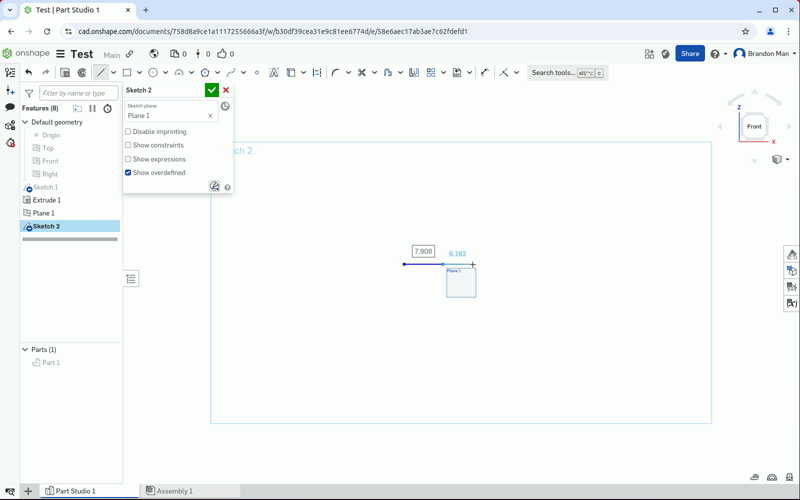
mouse_move(442, 225)
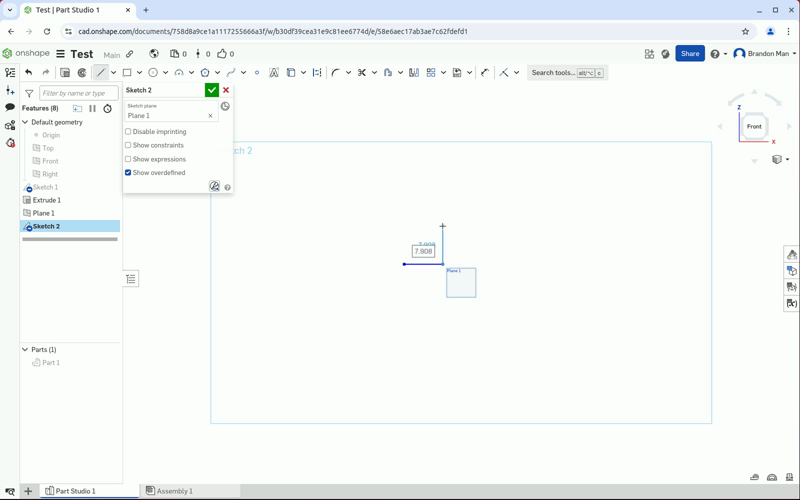
click(442, 225)
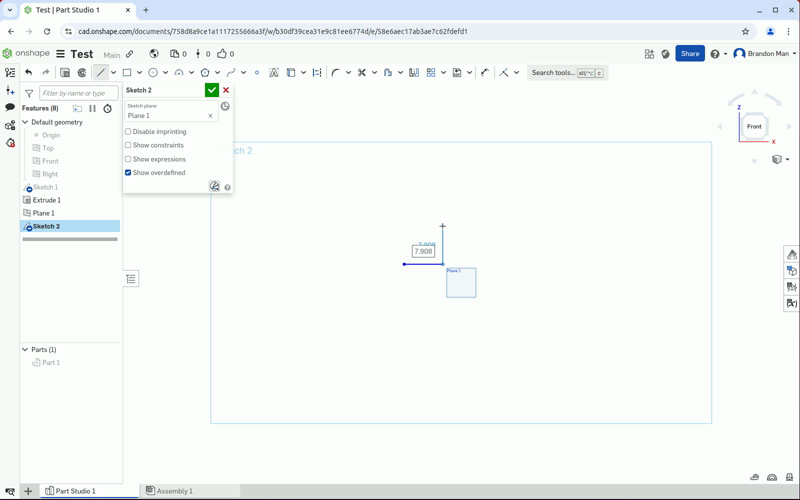
key_up(shift)
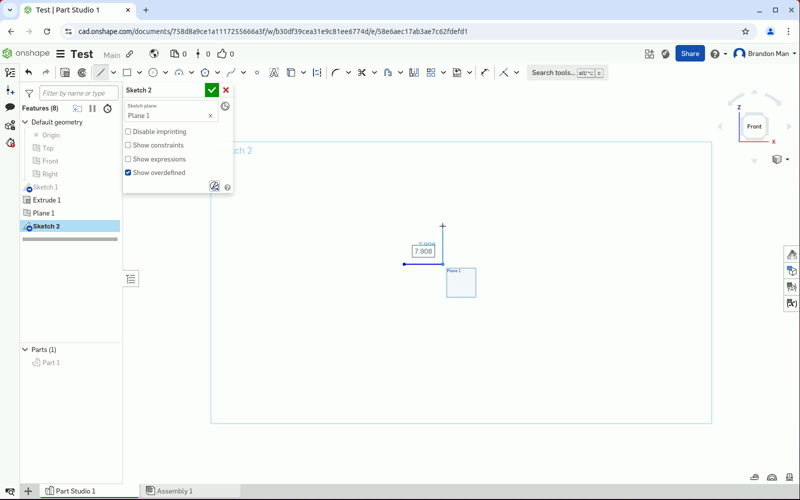
key_down(shift)
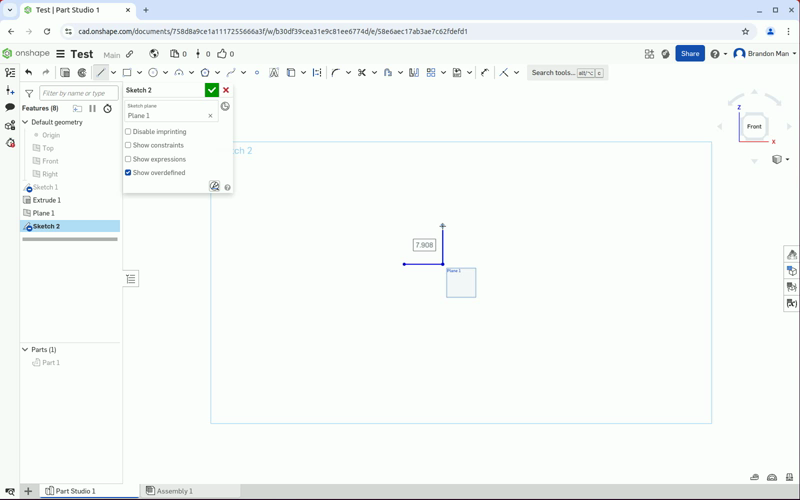
mouse_move(472, 225)
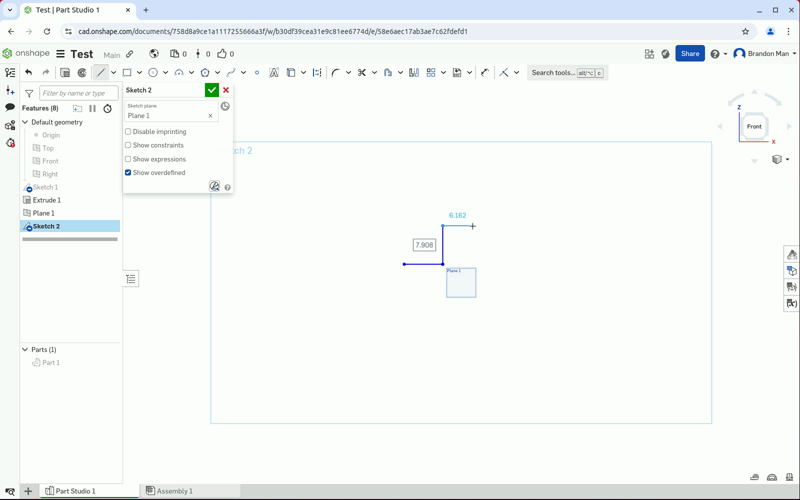
mouse_move(404, 225)
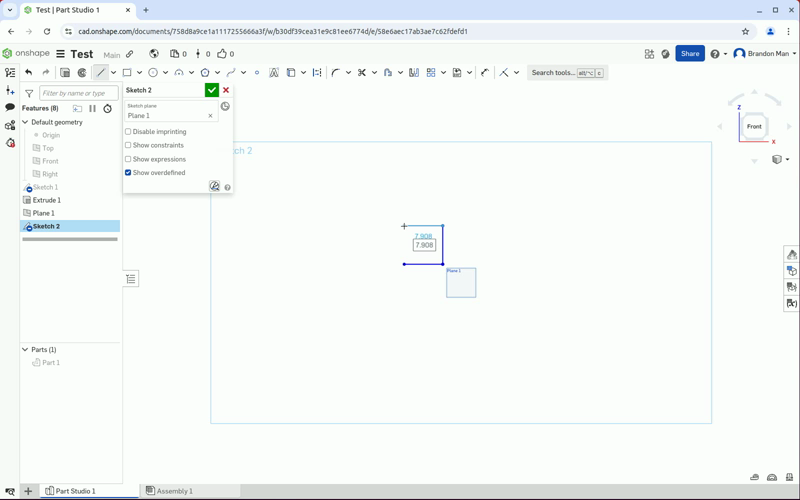
click(404, 225)
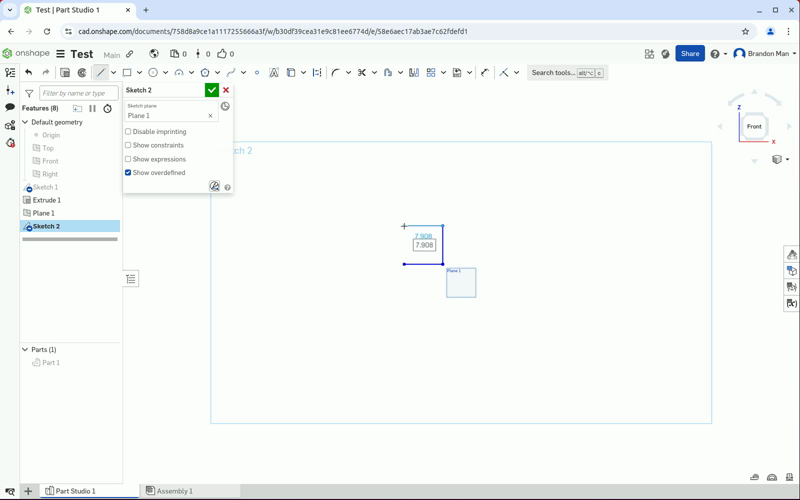
key_up(shift)
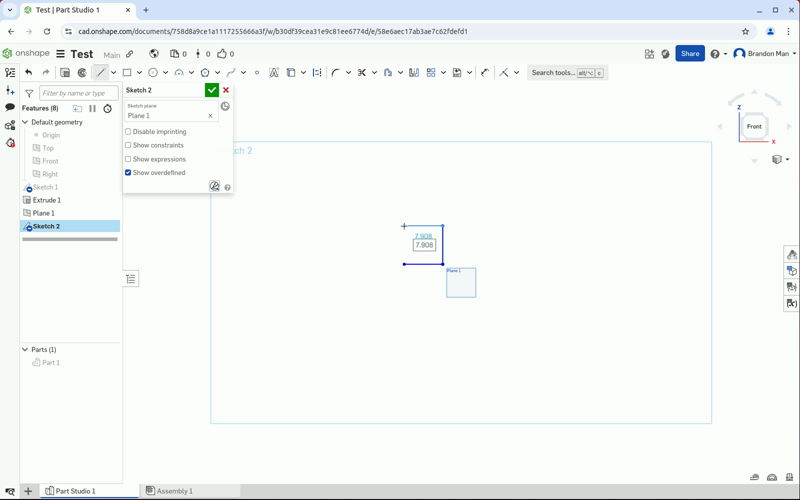
mouse_move(434, 225)
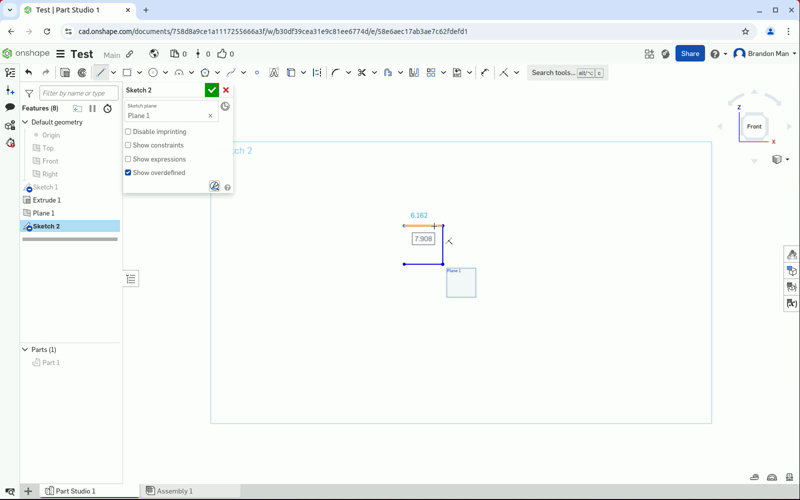
key_down(shift)
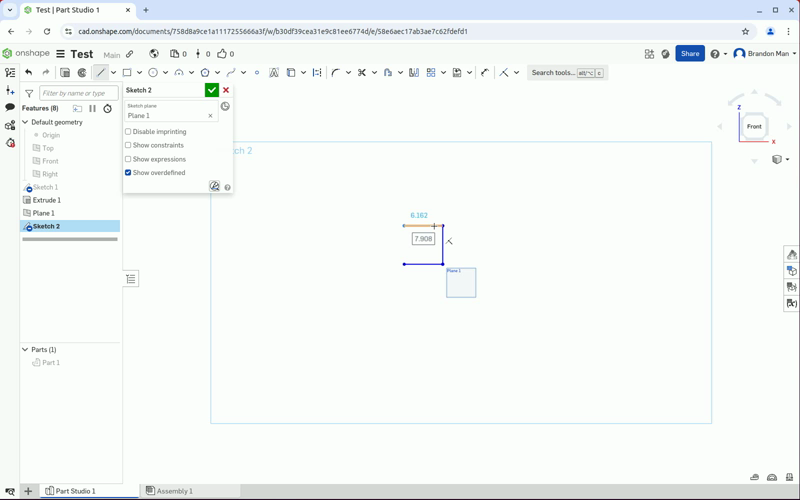
mouse_move(404, 264)
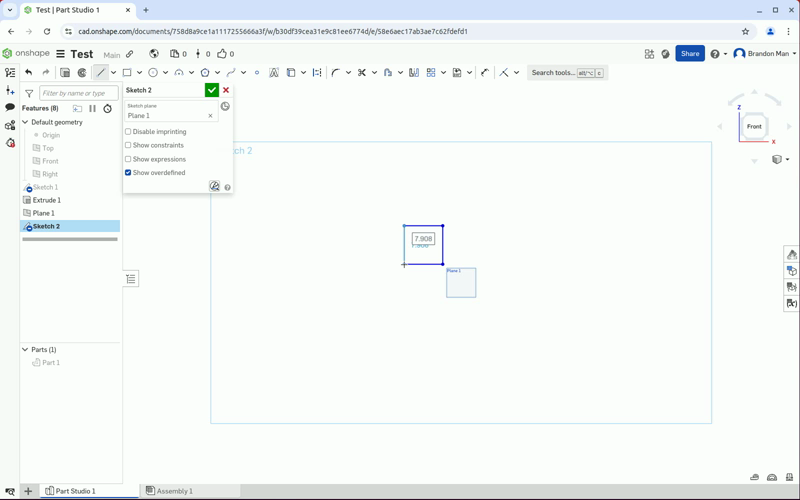
key_up(shift)
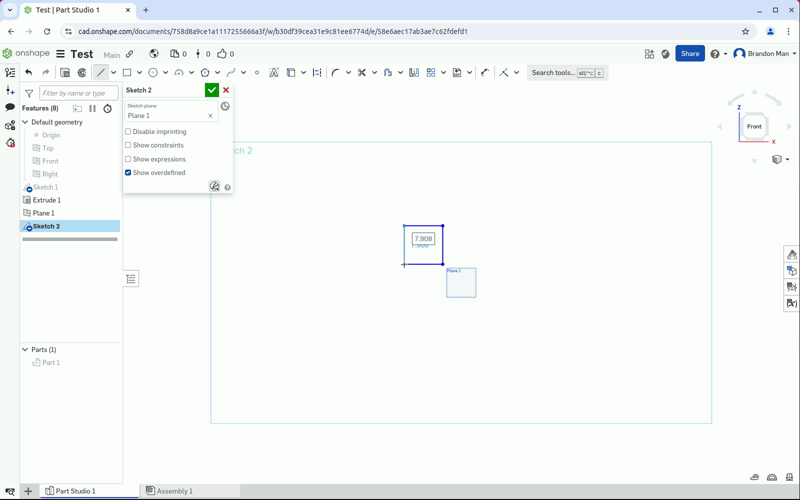
click(404, 264)
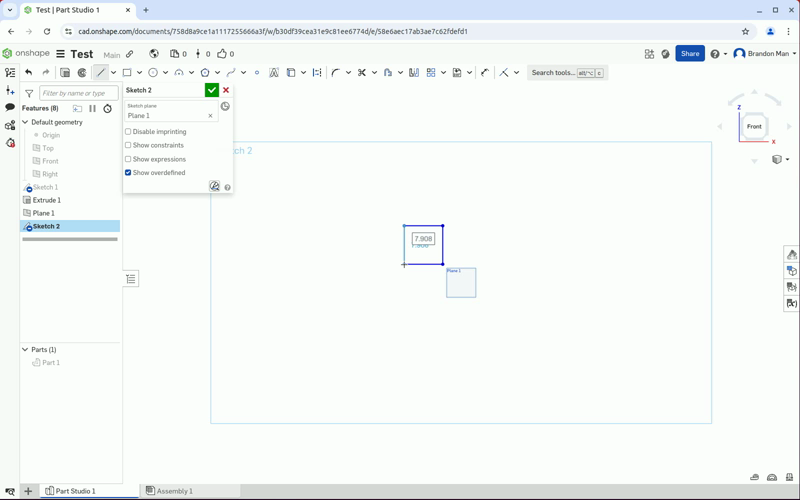
key(esc)
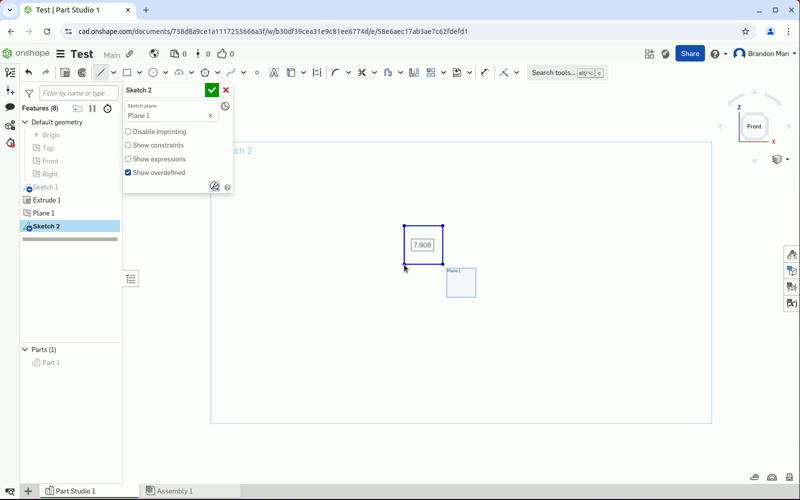
mouse_move(418, 259)
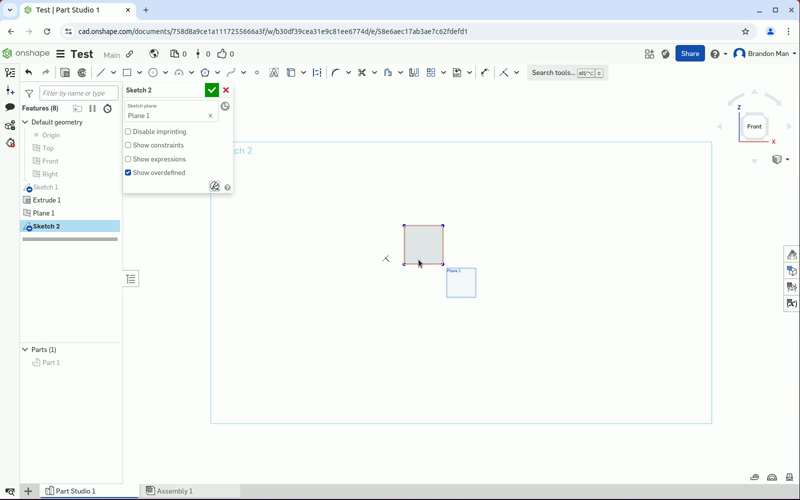
scroll(6)
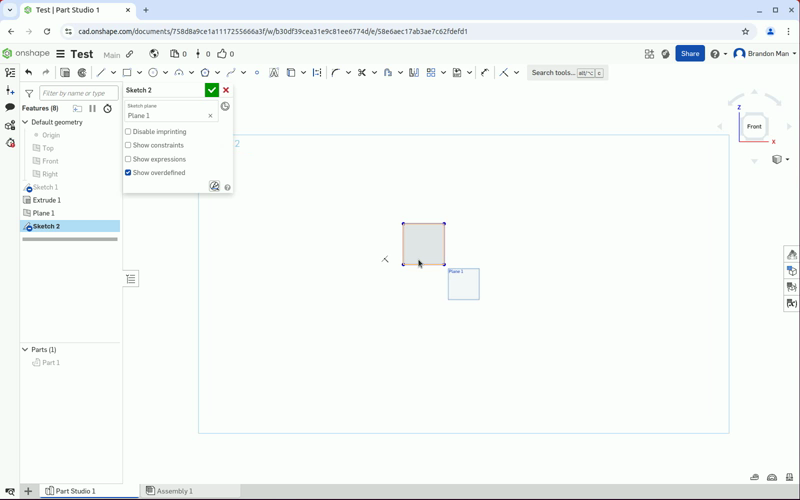
scroll(6)
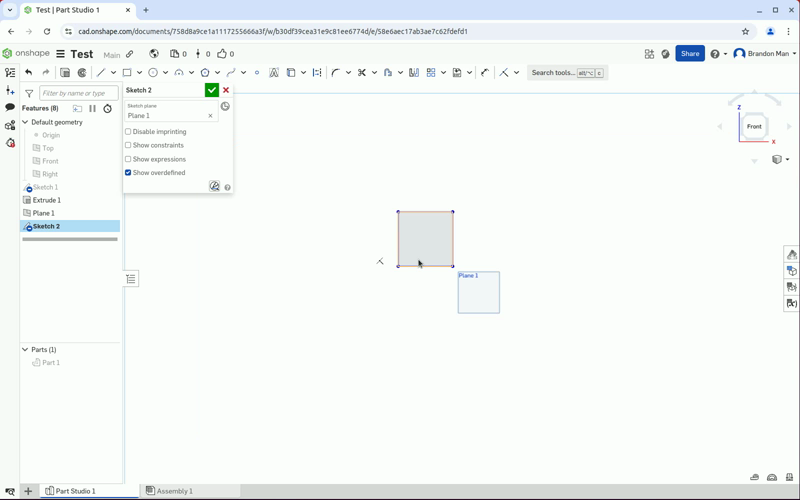
scroll(6)
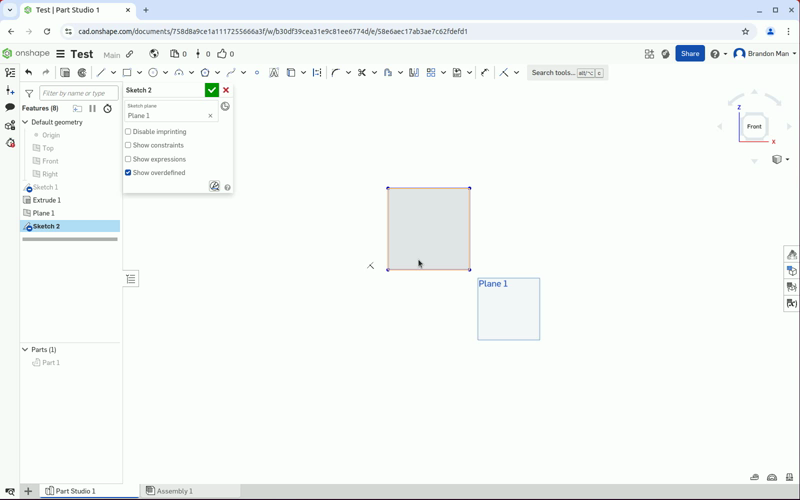
scroll(6)
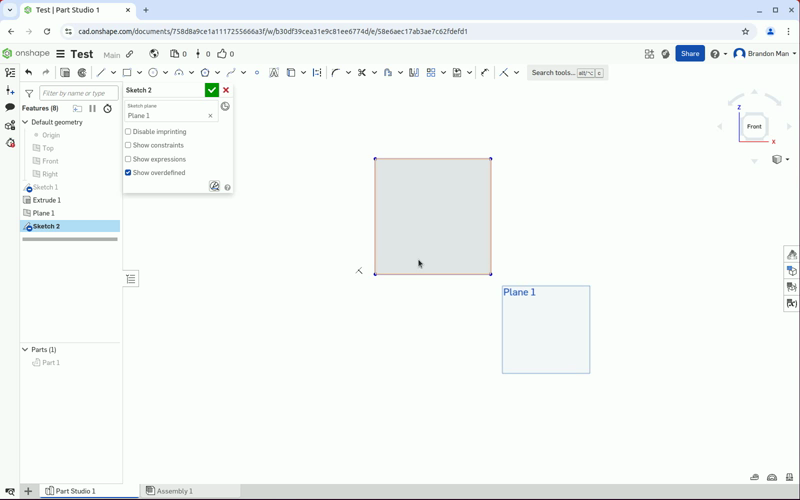
scroll(6)
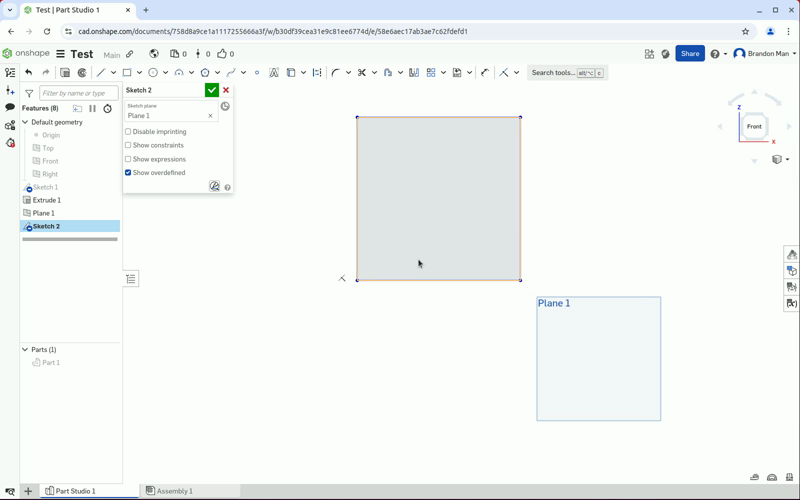
scroll(6)
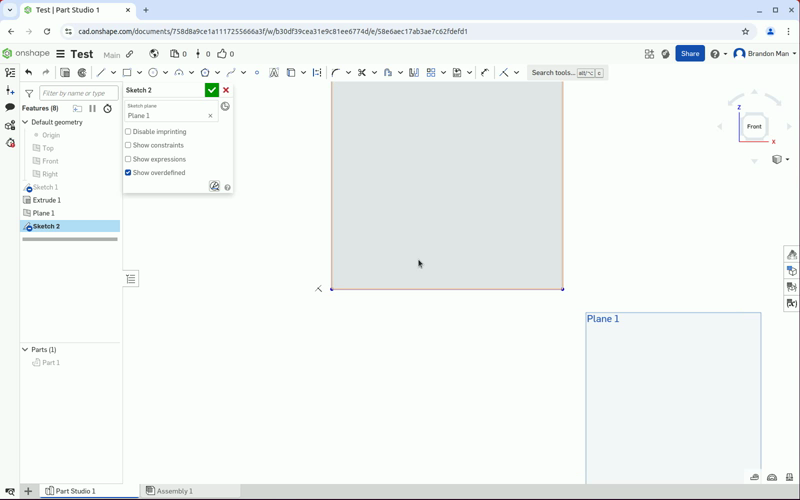
scroll(6)
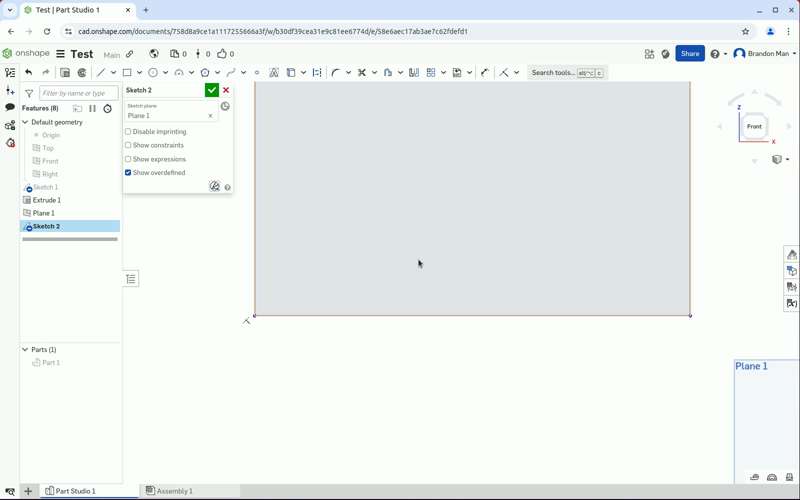
click(418, 259)
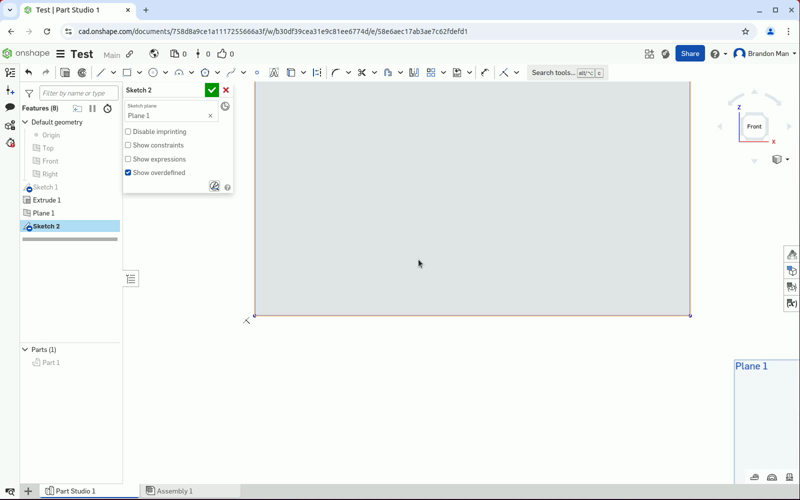
scroll(-6)
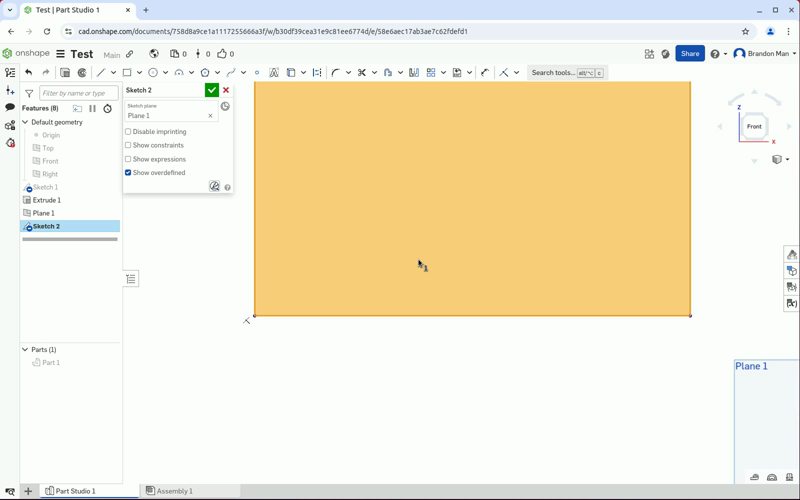
scroll(-6)
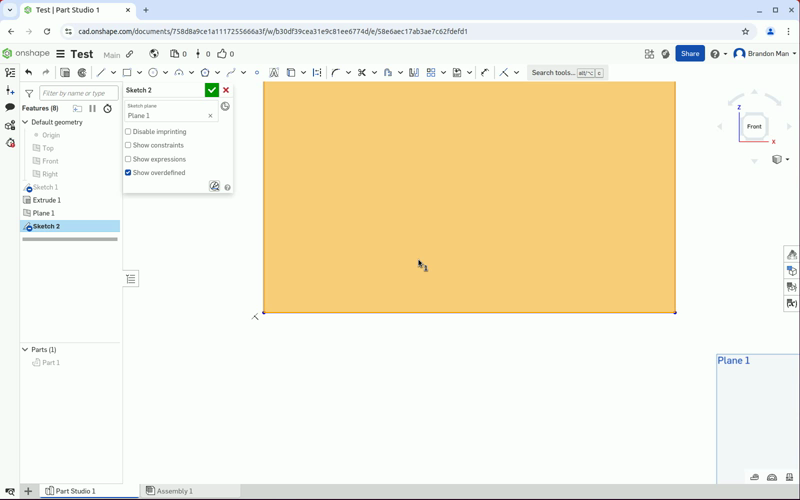
scroll(-6)
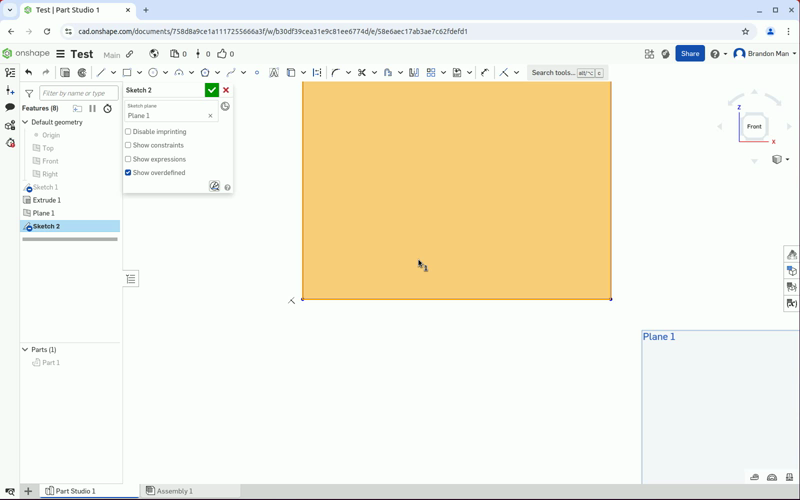
scroll(-6)
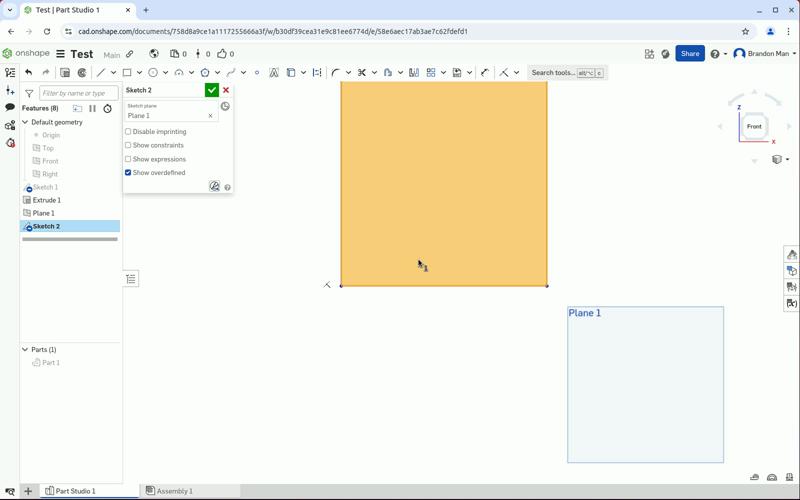
scroll(-6)
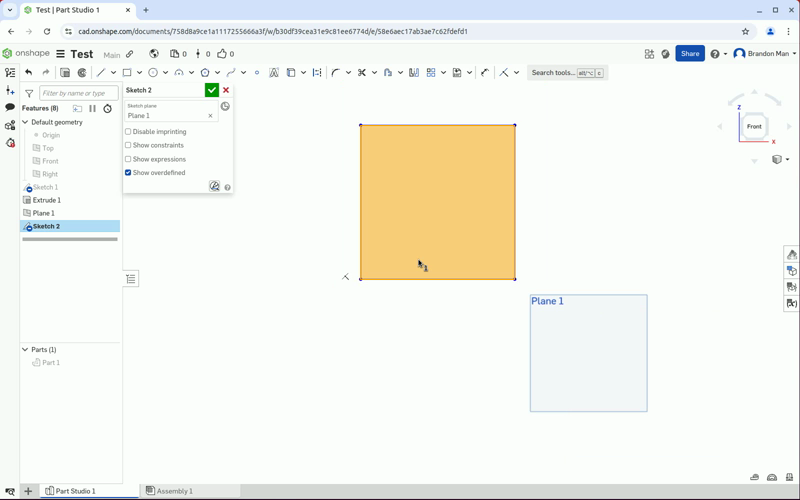
scroll(-6)
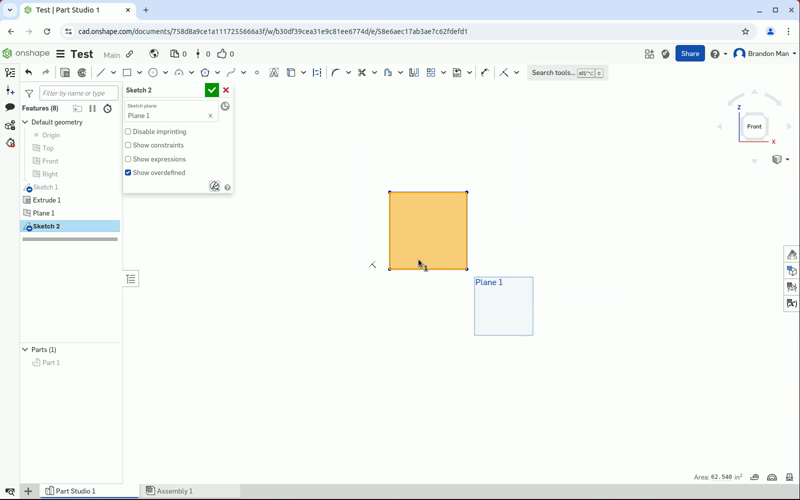
scroll(-6)
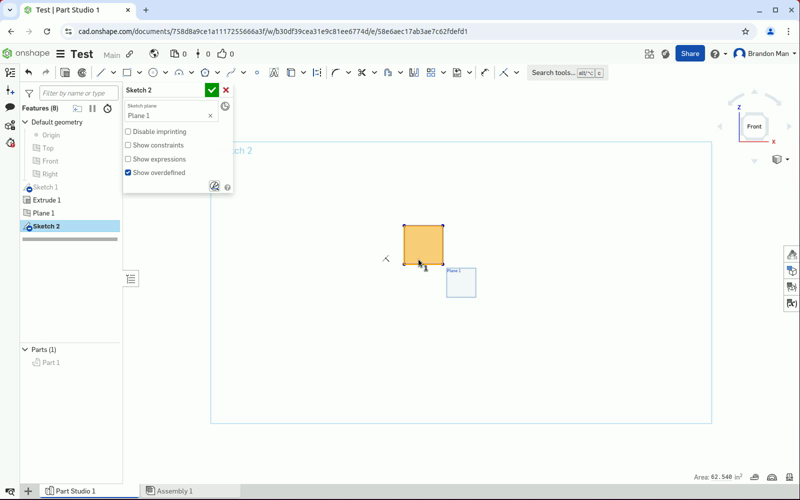
mouse_move(73, 352)
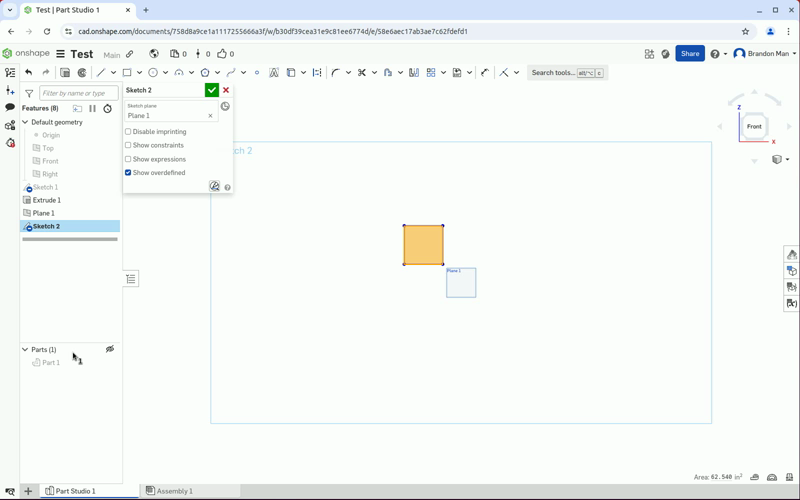
key(shift+y)
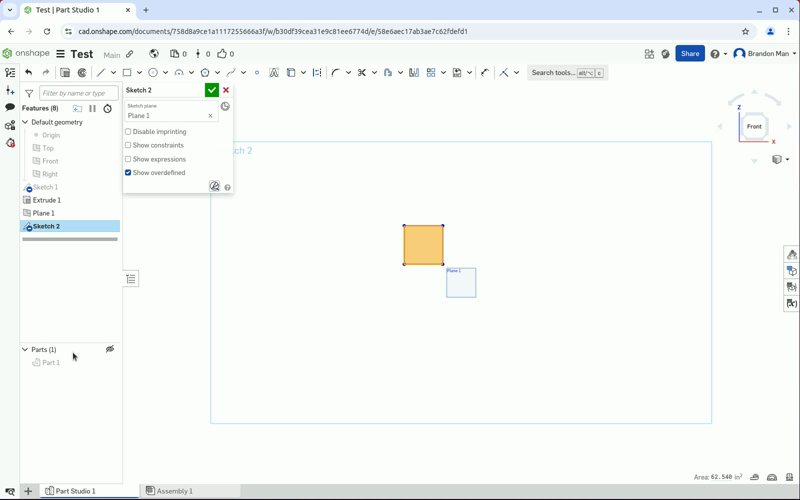
key(shift+e)
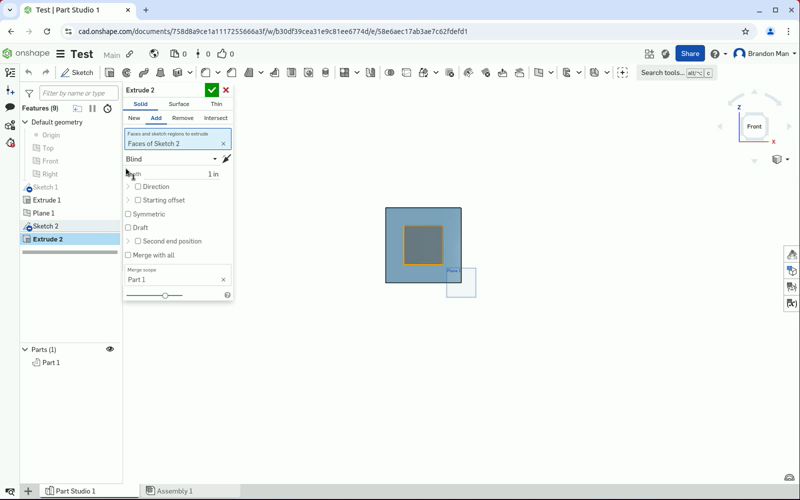
mouse_move(143, 106)
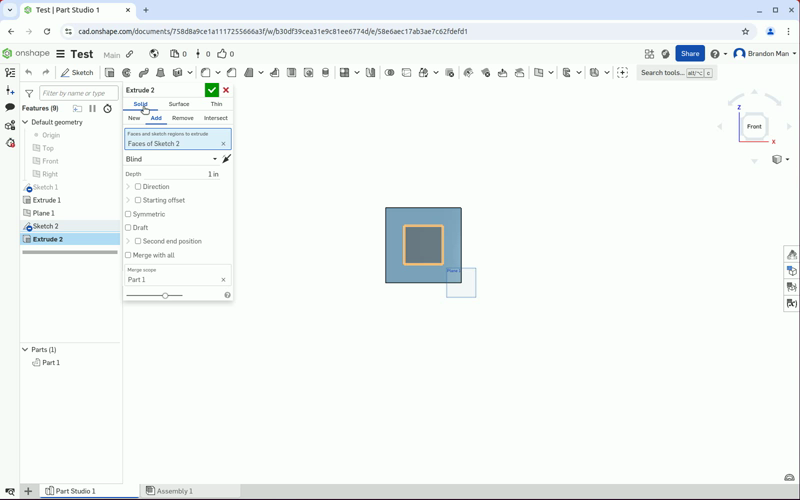
click(143, 106)
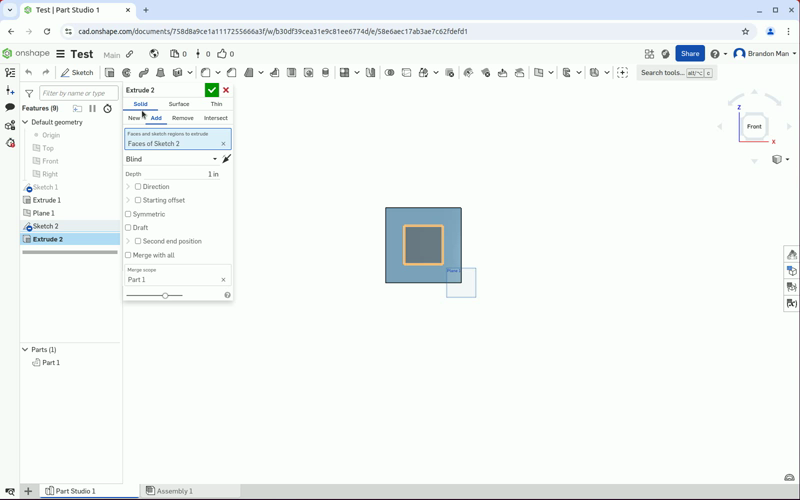
mouse_move(137, 120)
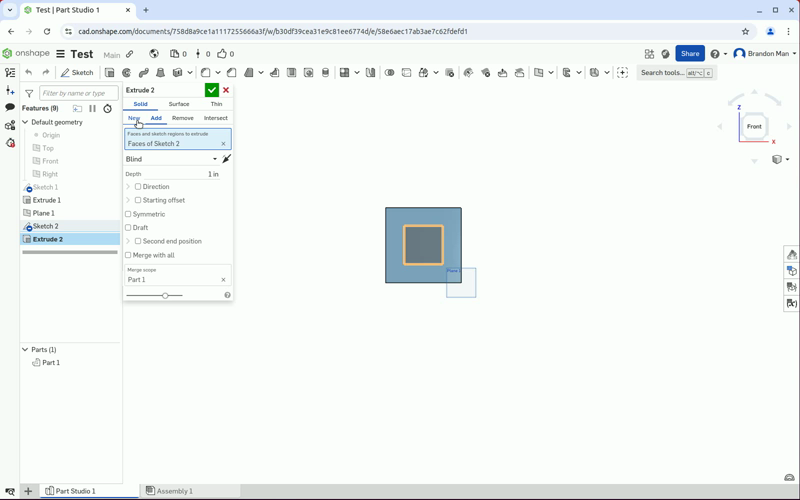
click(137, 120)
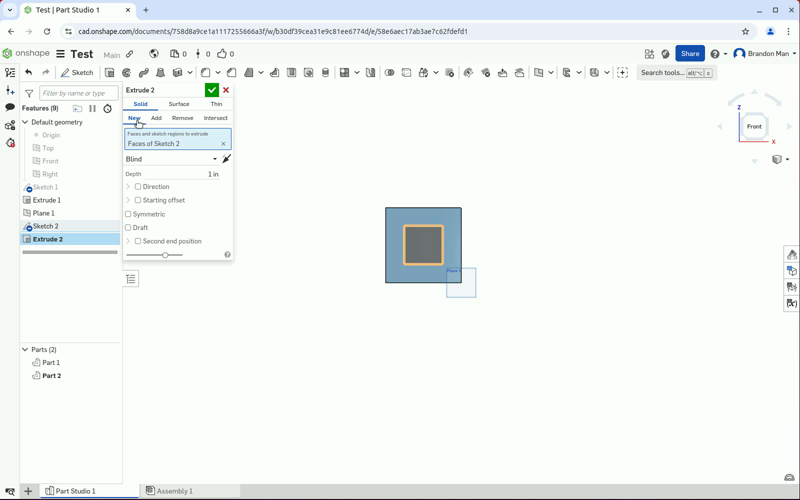
key(tab, 4)
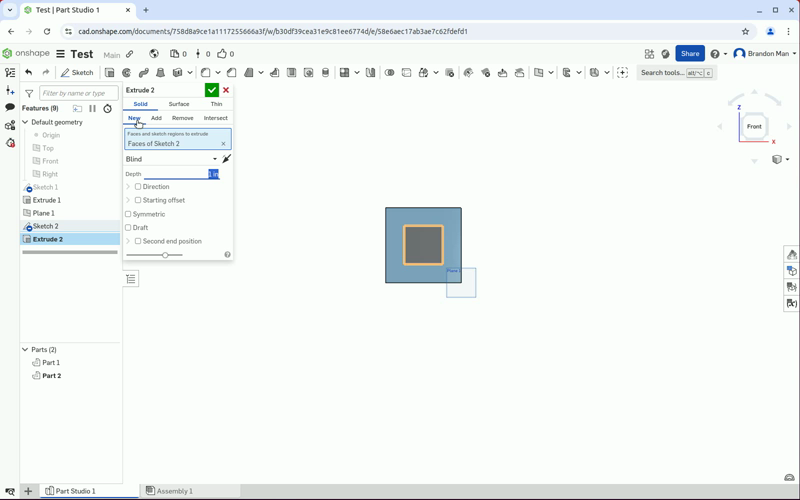
text(7.703)
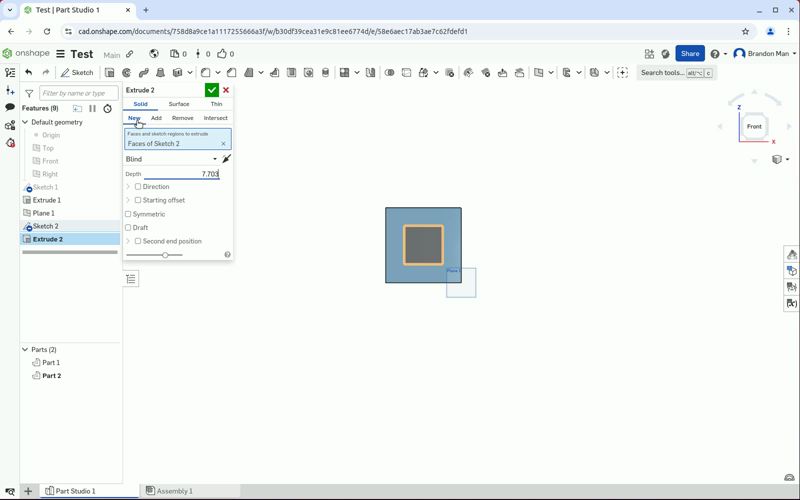
key(enter)
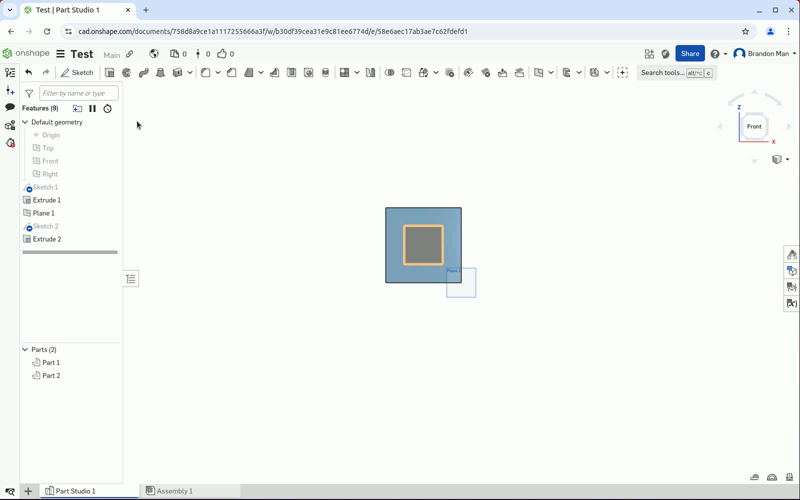
key(shift+h)
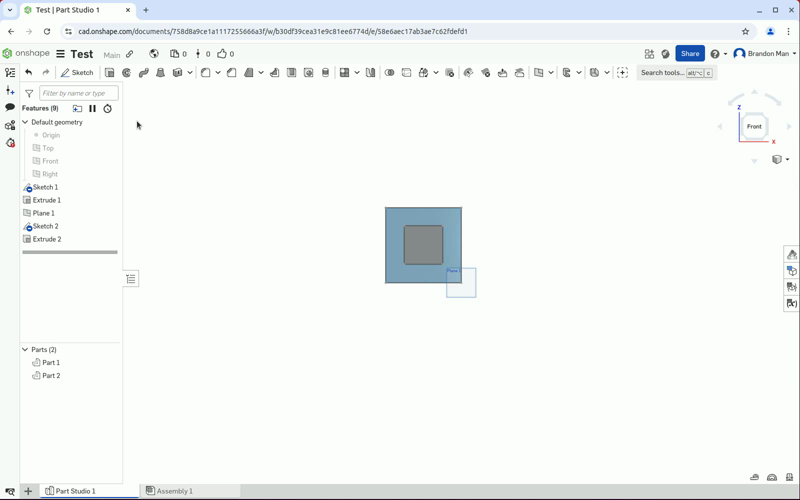
key(shift+h)
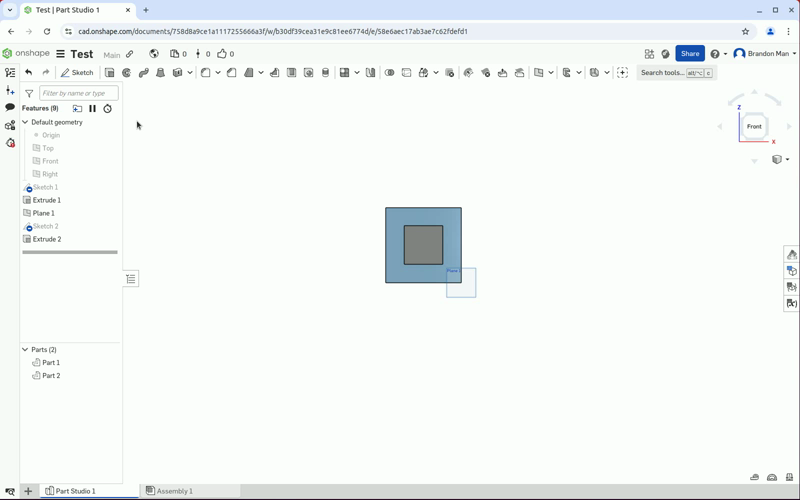
mouse_move(73, 189)
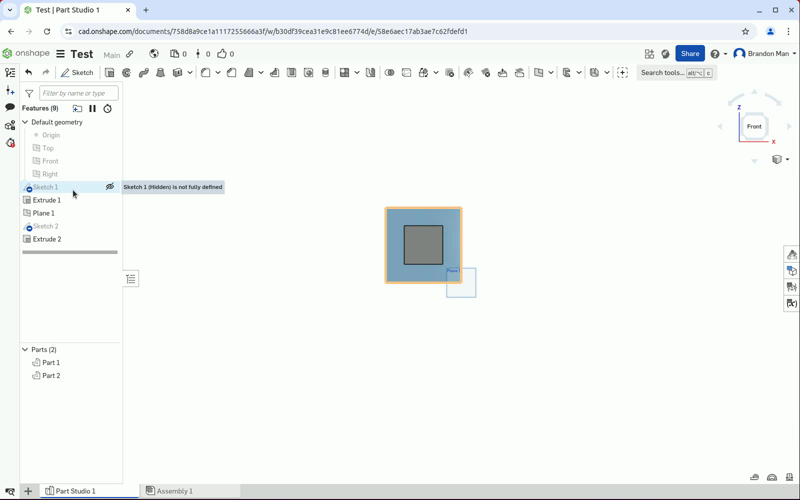
click(73, 189)
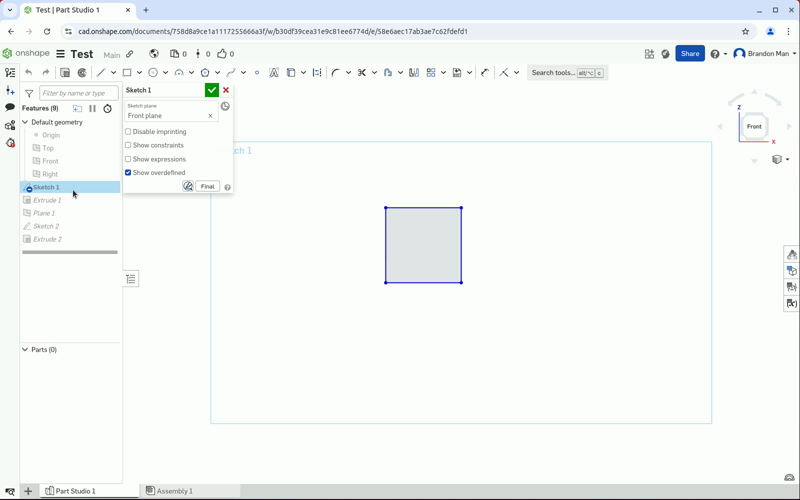
mouse_move(229, 92)
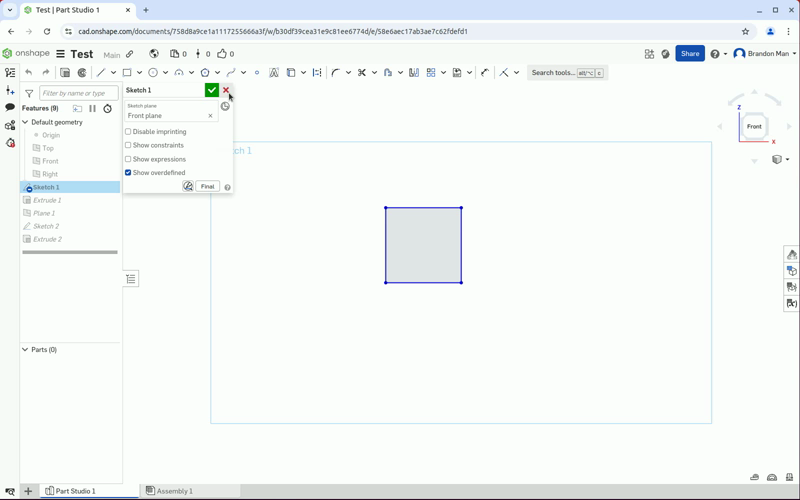
click(229, 92)
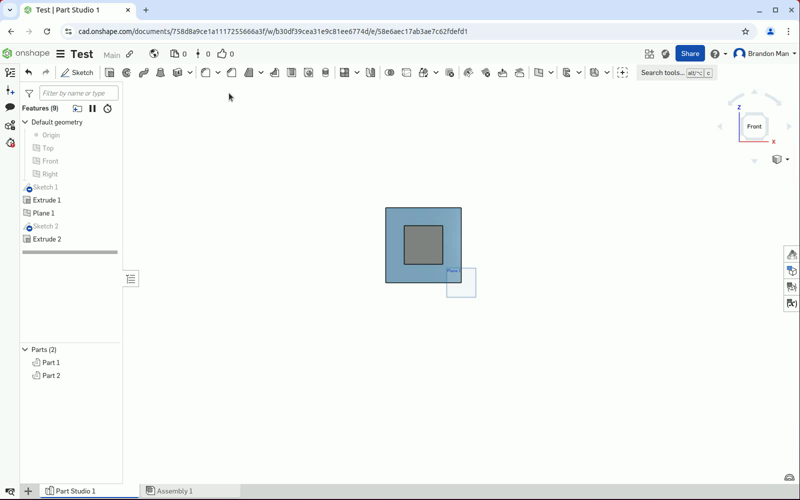
mouse_move(73, 352)
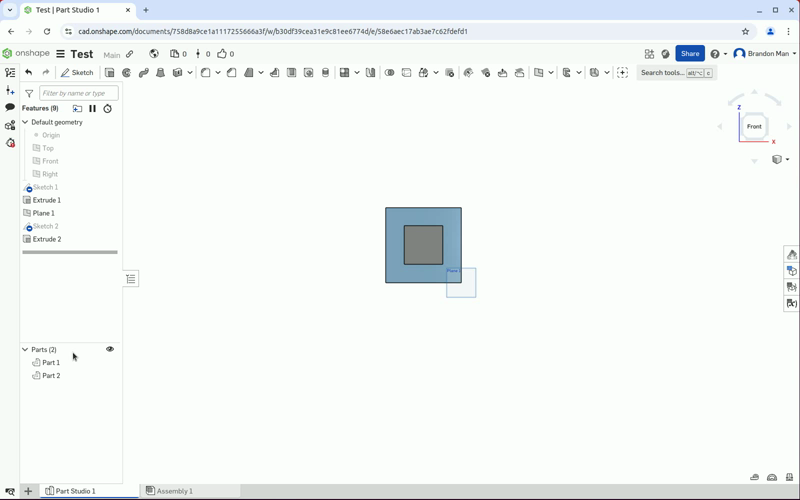
key(y)
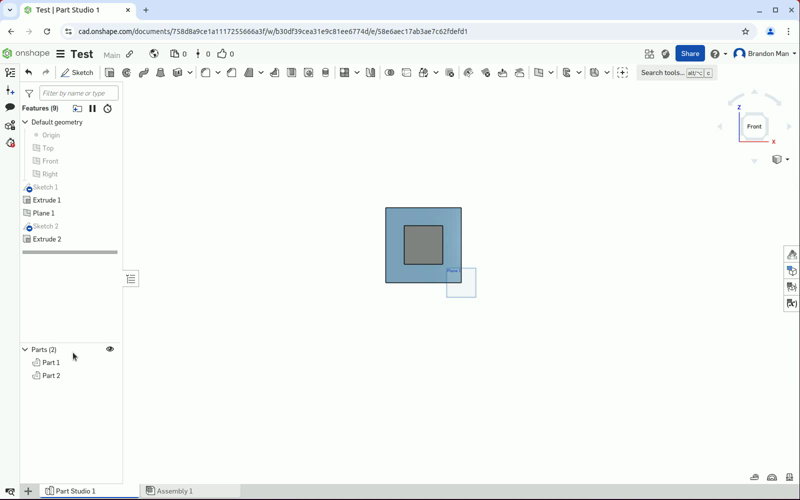
key(shift+p)
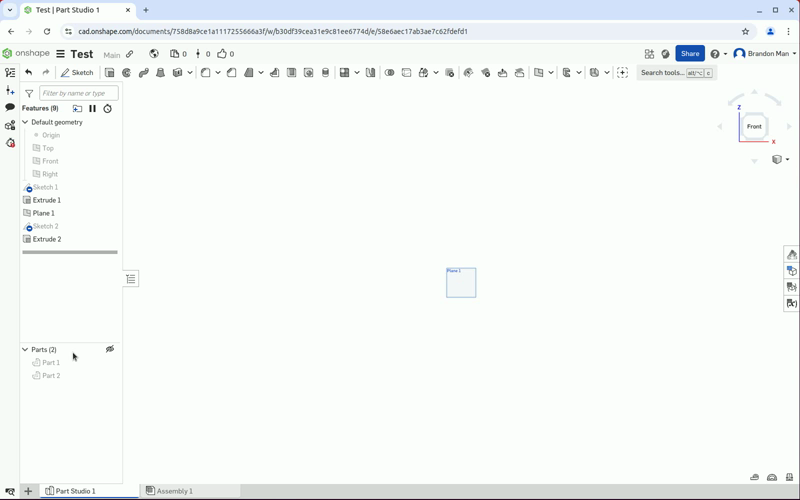
key(space)
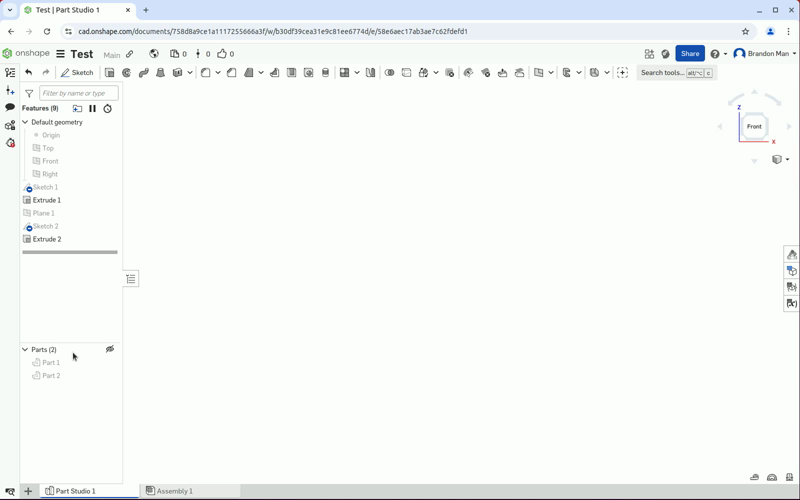
key_down(shift)
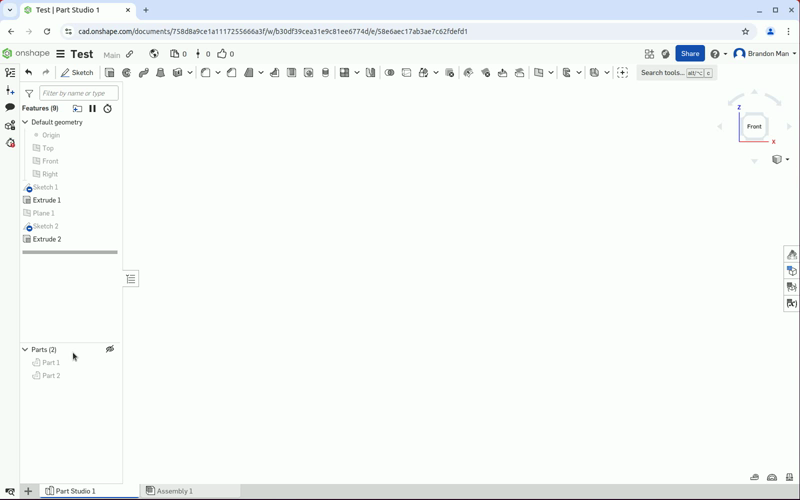
key(left)
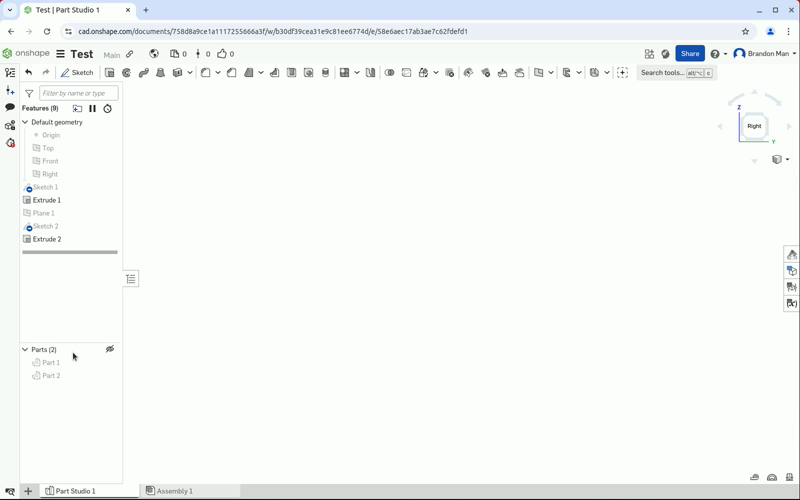
key_up(shift)
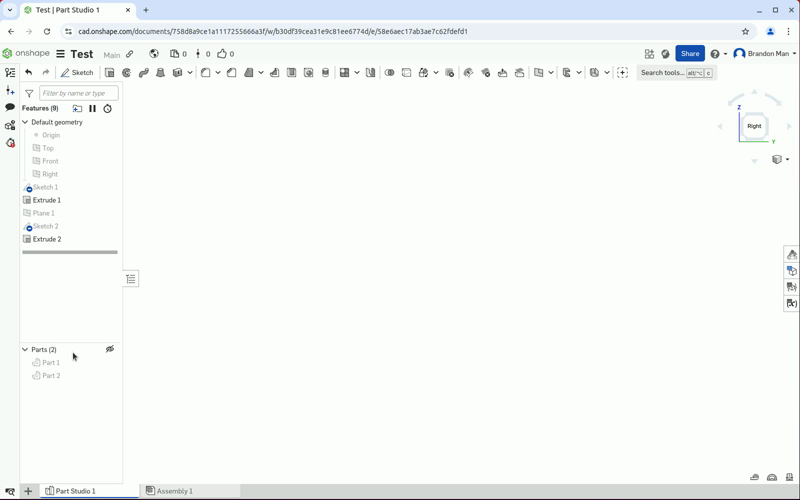
mouse_move(73, 352)
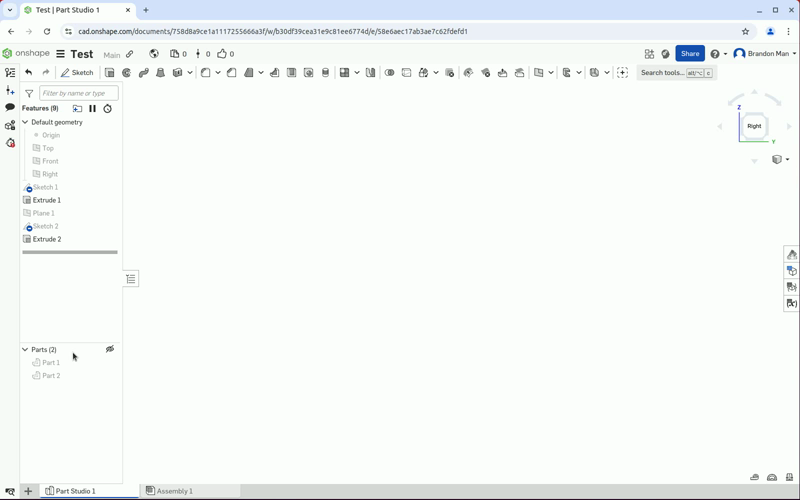
key(shift+y)
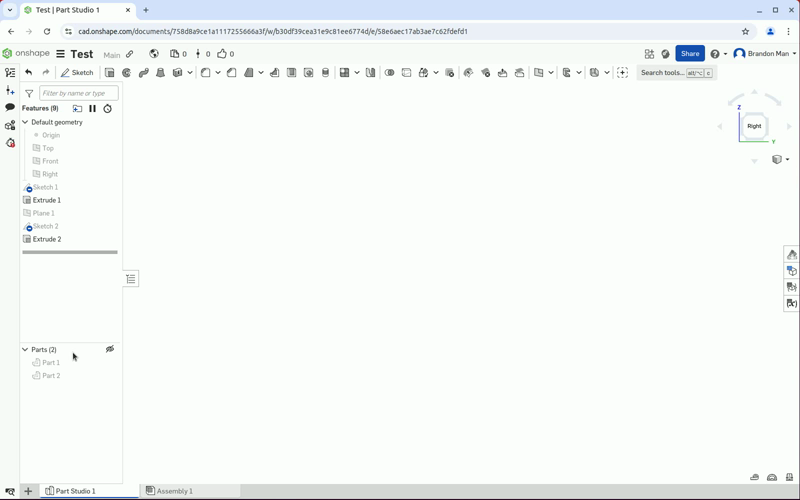
key(shift+s)
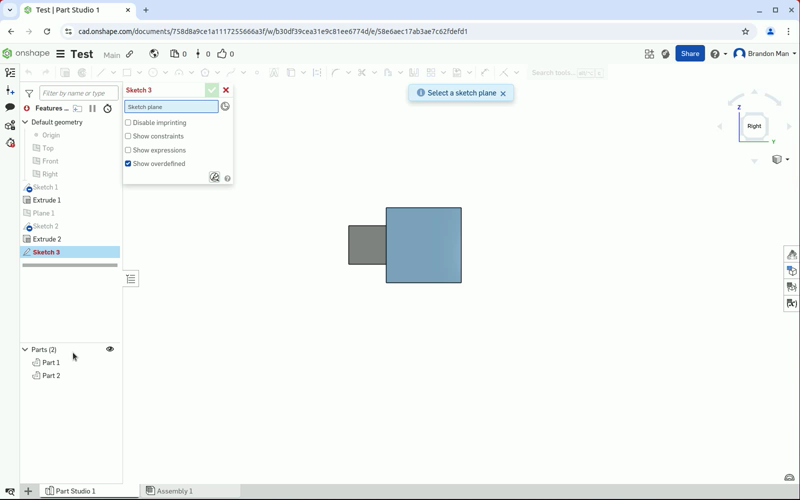
mouse_move(73, 176)
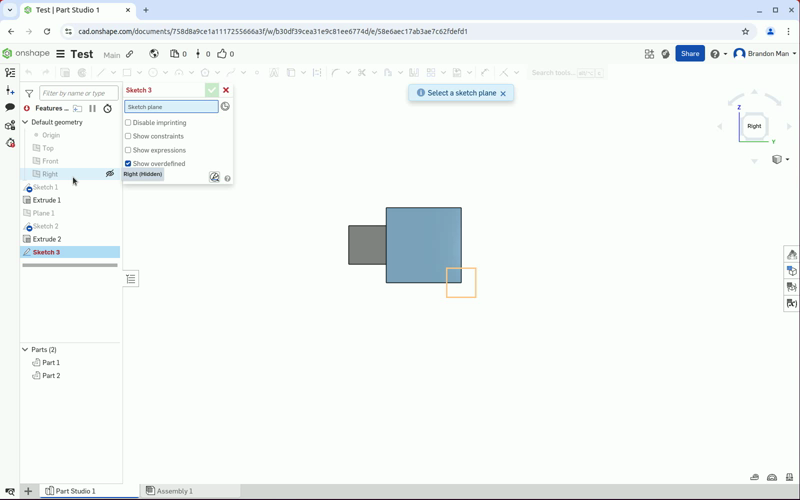
click(73, 176)
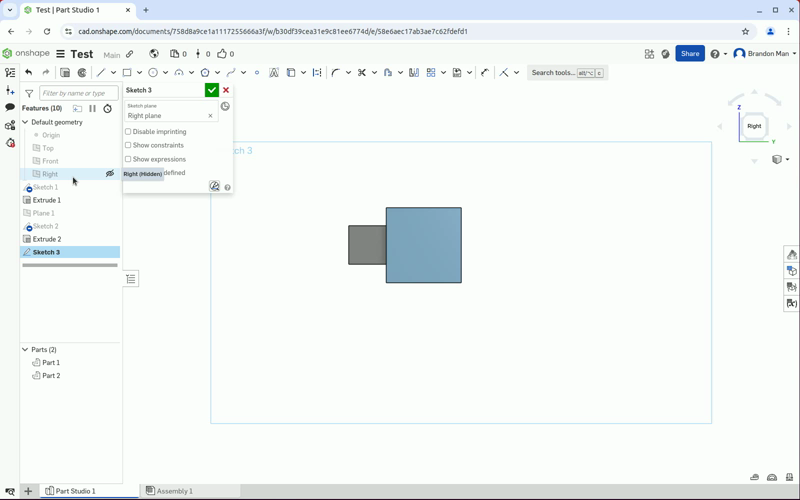
mouse_move(73, 352)
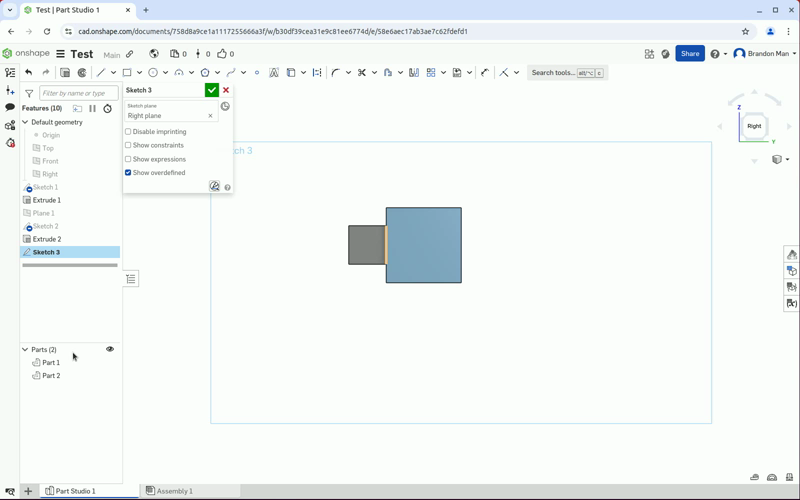
key(y)
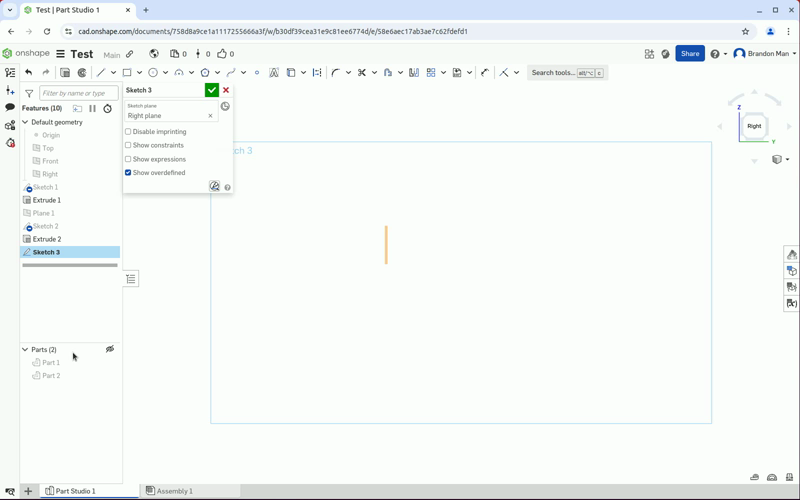
key(c)
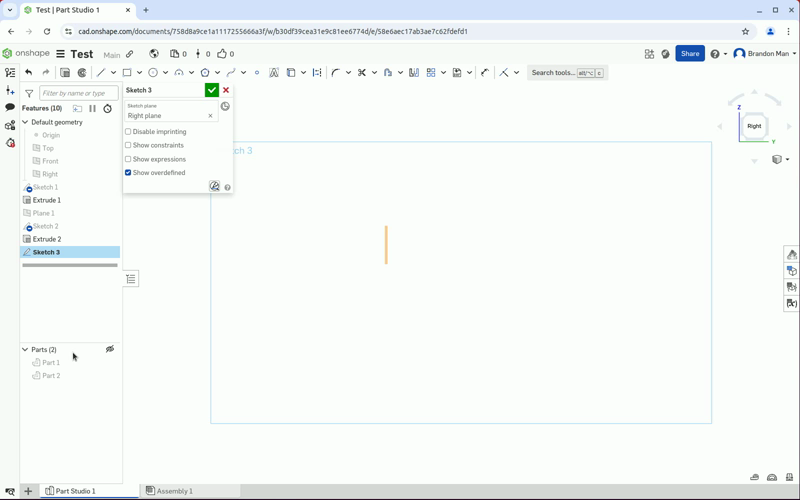
key_down(shift)
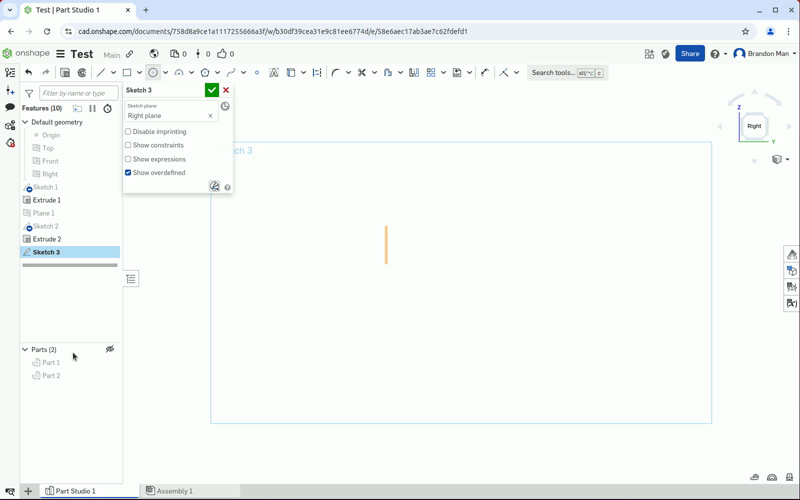
mouse_move(423, 245)
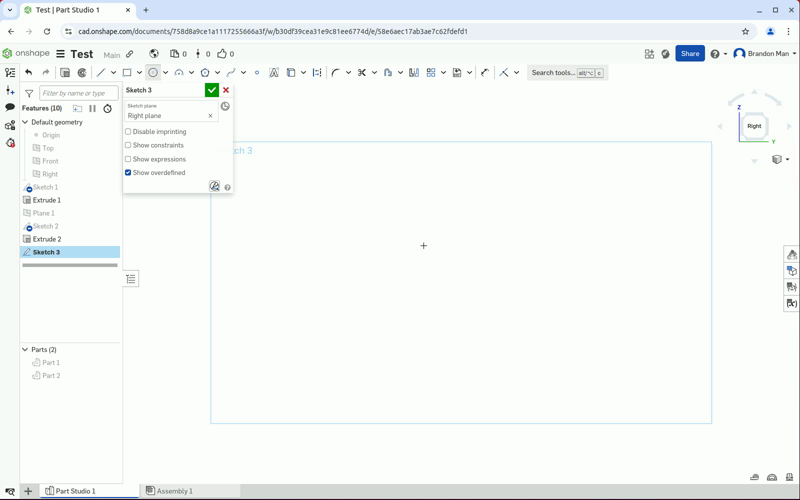
click(423, 245)
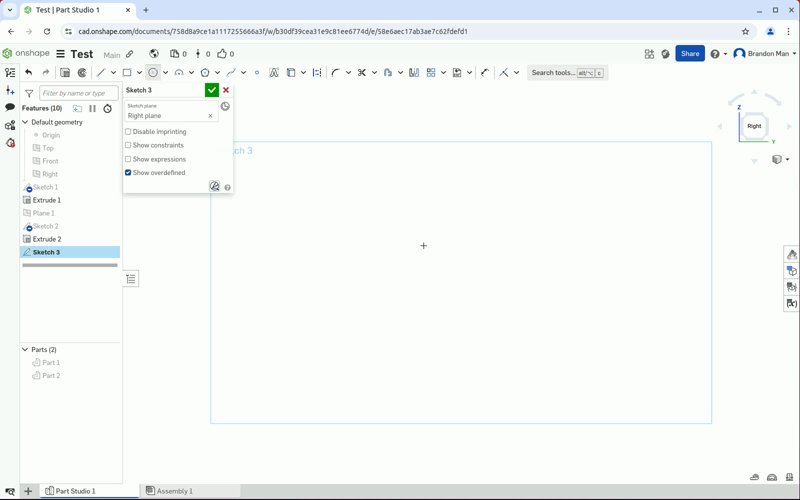
key_up(shift)
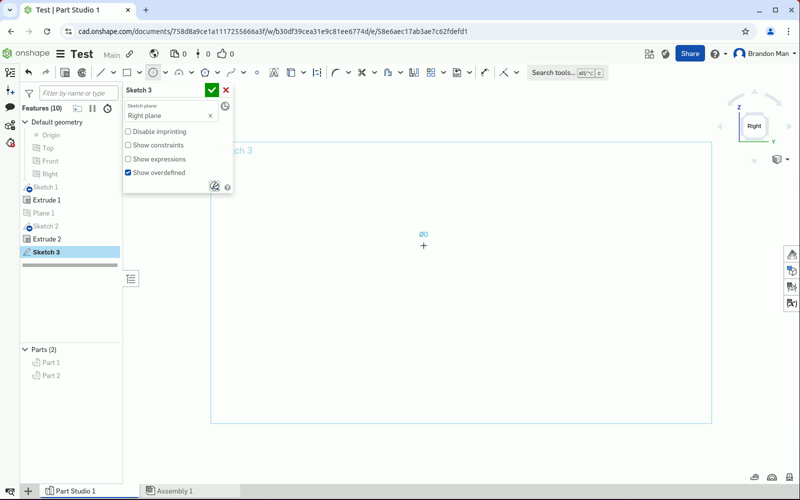
mouse_move(443, 245)
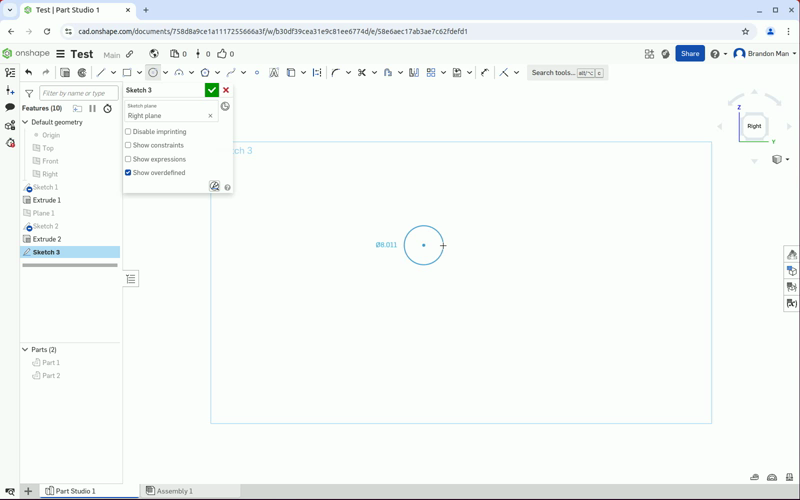
click(443, 245)
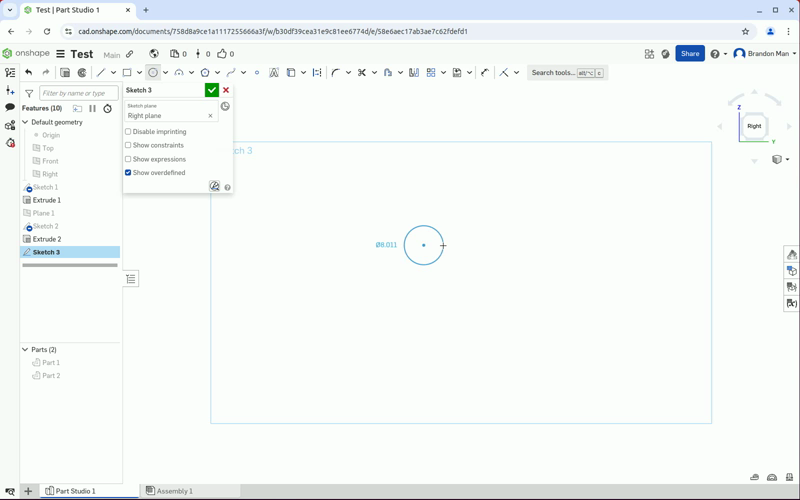
key(esc)
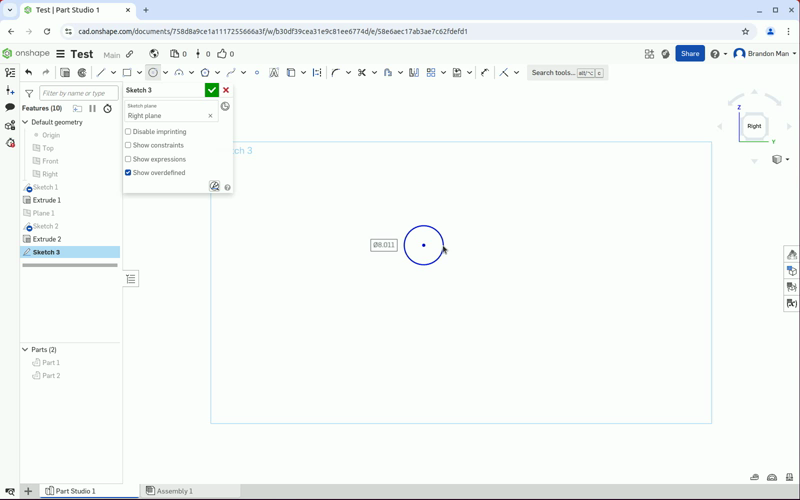
mouse_move(440, 242)
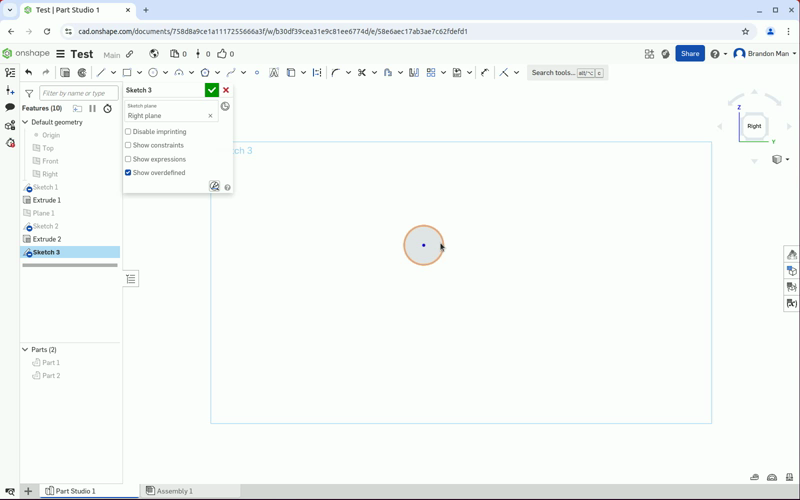
scroll(6)
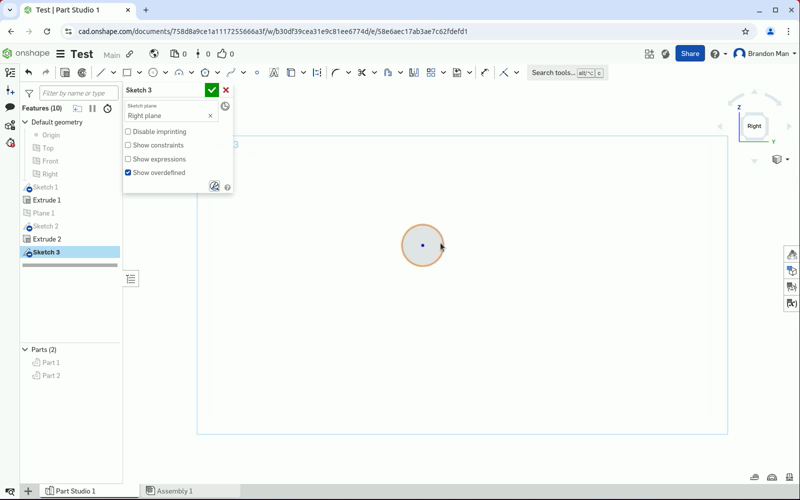
scroll(6)
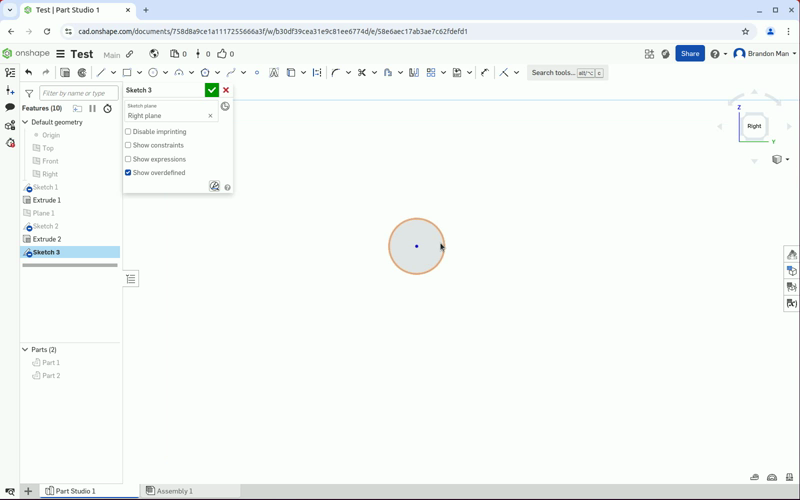
scroll(6)
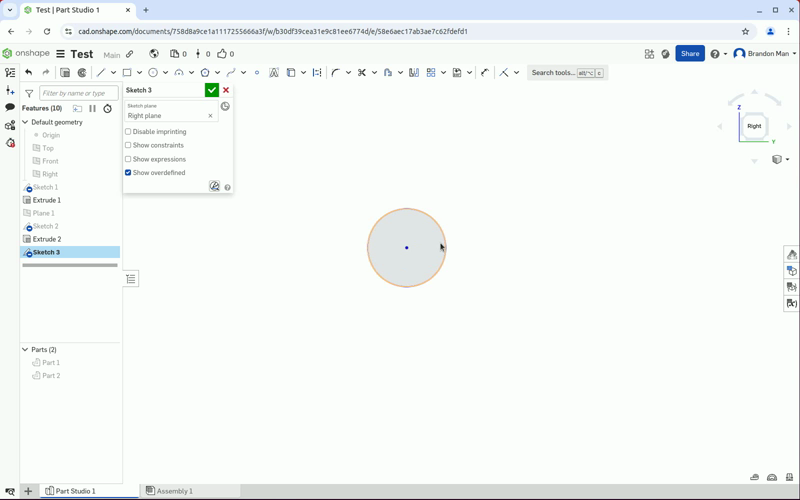
scroll(6)
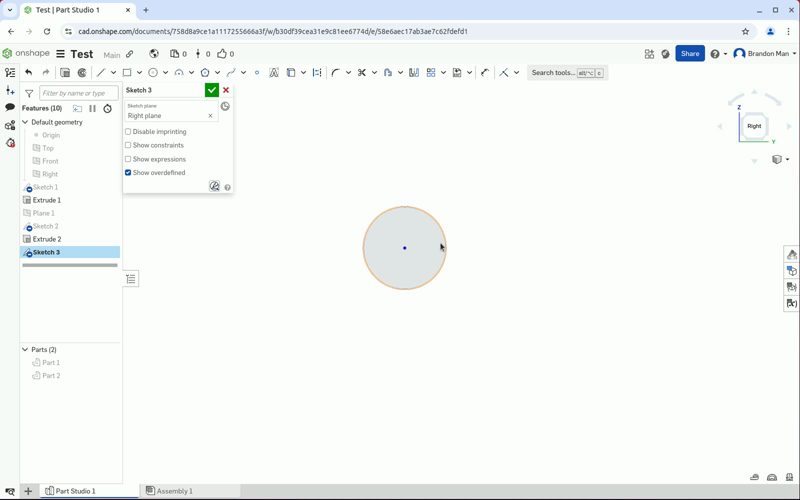
scroll(6)
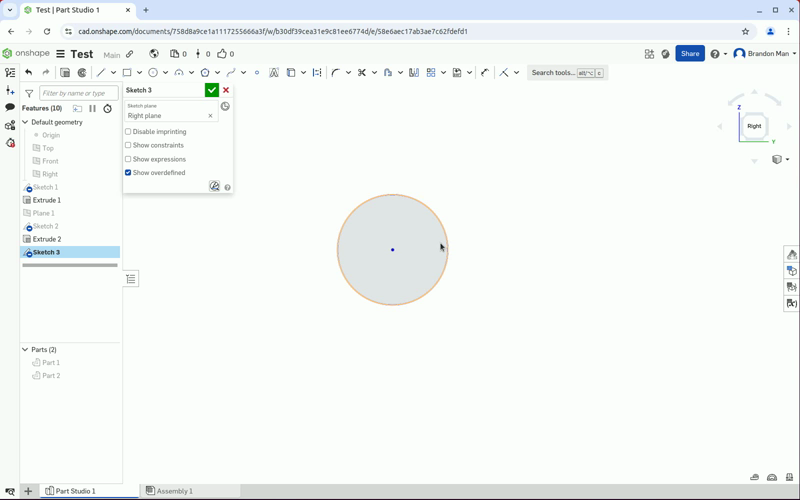
scroll(6)
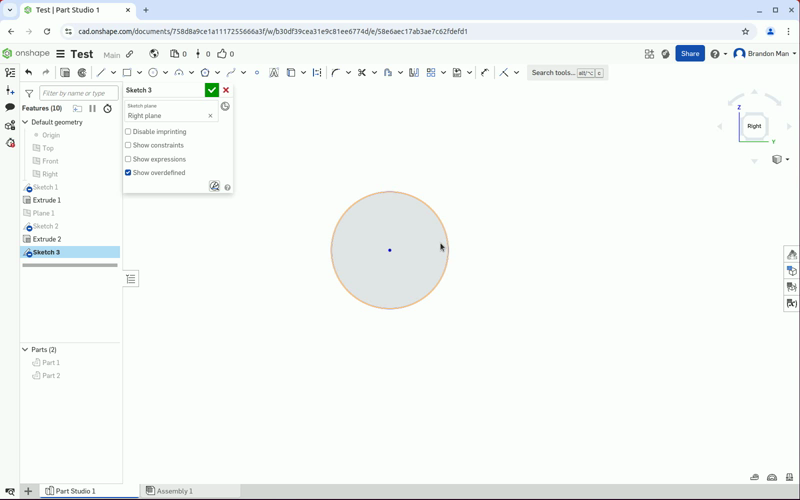
scroll(6)
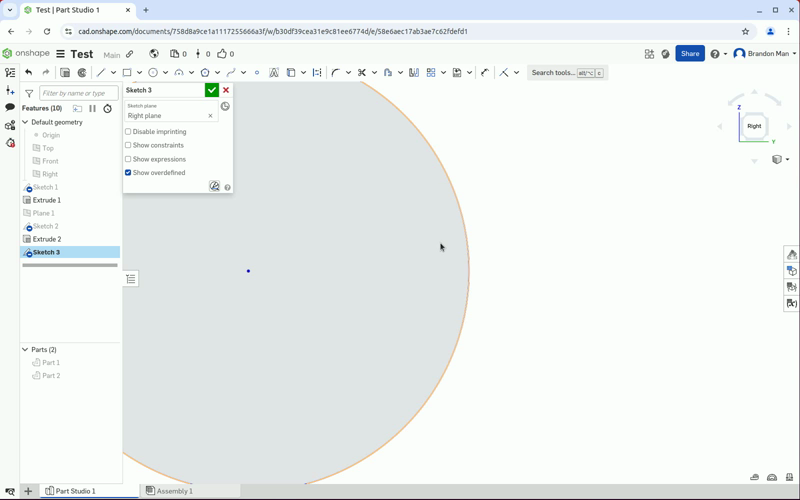
click(440, 242)
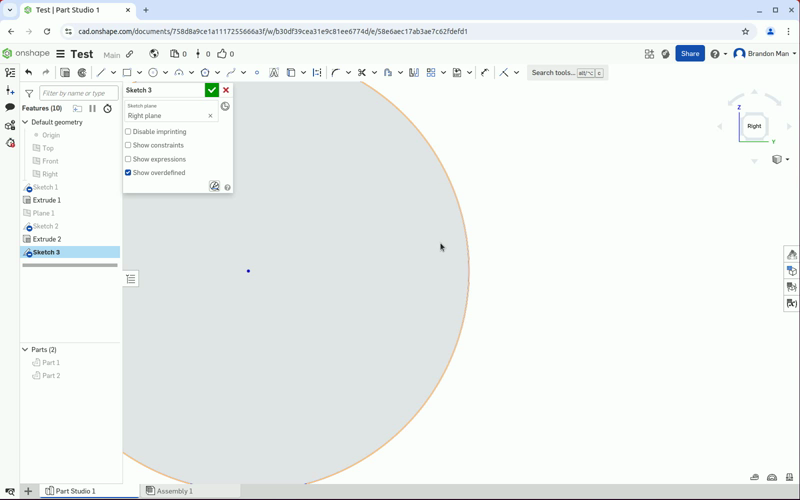
scroll(-6)
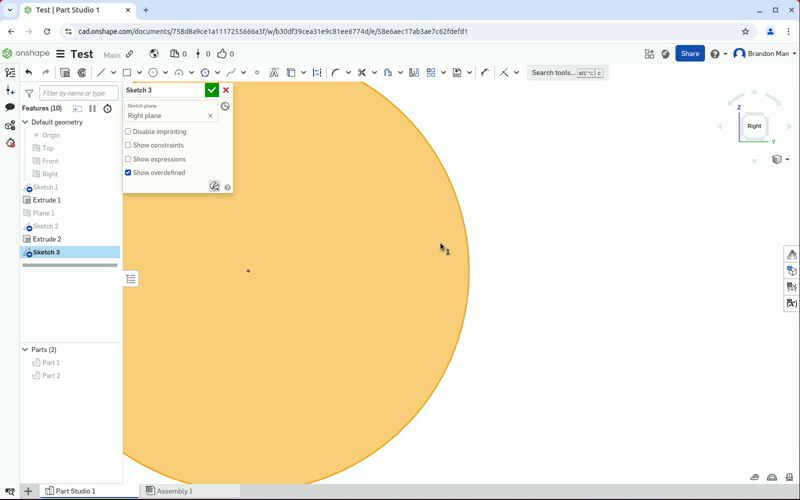
scroll(-6)
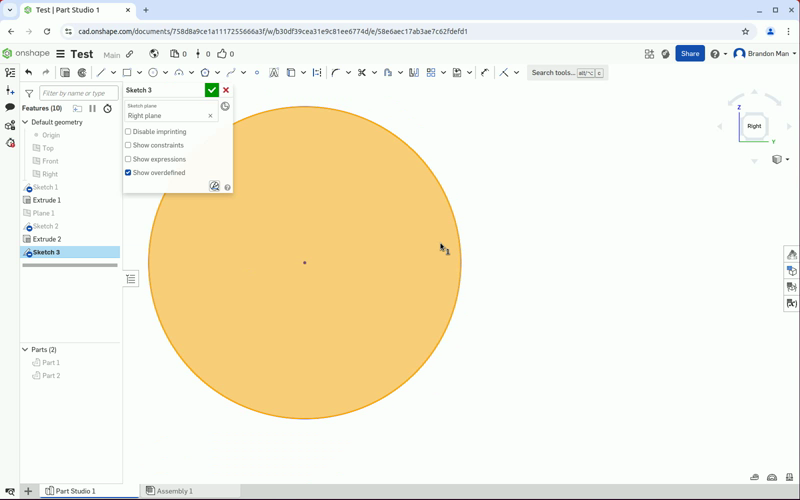
scroll(-6)
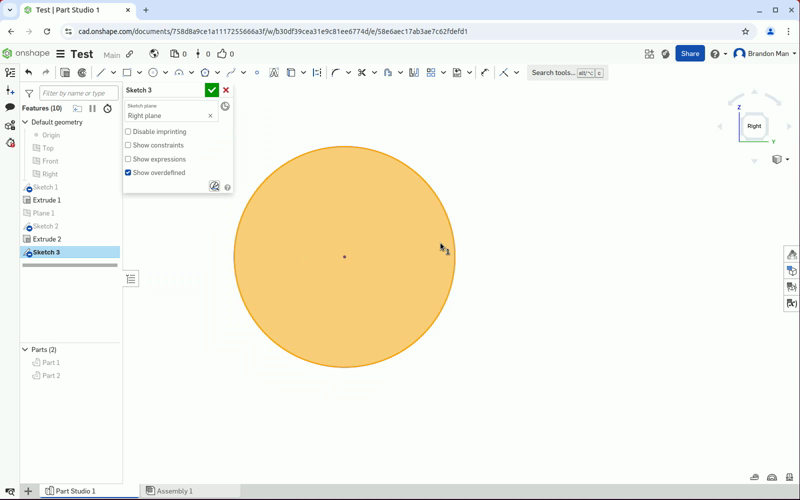
scroll(-6)
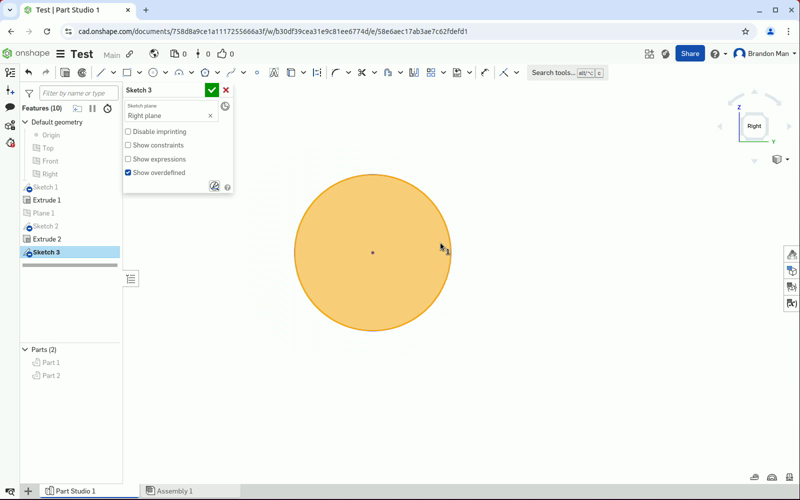
scroll(-6)
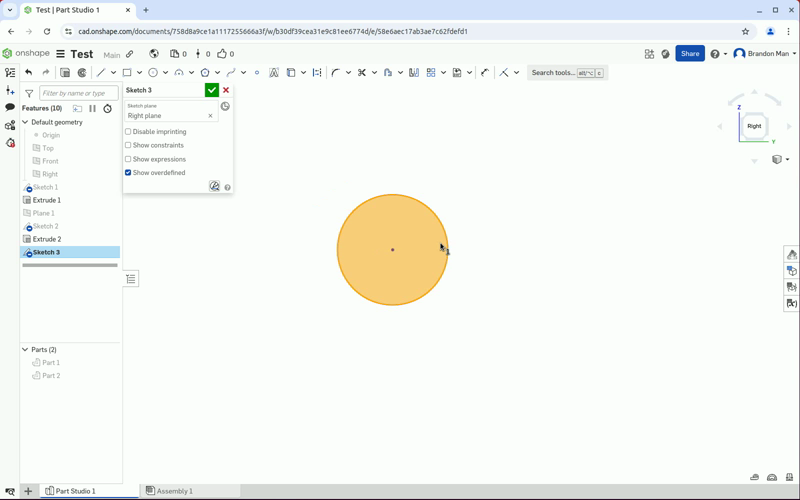
scroll(-6)
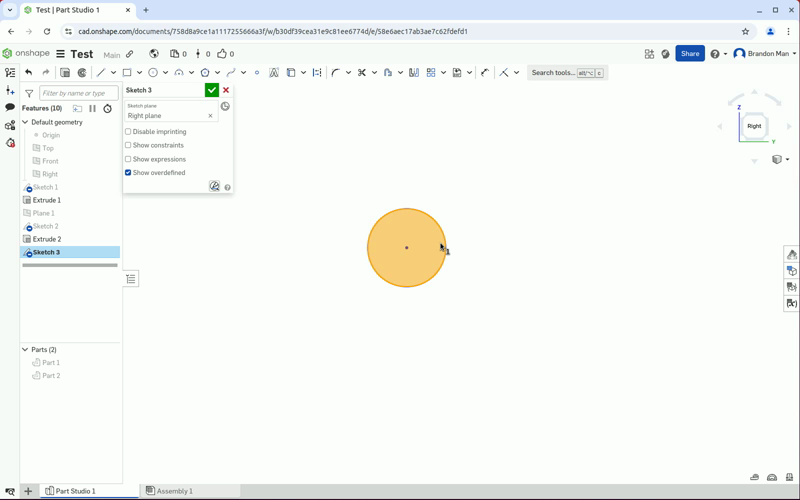
scroll(-6)
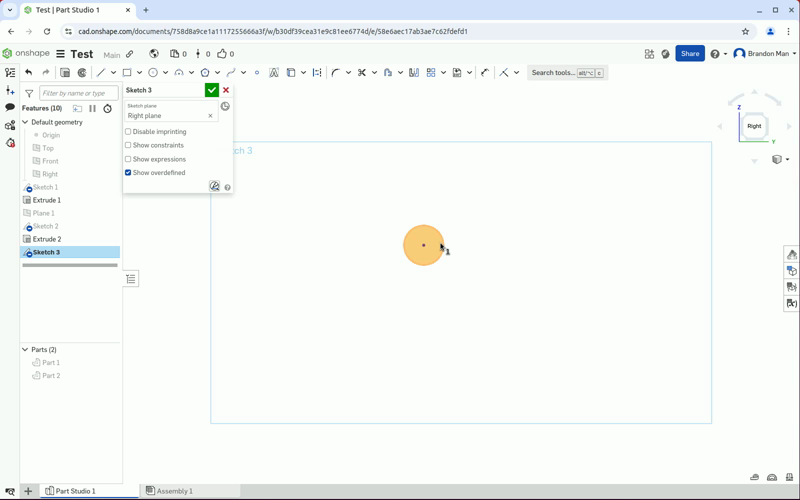
mouse_move(73, 352)
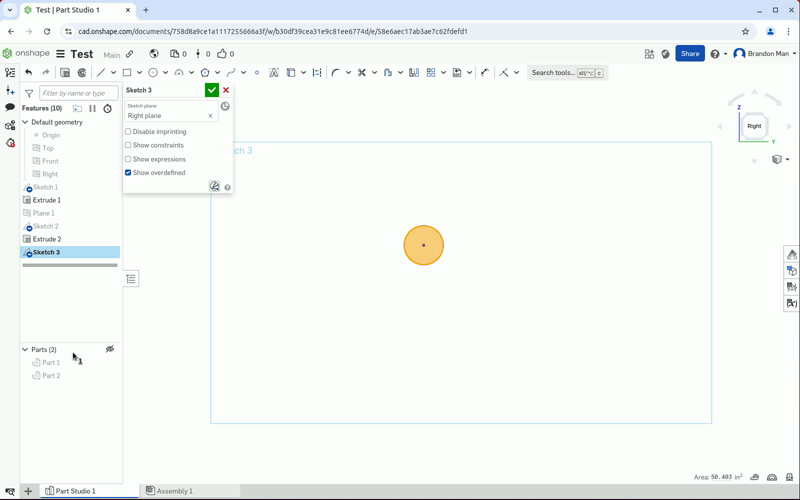
key(shift+y)
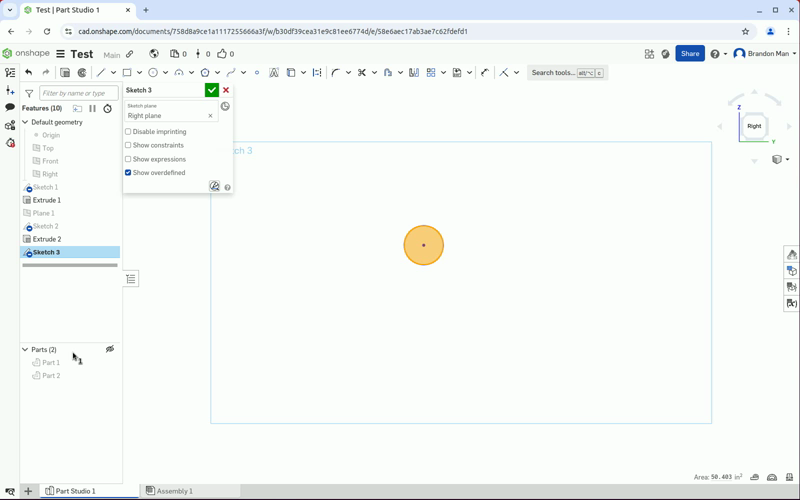
key(shift+e)
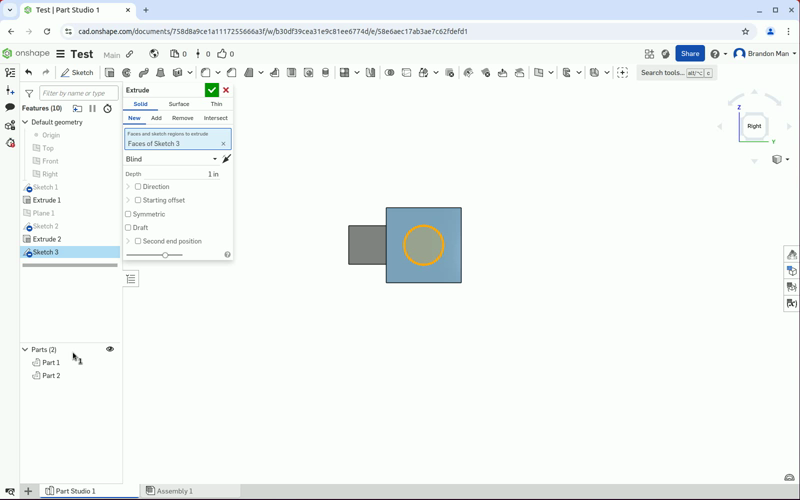
mouse_move(143, 106)
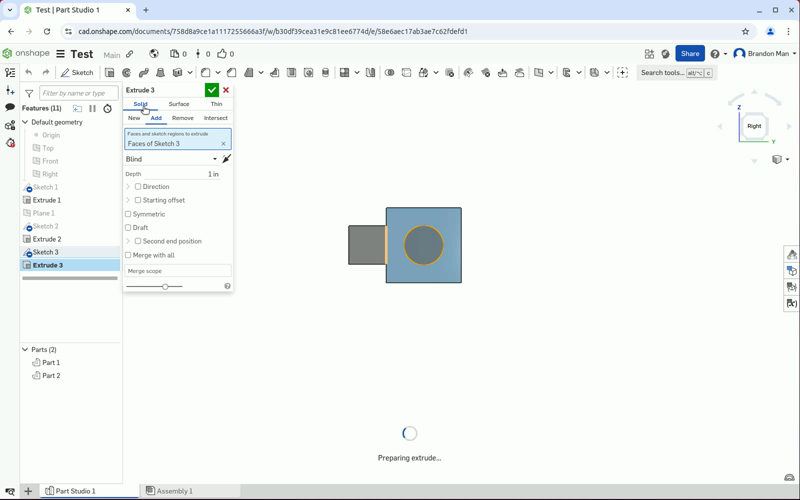
click(143, 106)
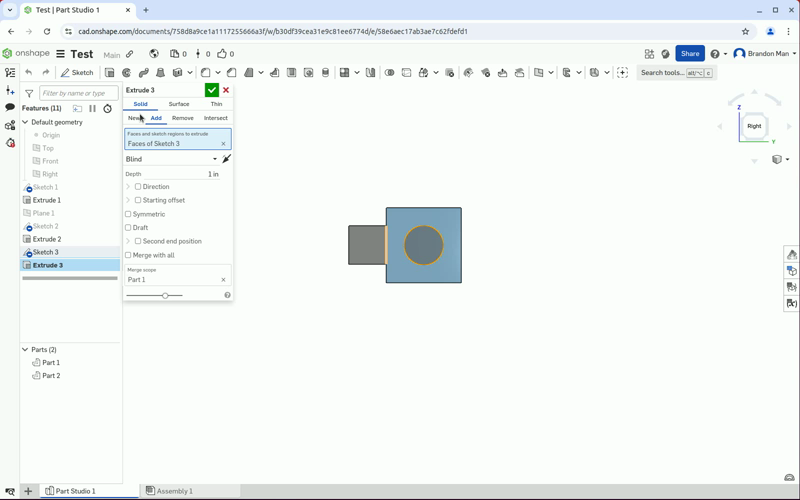
mouse_move(137, 120)
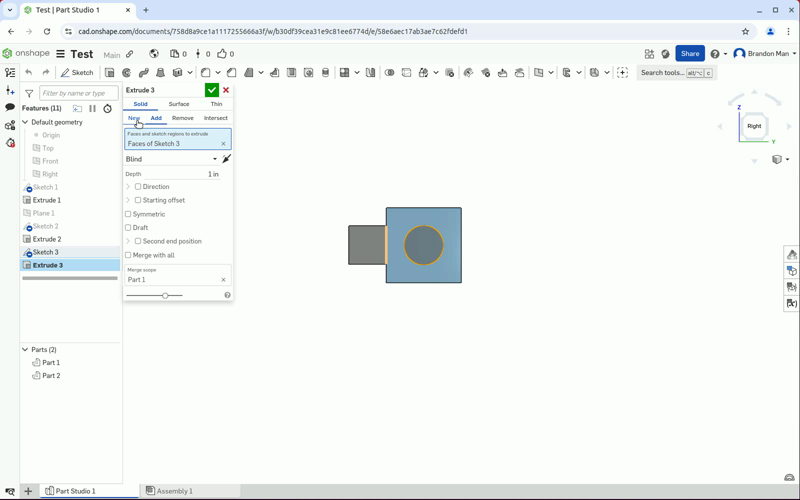
click(137, 120)
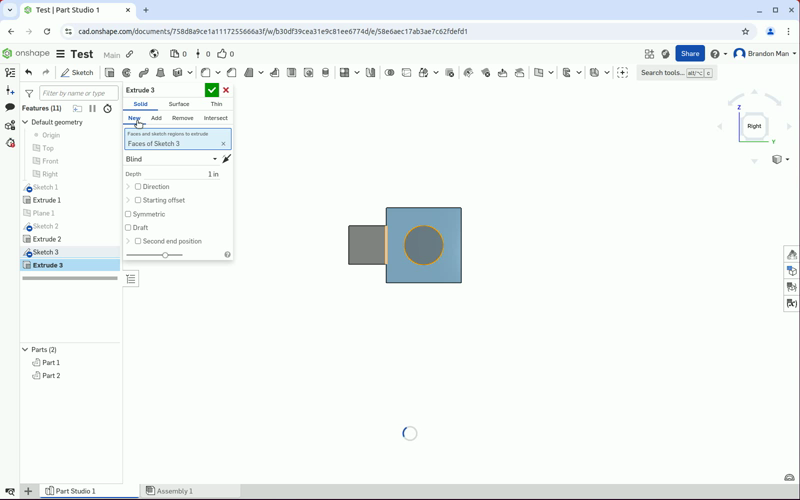
key(tab, 4)
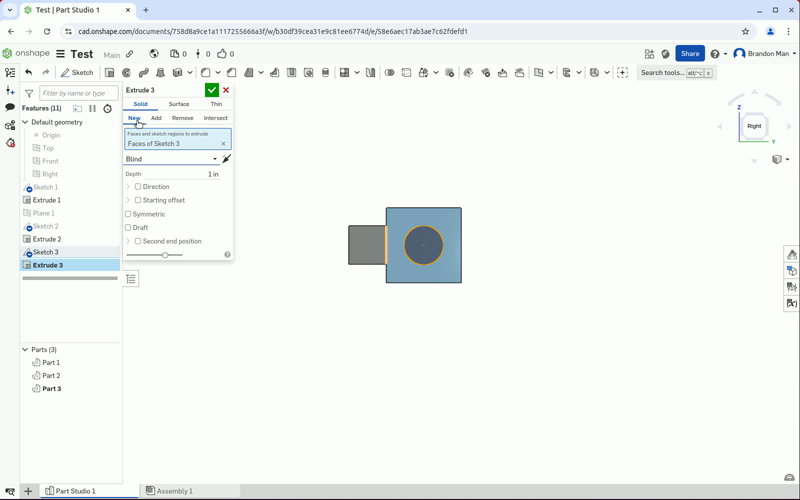
text(7.703)
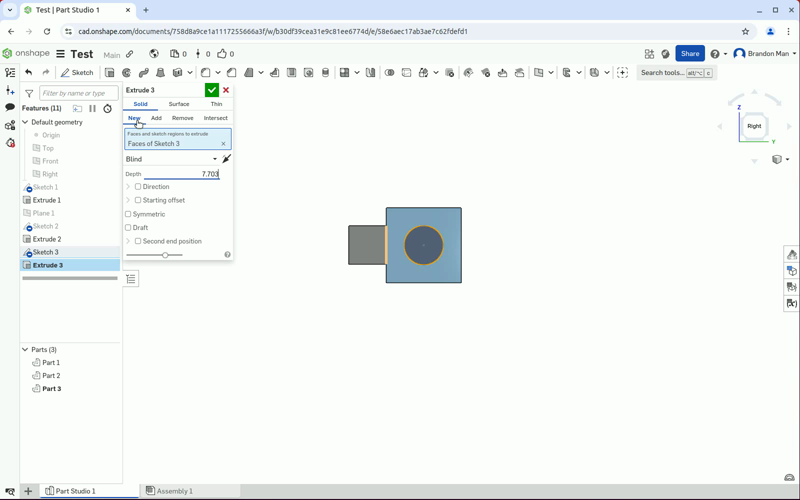
key(enter)
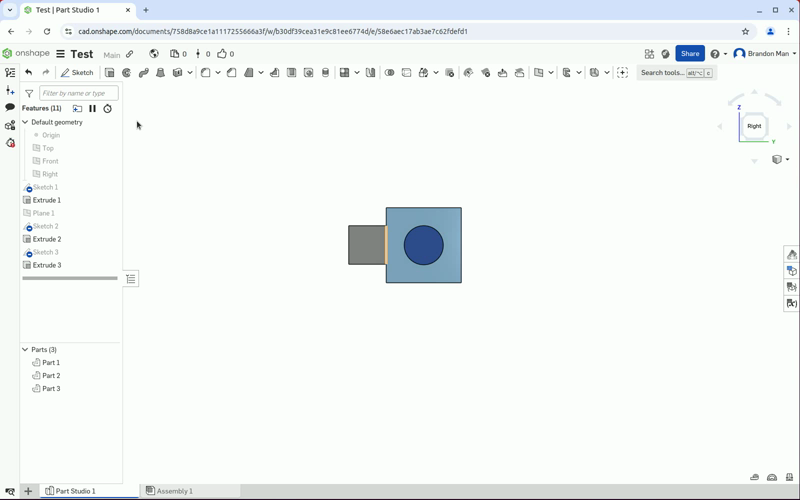
key(shift+h)
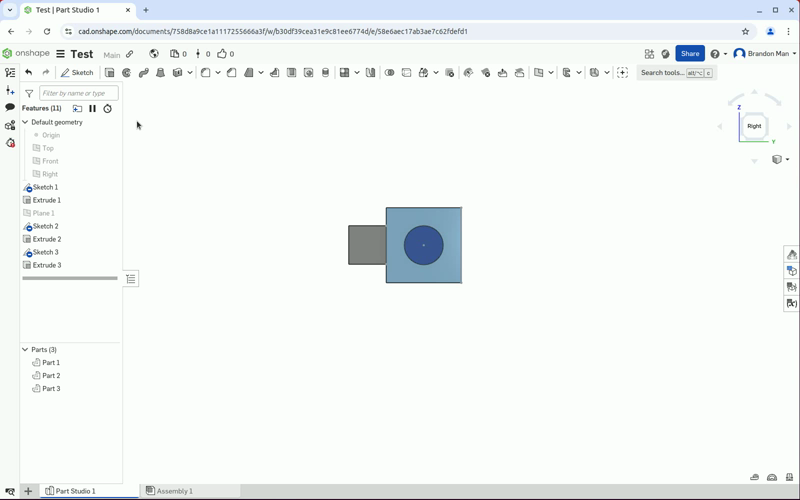
key(shift+h)
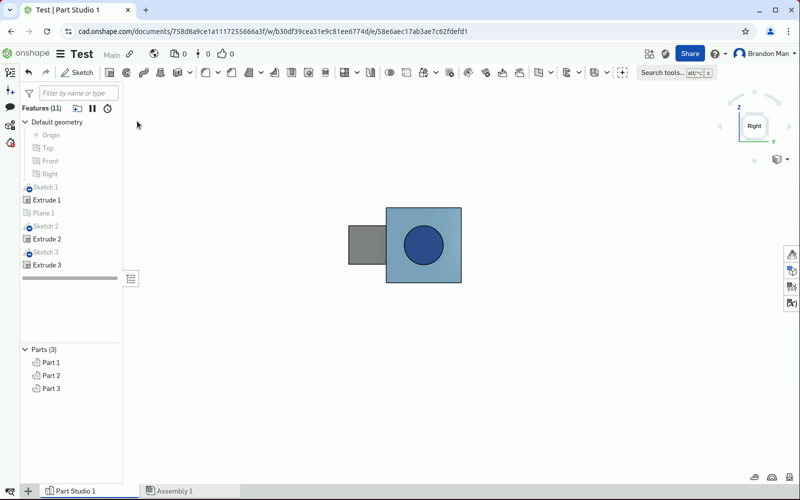
mouse_move(73, 189)
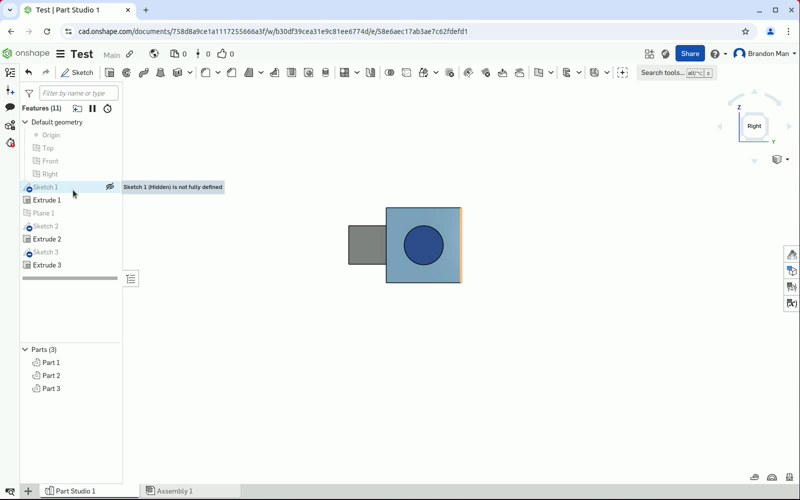
click(73, 189)
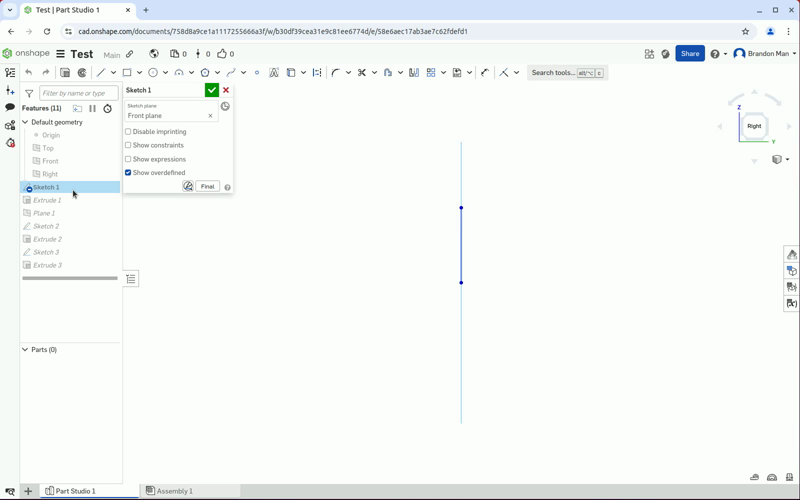
mouse_move(229, 92)
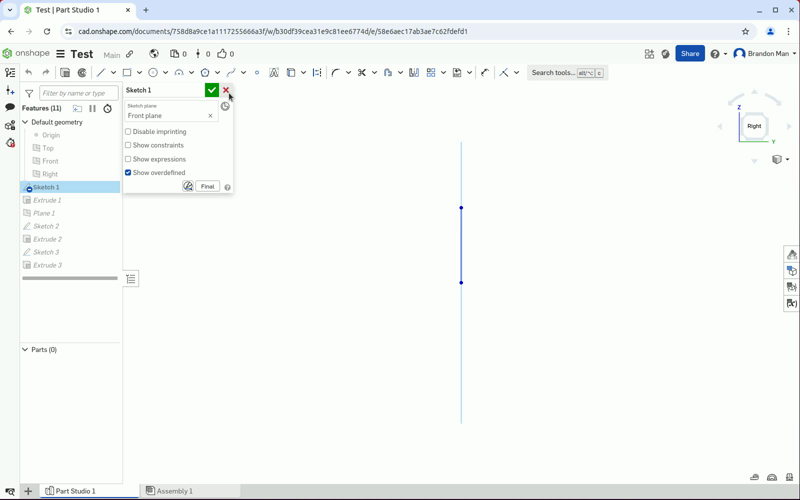
click(229, 92)
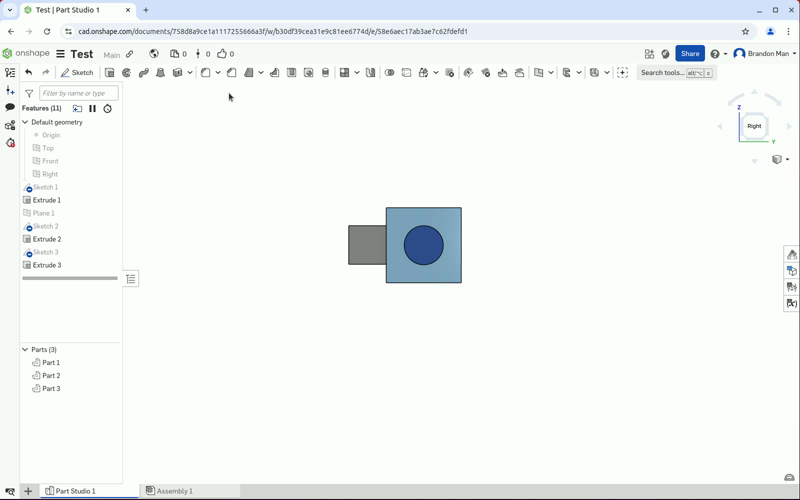
mouse_move(73, 352)
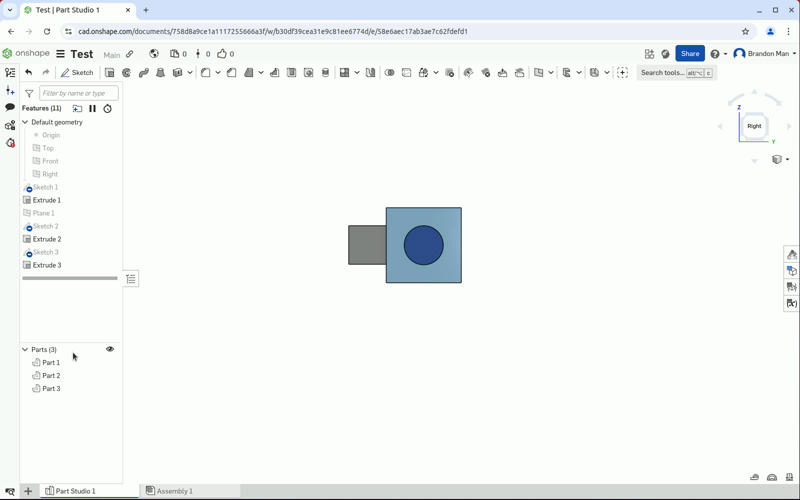
key(y)
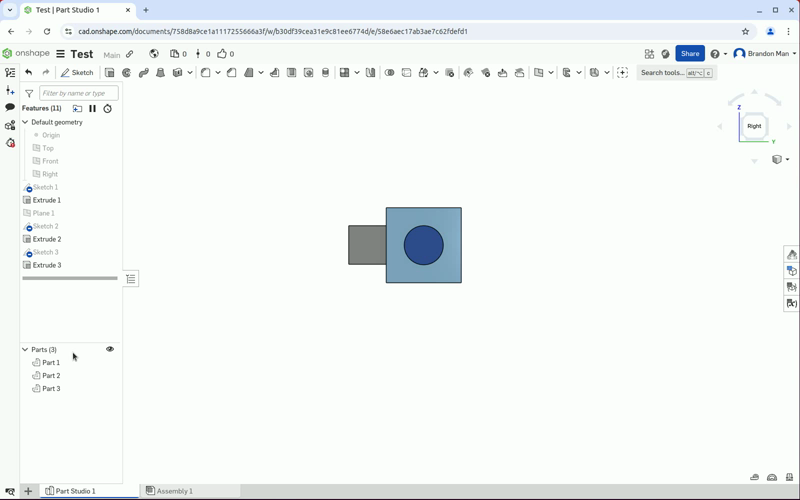
key(shift+p)
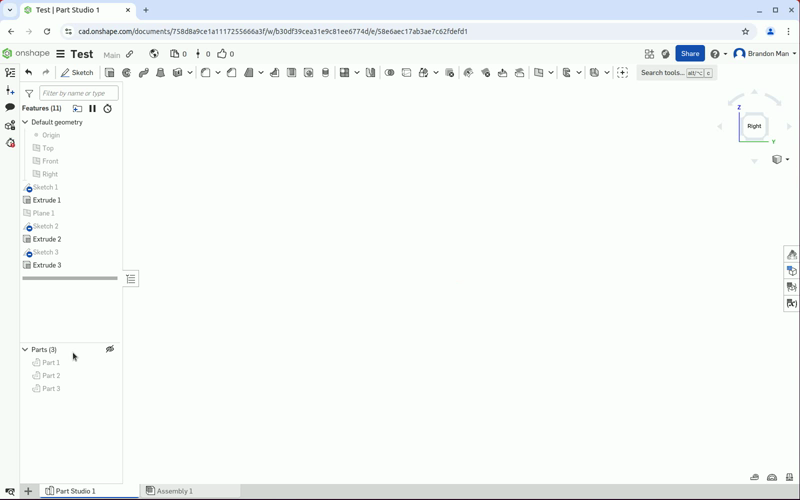
key(space)
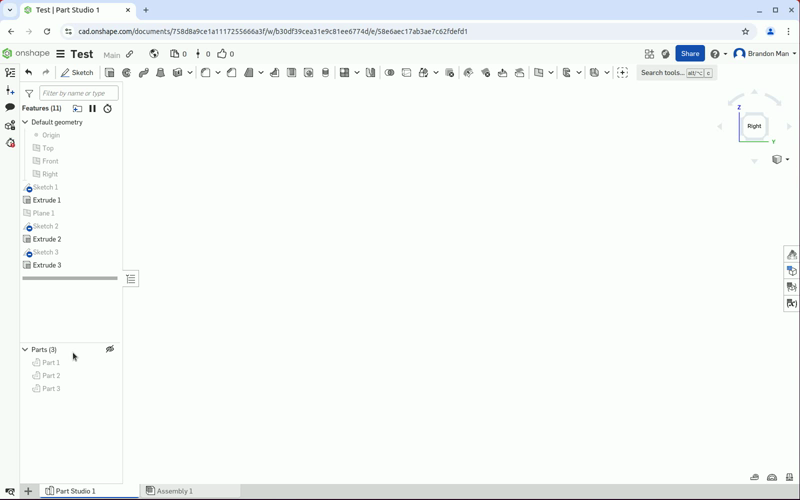
key_down(shift)
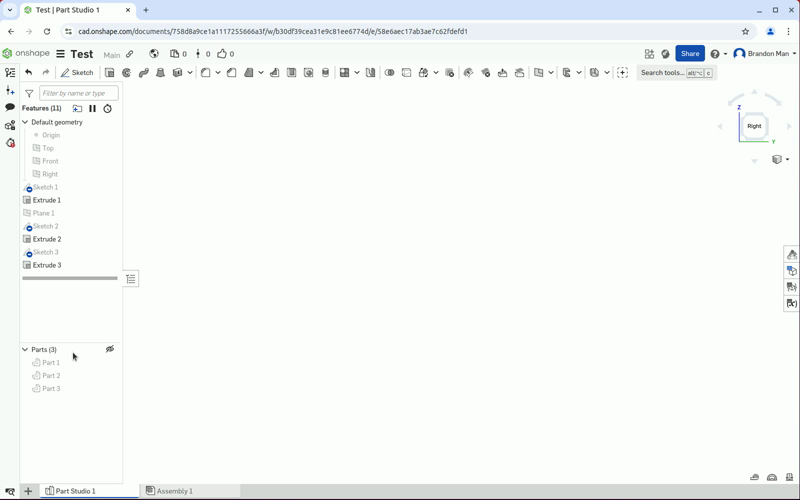
key(right)
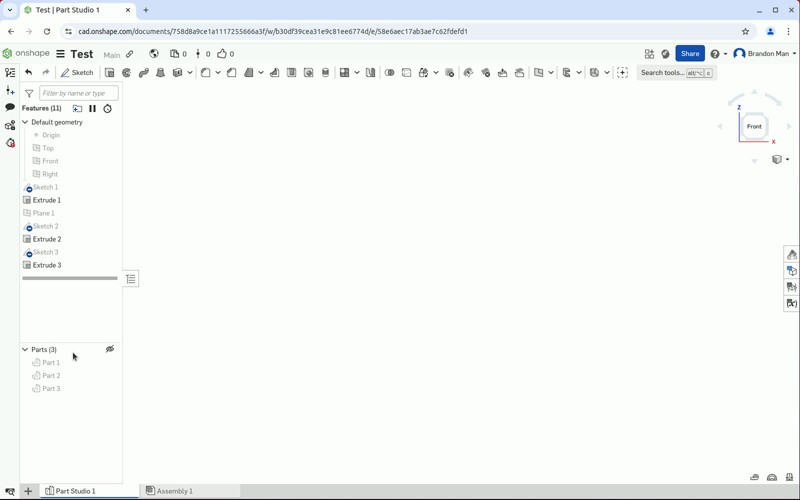
key_up(shift)
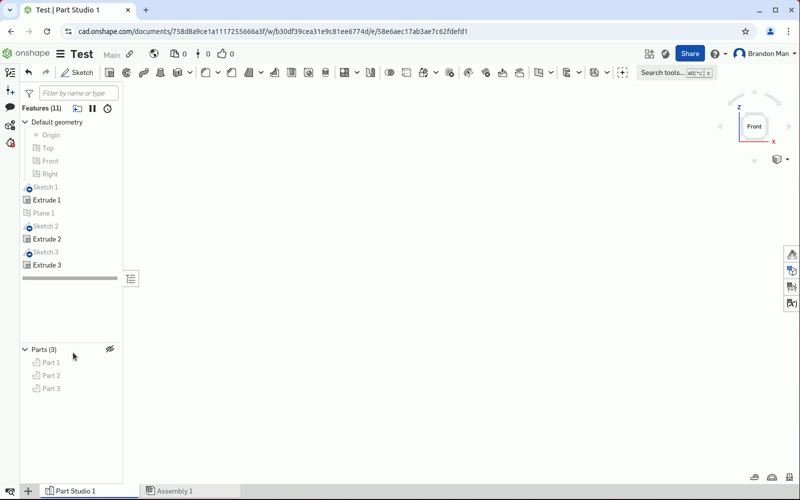
key(space)
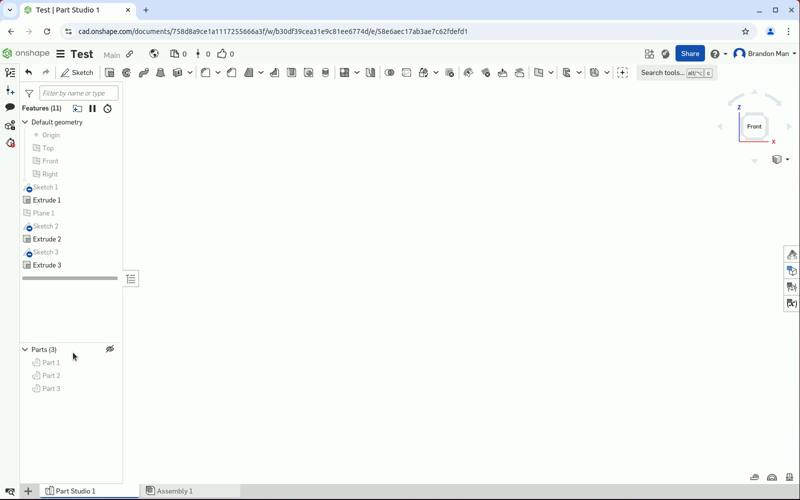
key_down(shift)
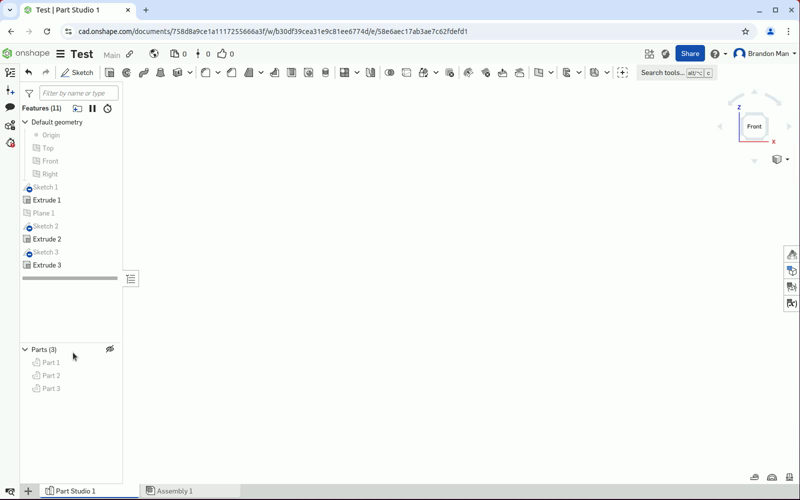
key(down)
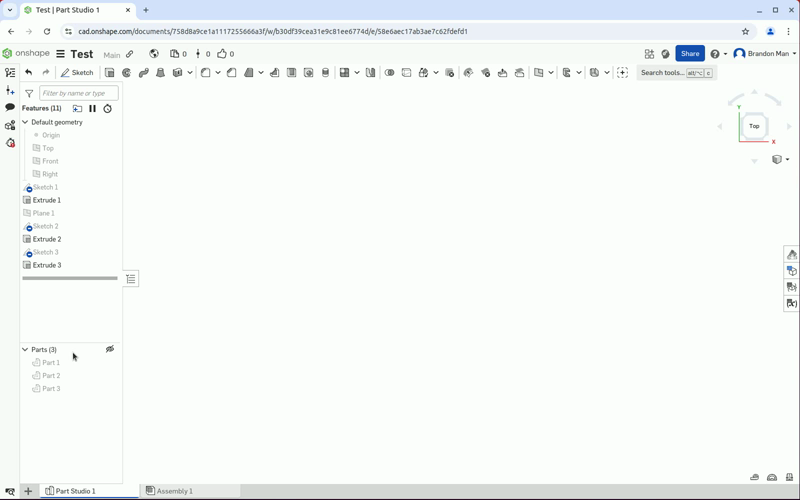
key_up(shift)
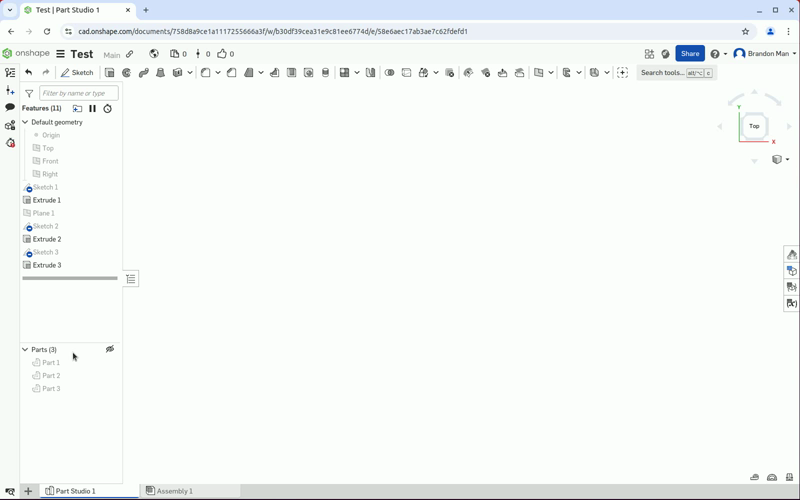
mouse_move(73, 352)
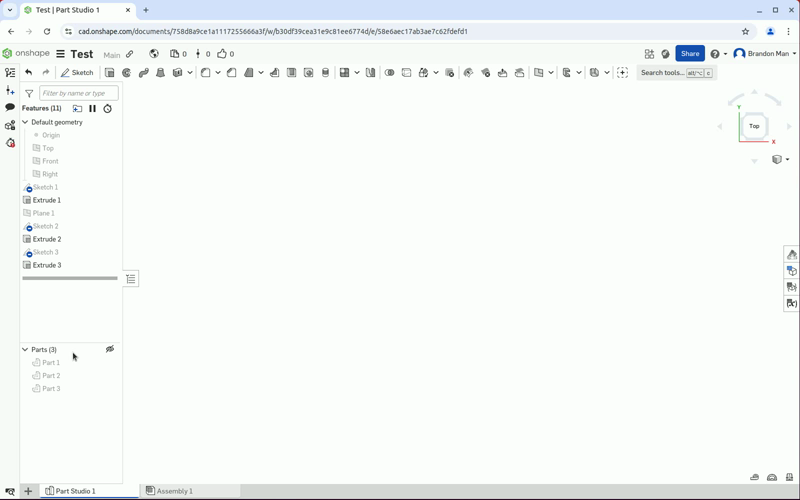
key(shift+y)
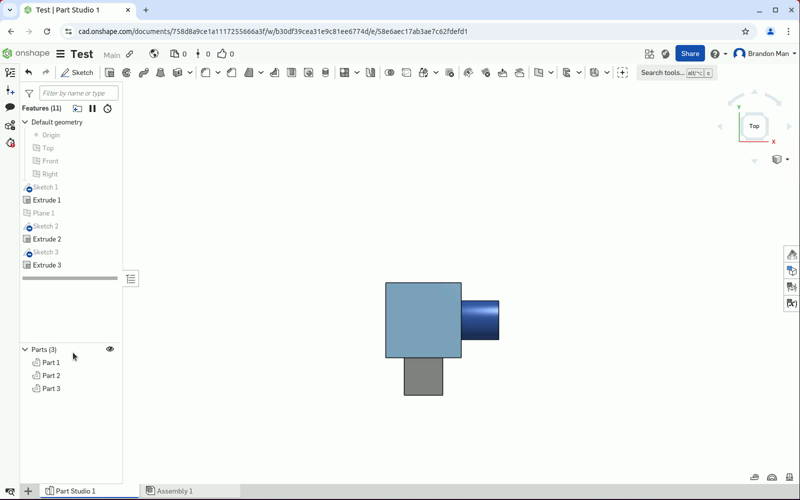
mouse_move(541, 75)
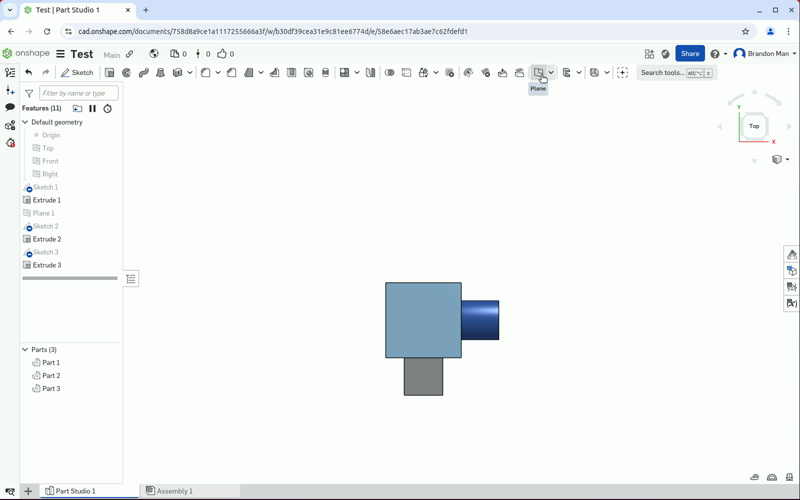
click(541, 75)
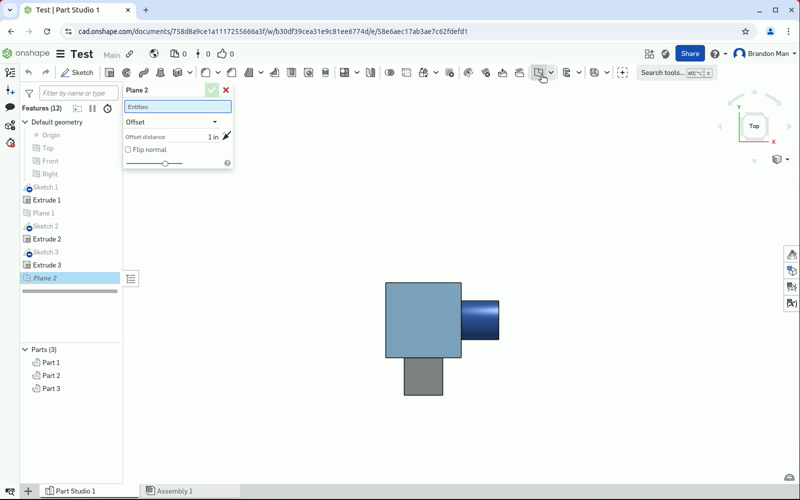
mouse_move(73, 150)
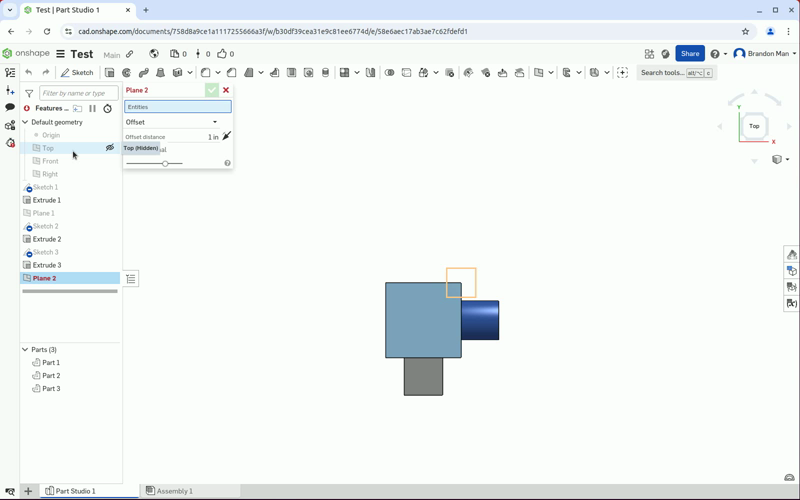
click(73, 150)
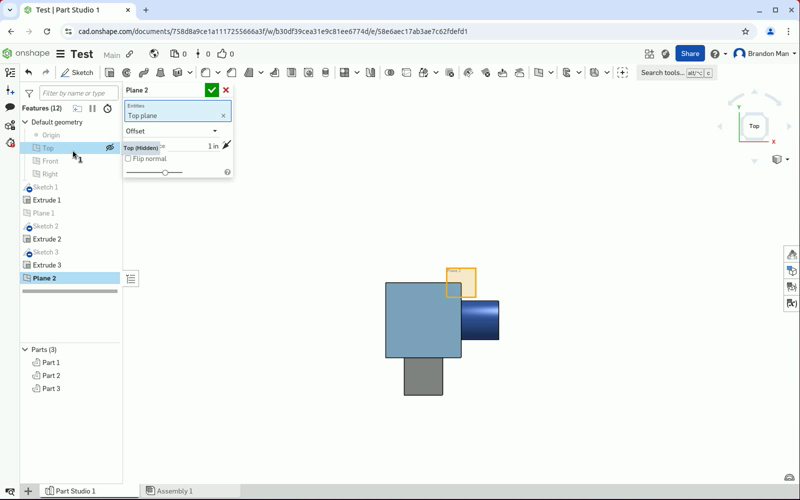
key(tab, 2)
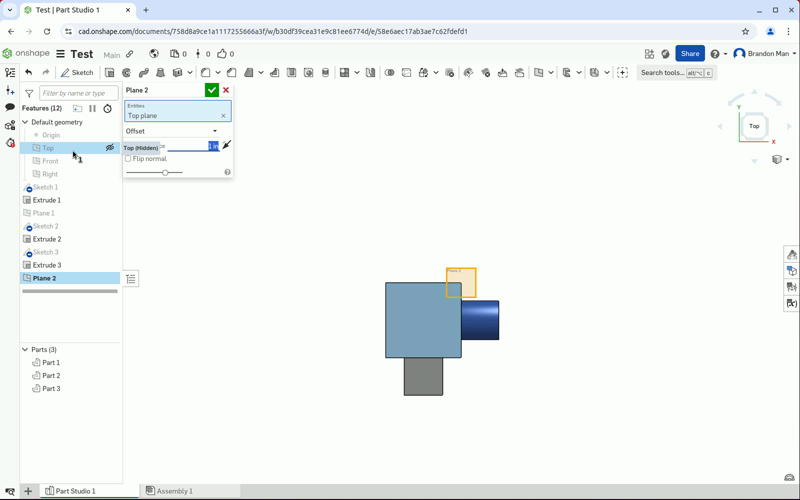
text(15.405)
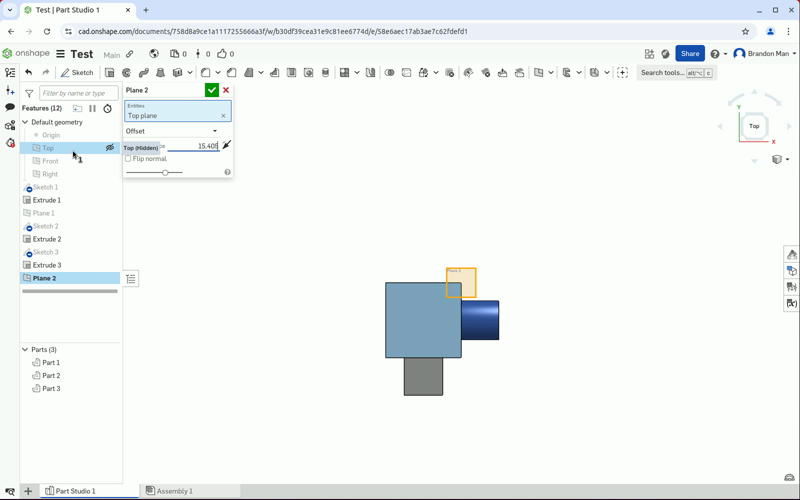
key(enter, 2)
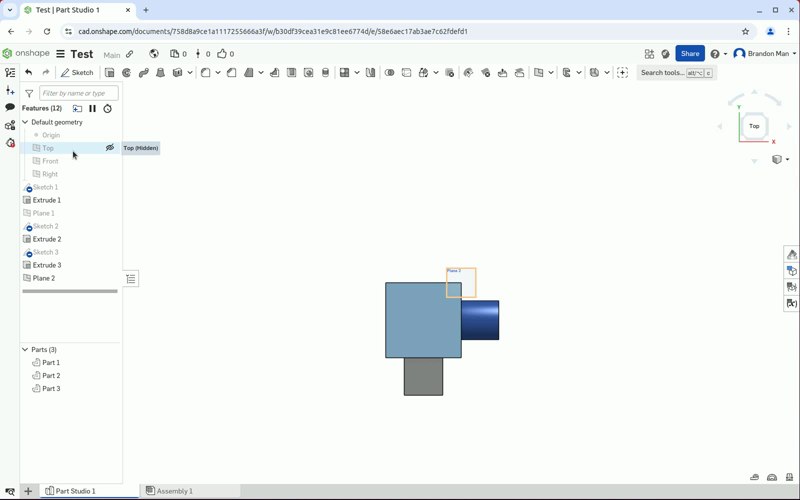
key(shift+s)
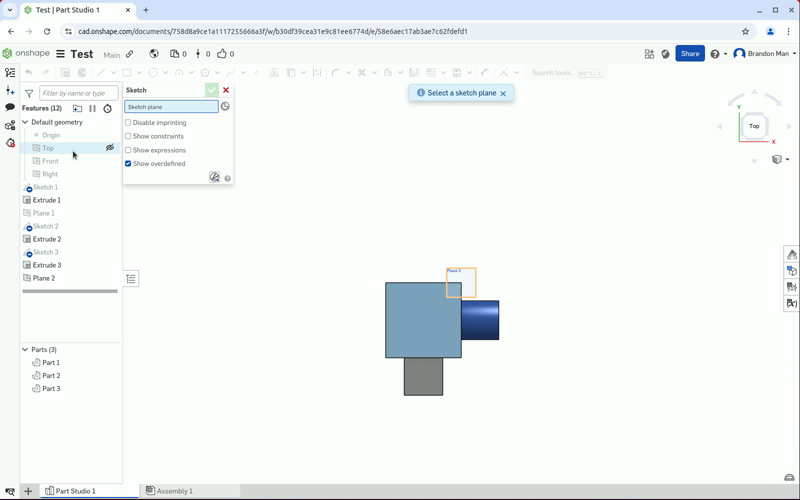
mouse_move(73, 280)
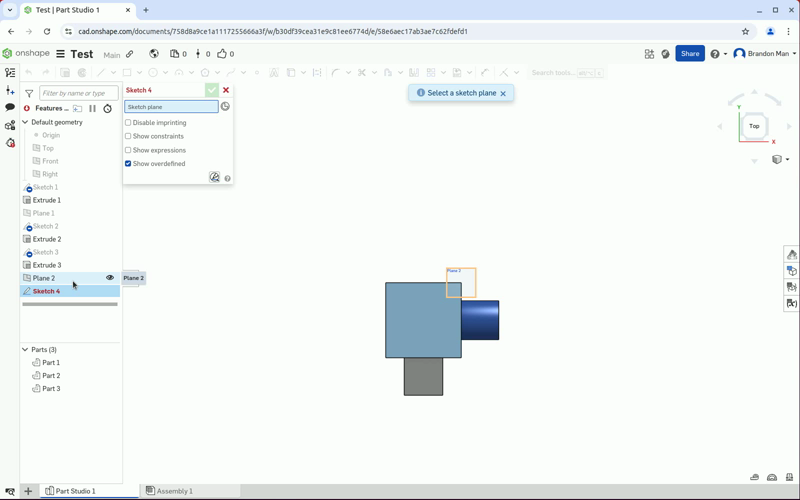
click(73, 280)
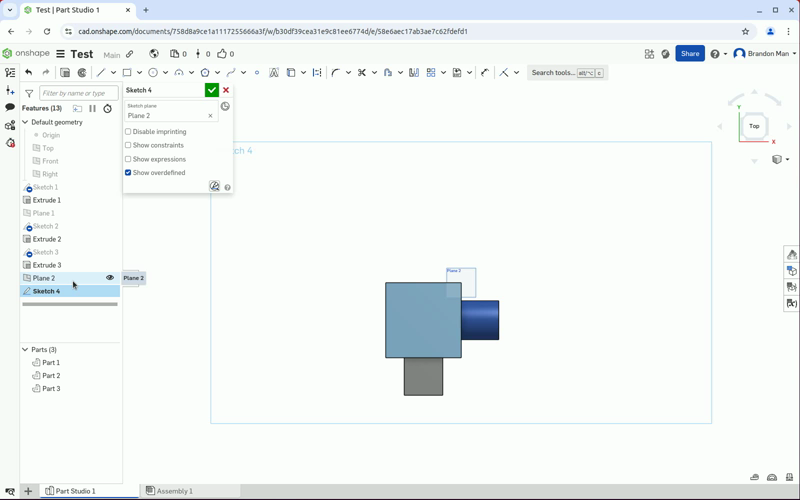
mouse_move(73, 352)
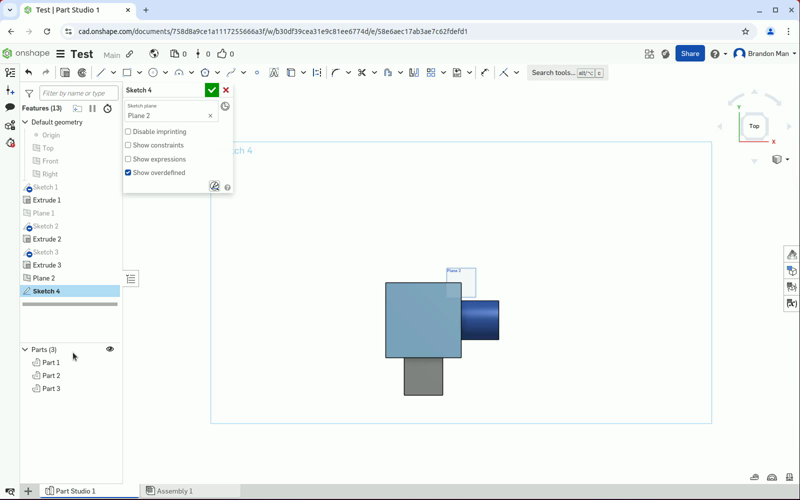
key(y)
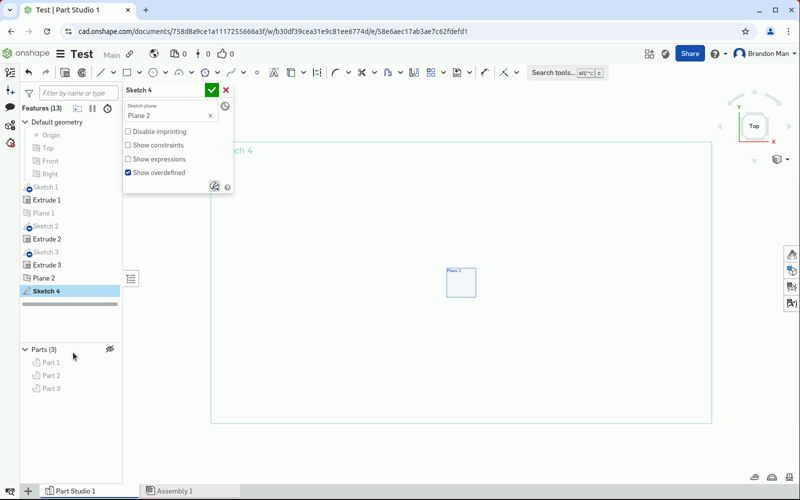
key(c)
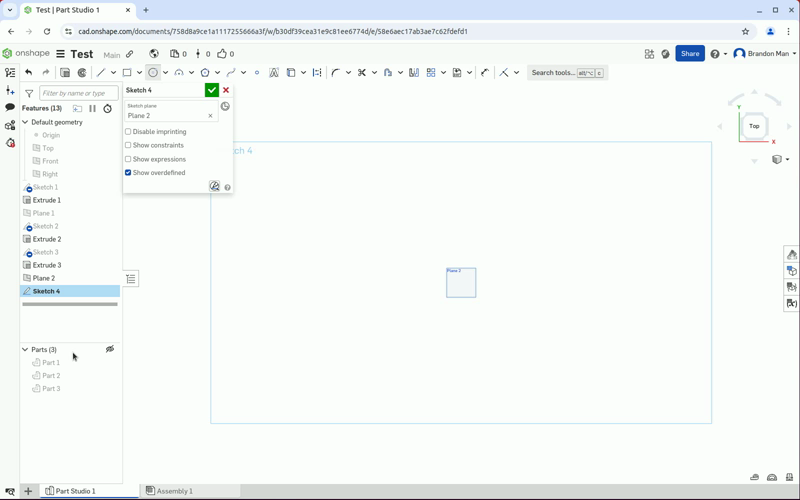
key_down(shift)
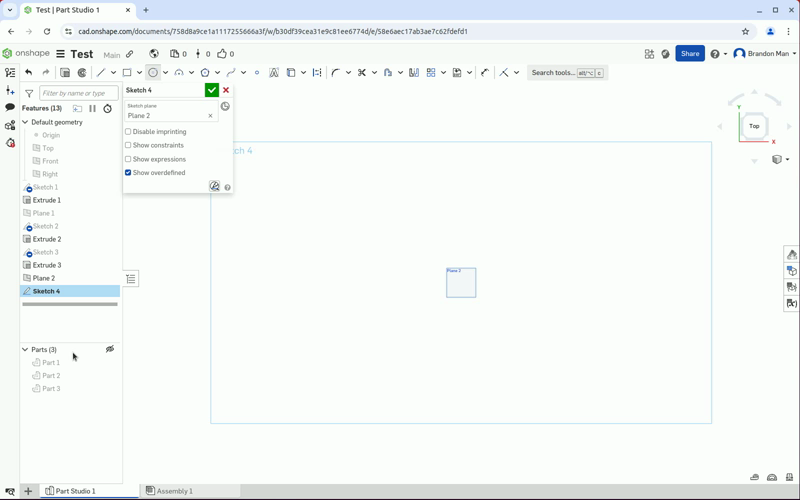
mouse_move(423, 320)
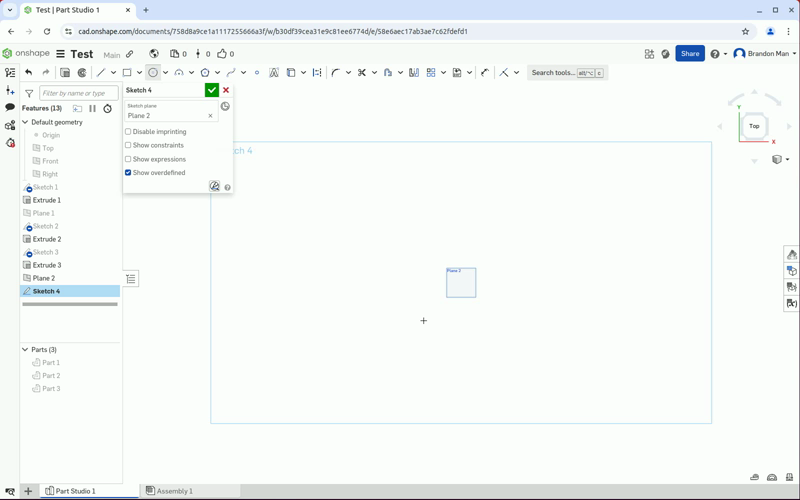
click(423, 320)
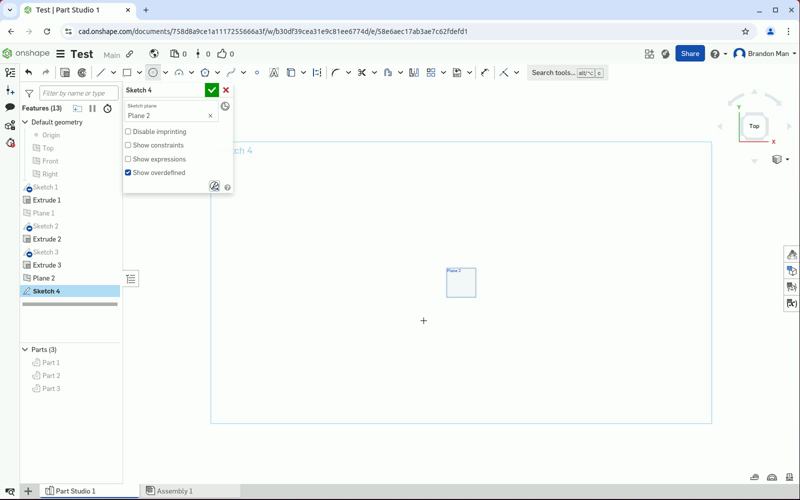
key_up(shift)
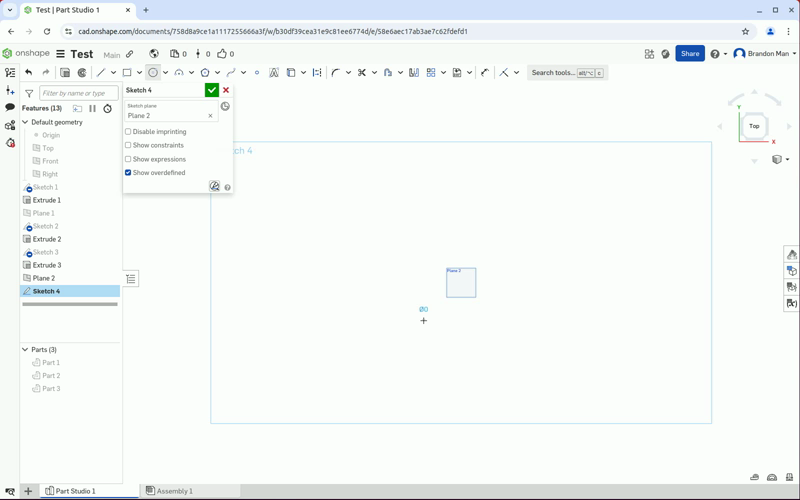
mouse_move(443, 320)
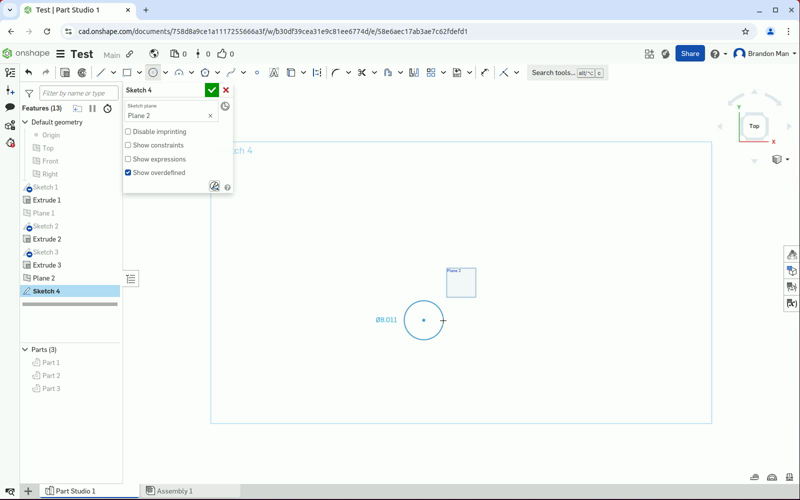
click(443, 320)
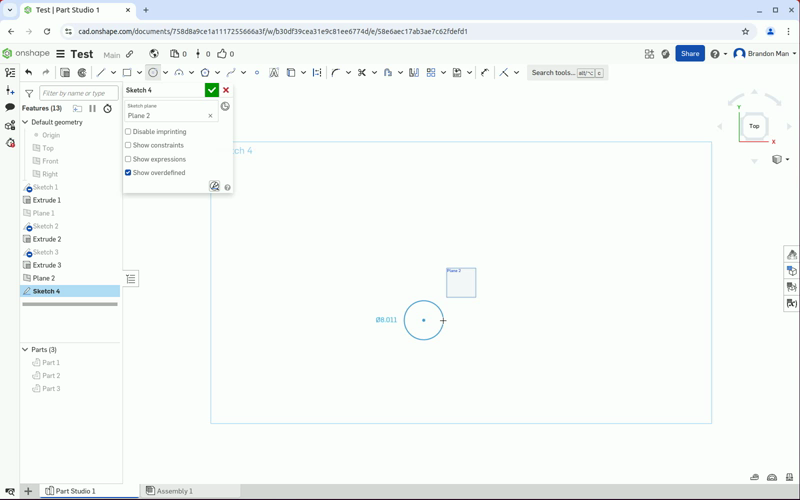
key(esc)
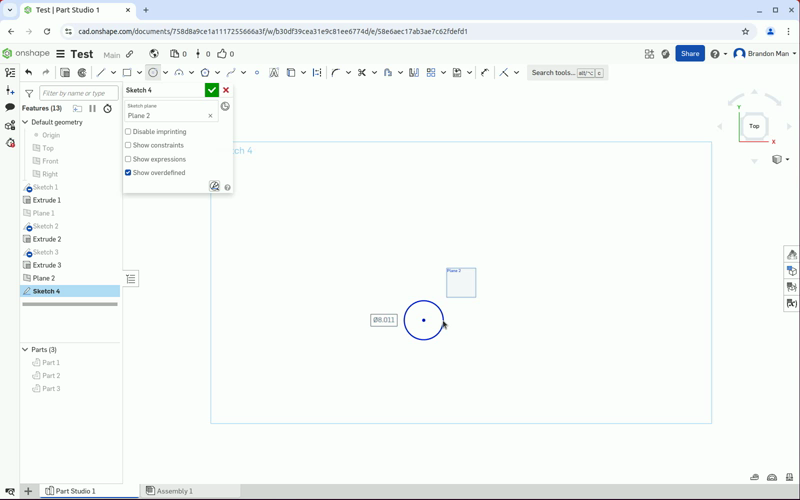
mouse_move(409, 332)
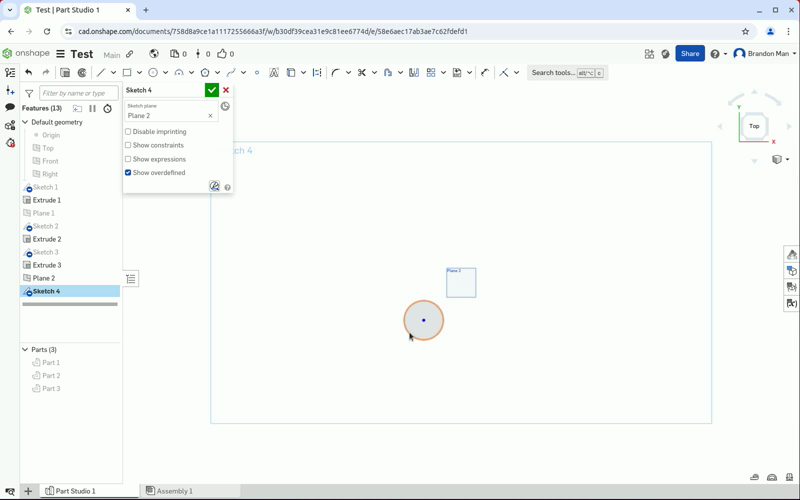
scroll(6)
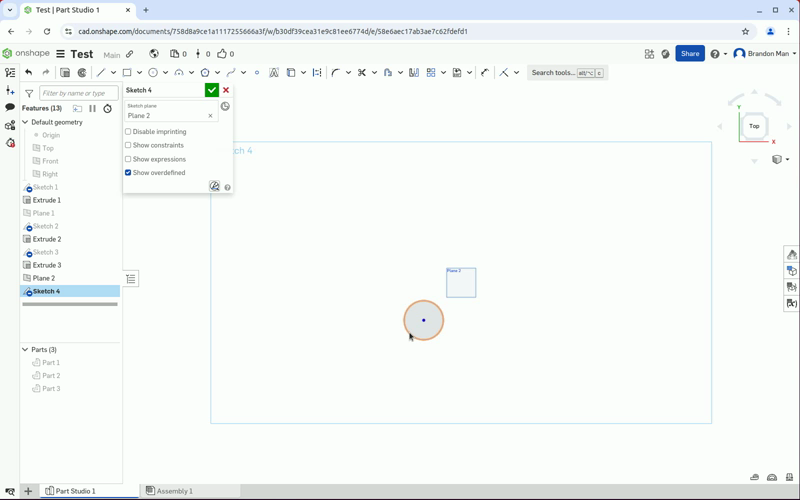
scroll(6)
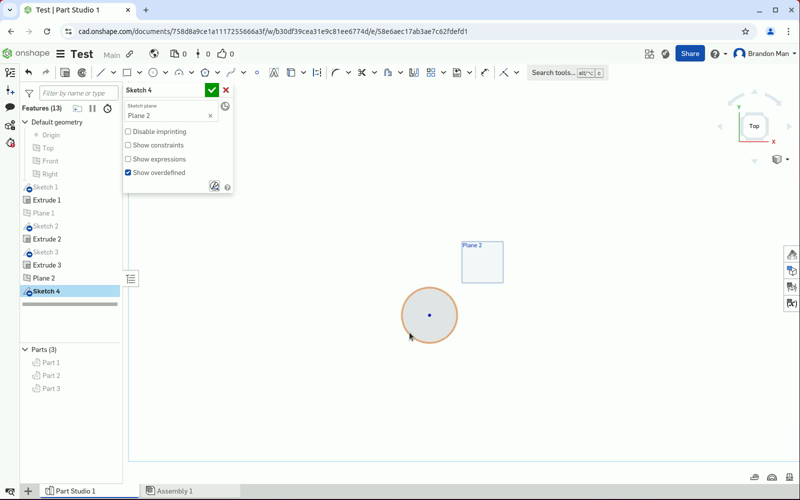
scroll(6)
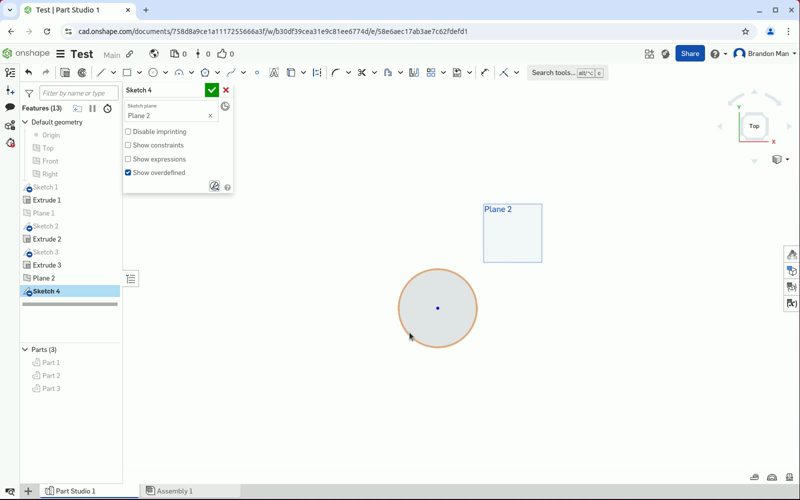
scroll(6)
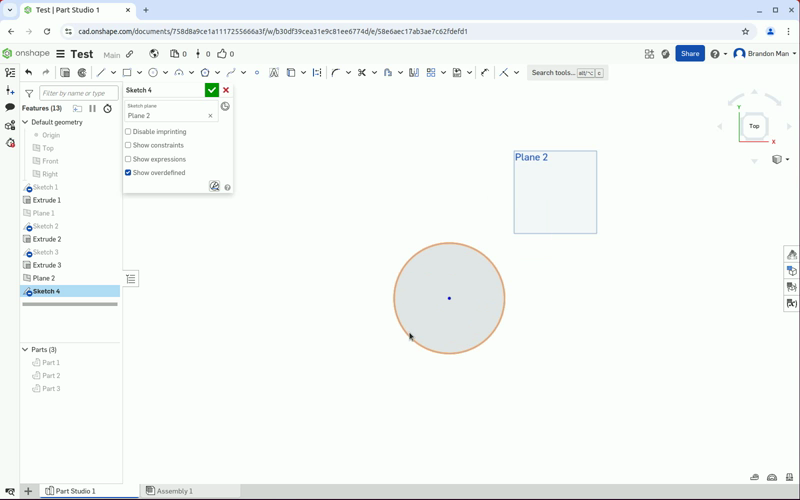
scroll(6)
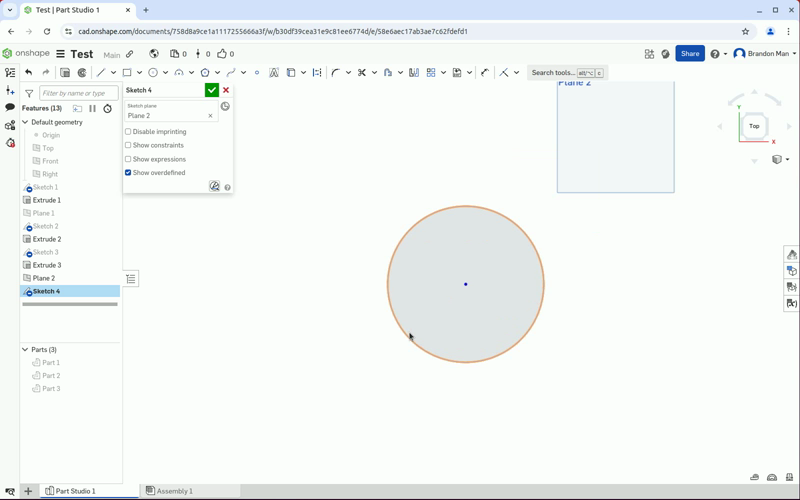
scroll(6)
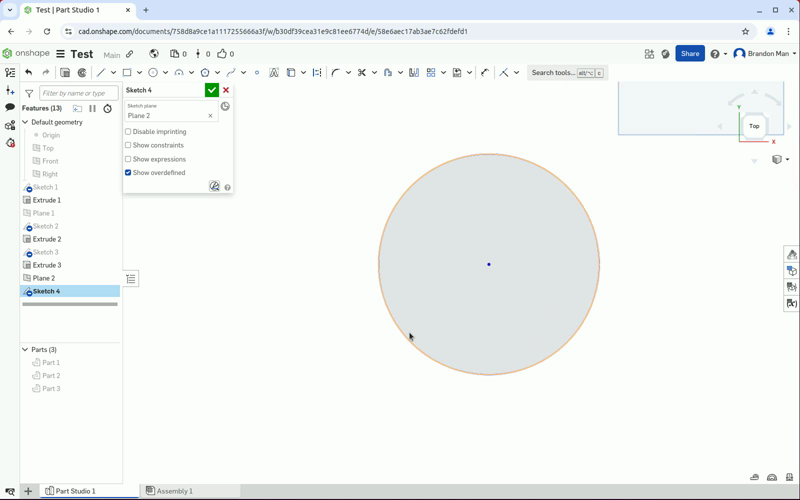
scroll(6)
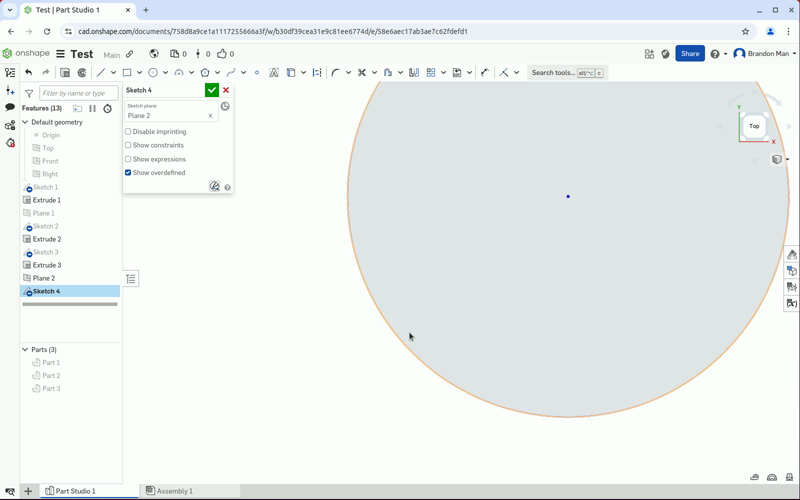
click(409, 332)
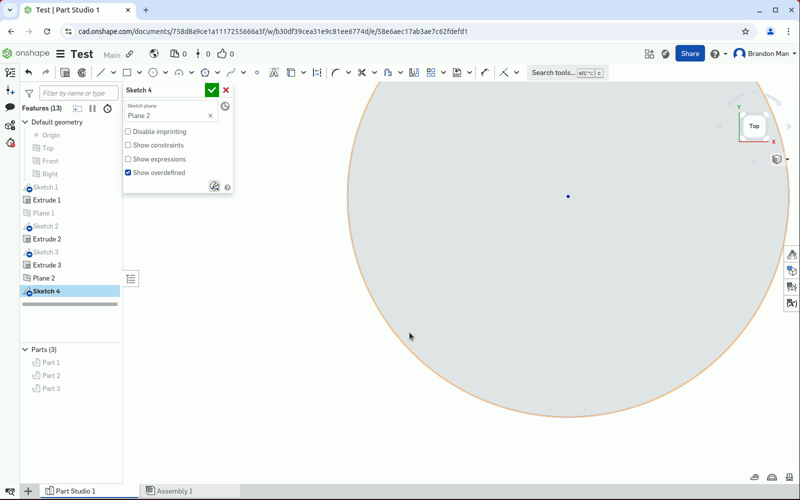
scroll(-6)
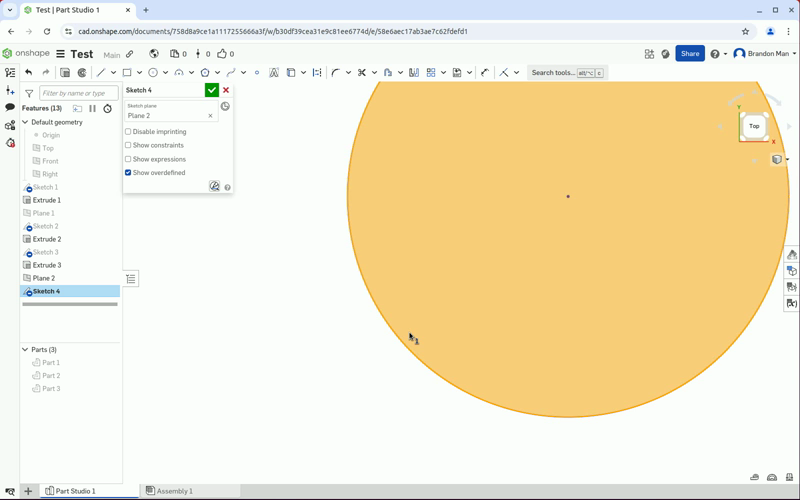
scroll(-6)
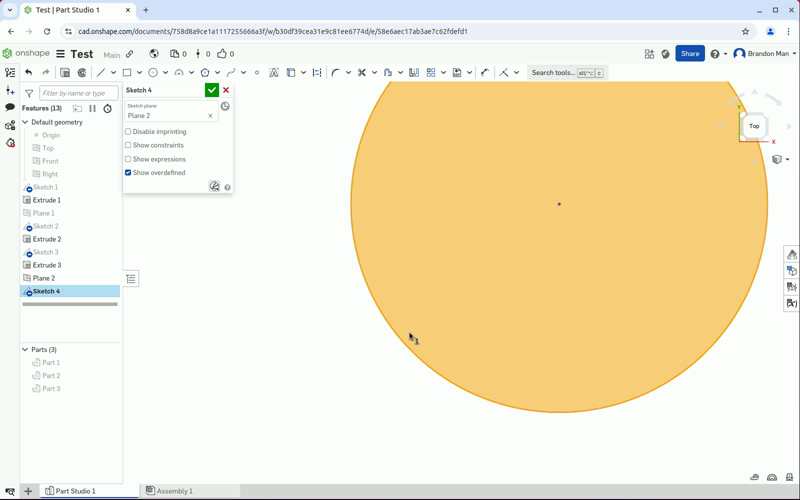
scroll(-6)
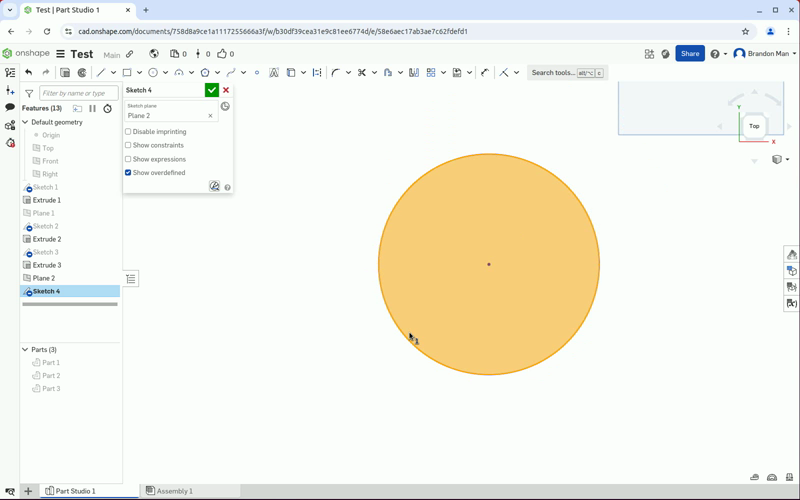
scroll(-6)
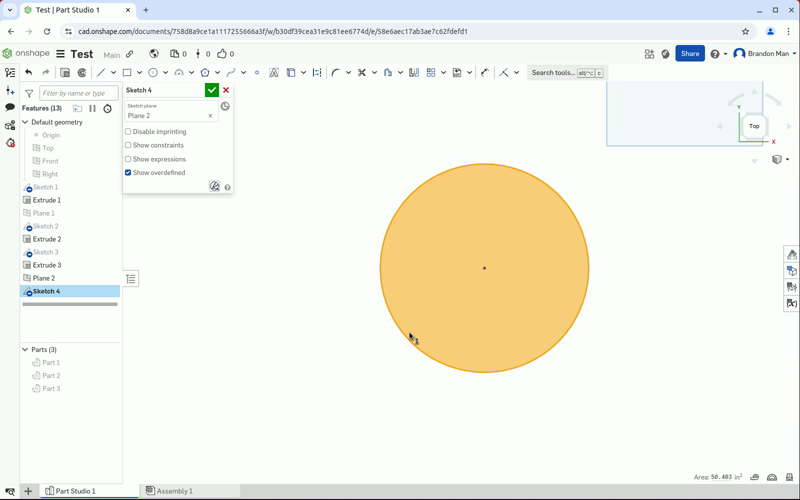
scroll(-6)
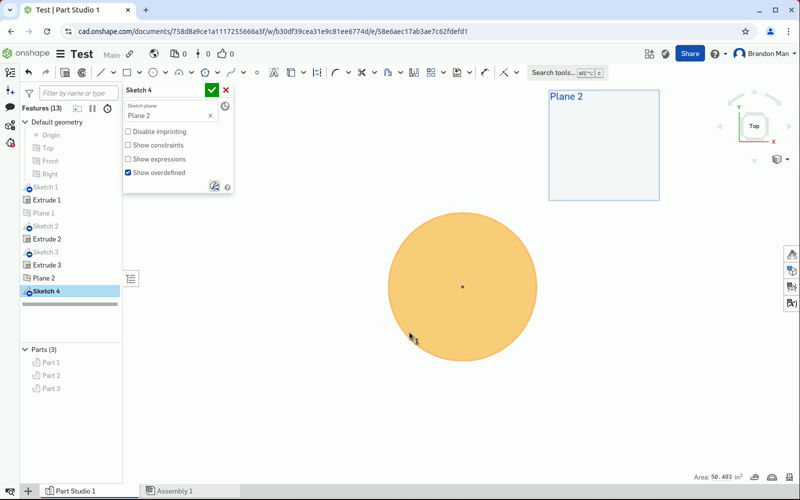
scroll(-6)
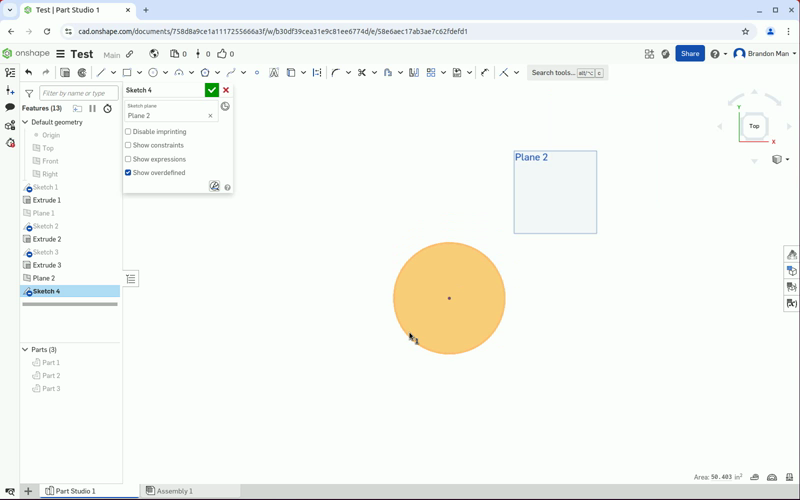
scroll(-6)
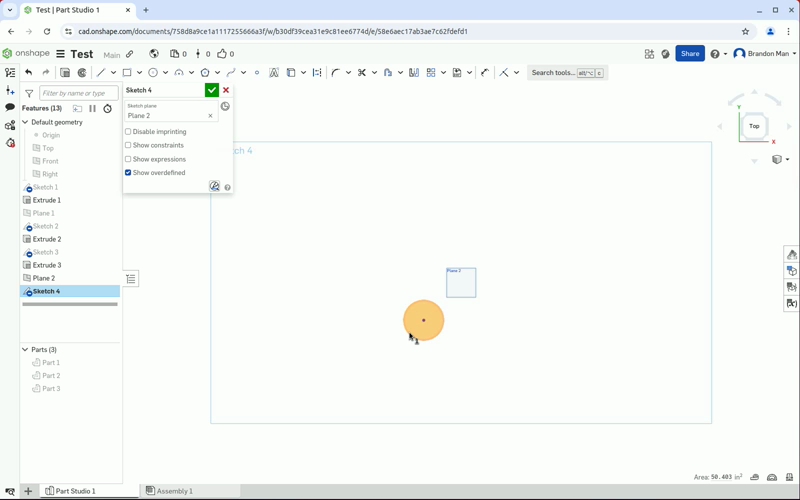
mouse_move(73, 352)
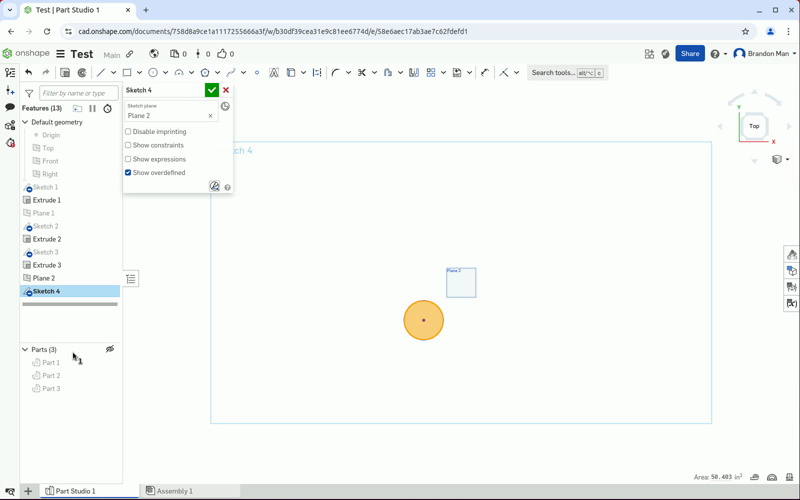
key(shift+y)
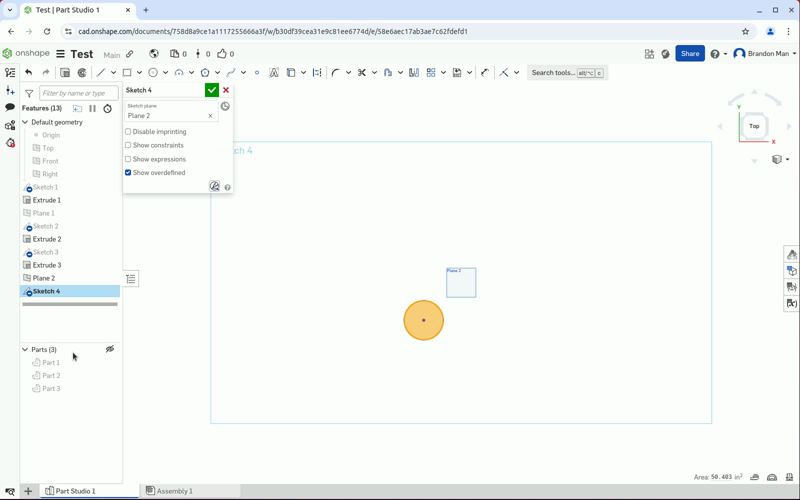
key(shift+e)
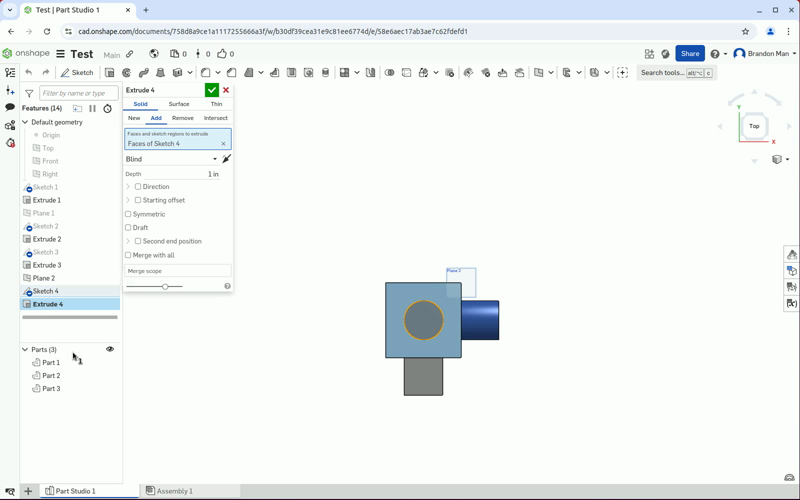
mouse_move(143, 106)
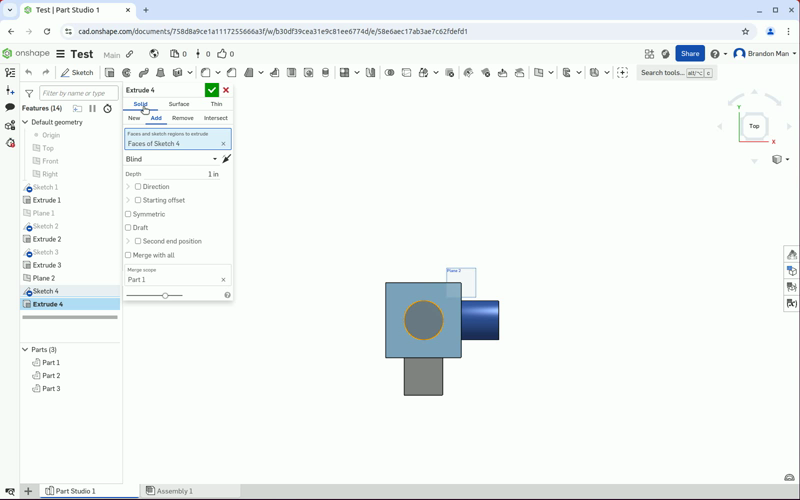
click(143, 106)
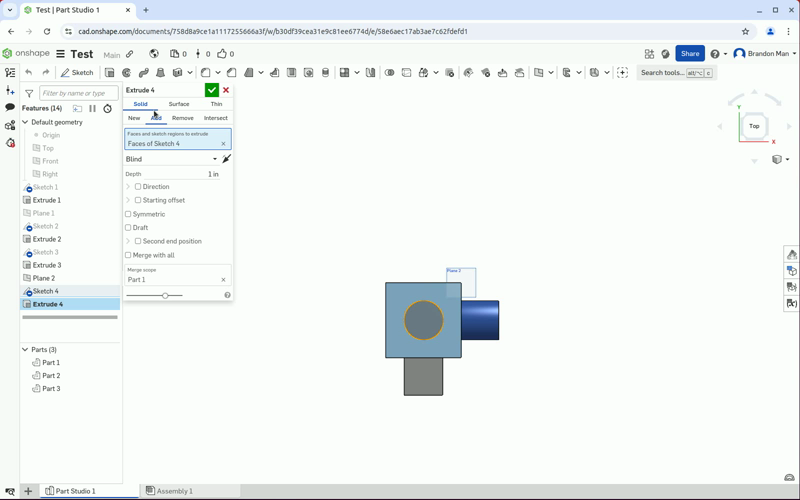
mouse_move(186, 120)
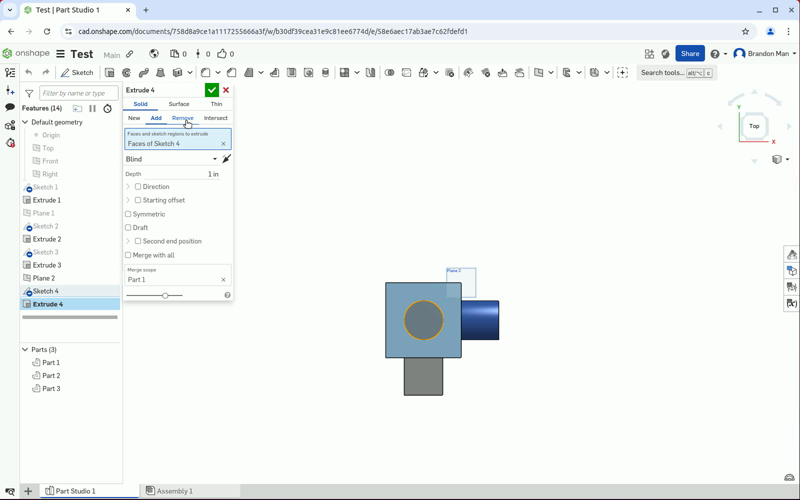
click(186, 120)
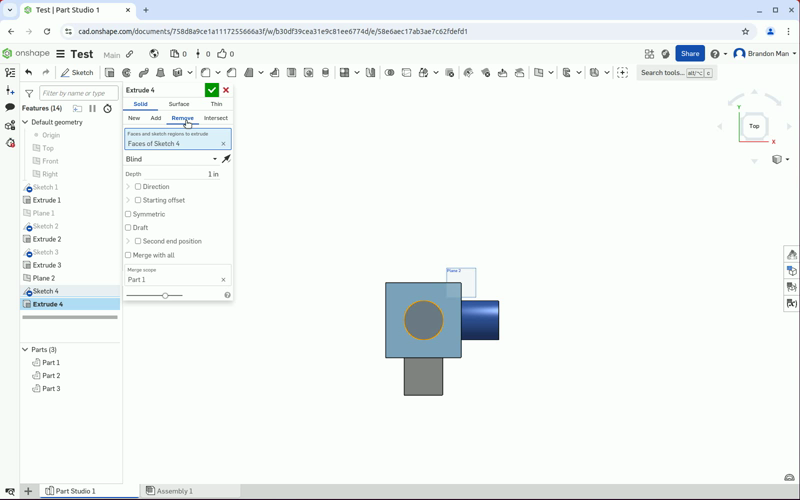
key(tab, 4)
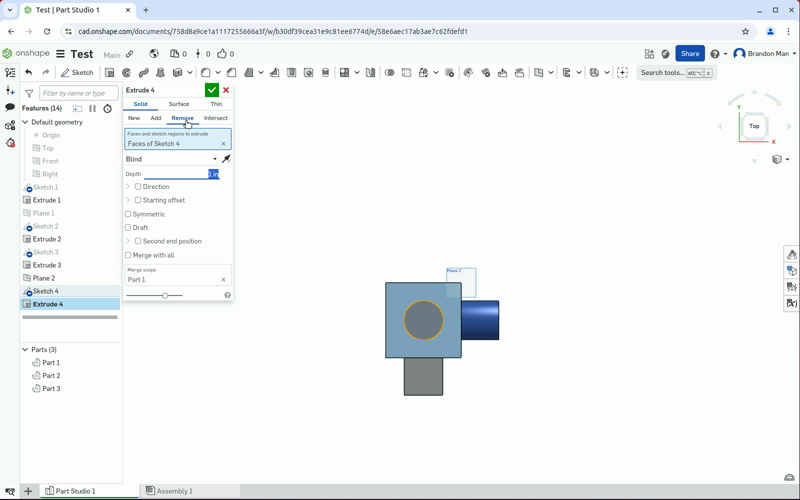
text(15.405)
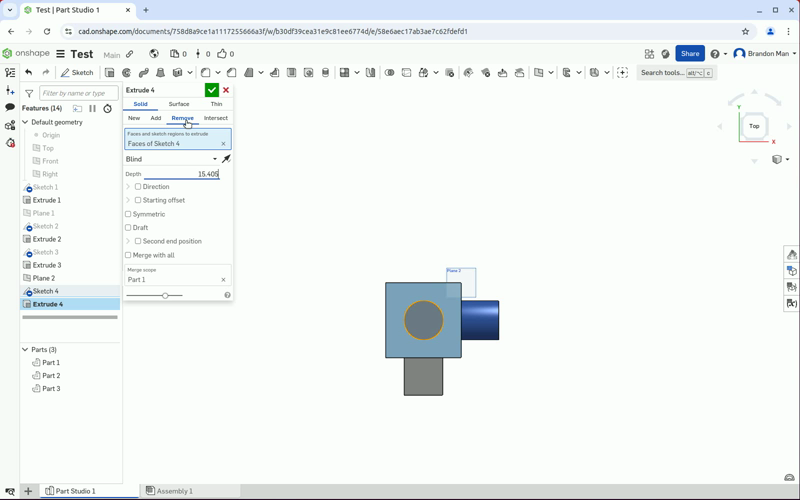
key(tab, 6)
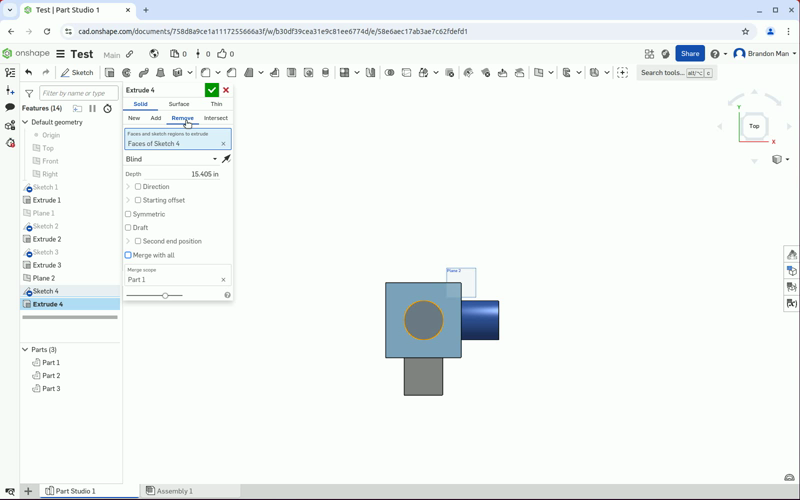
key(space)
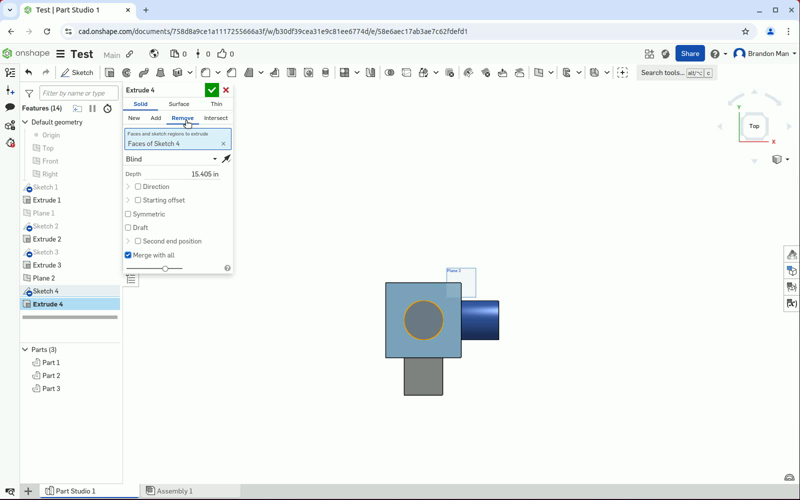
key(enter)
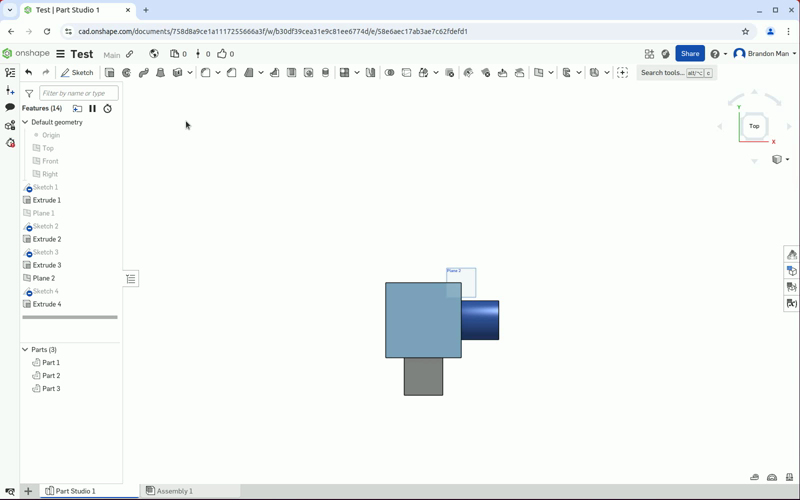
key(shift+h)
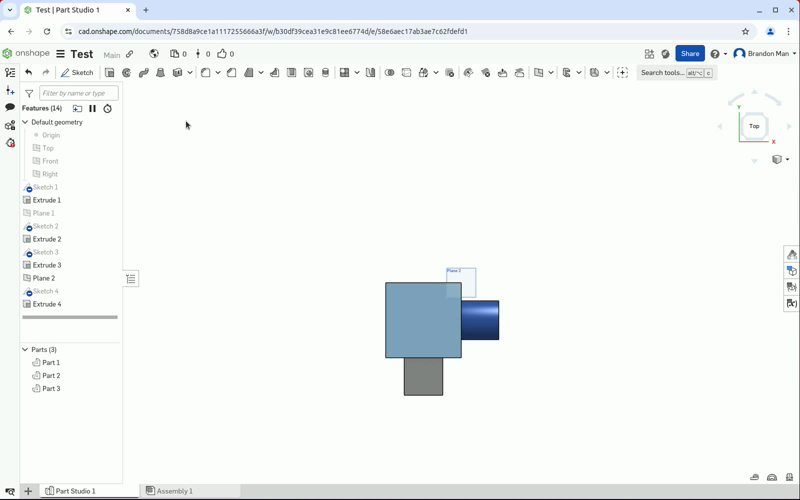
key(shift+h)
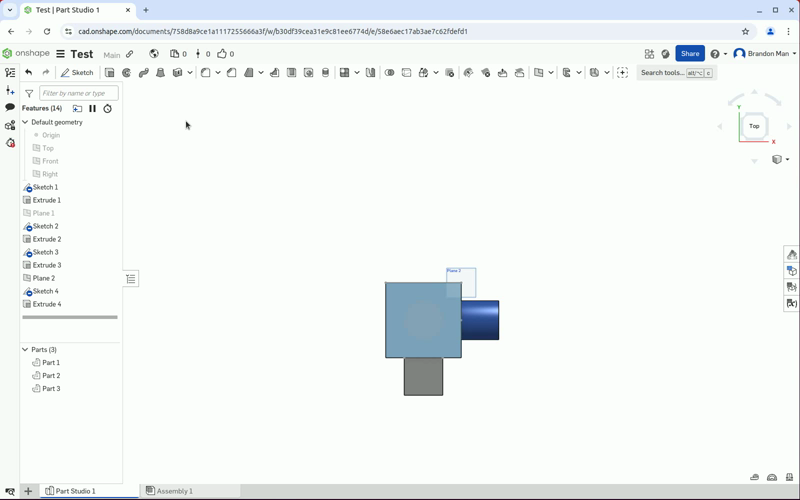
key(shift+7)
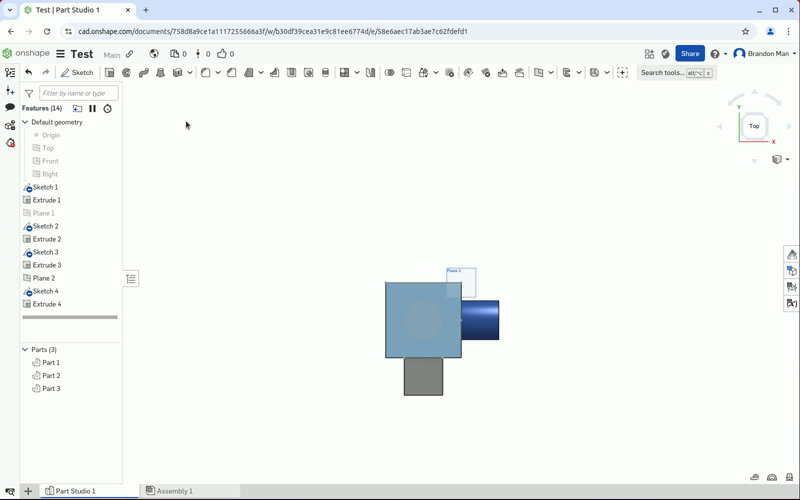
key(up, 3)
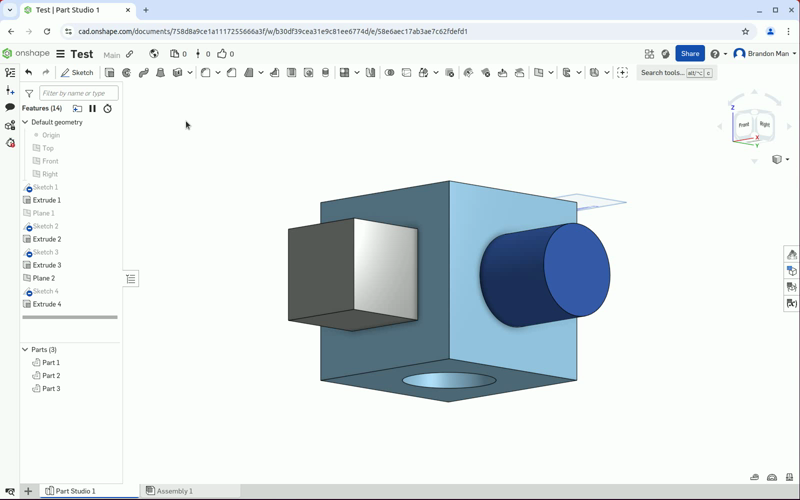
key(left, 3)
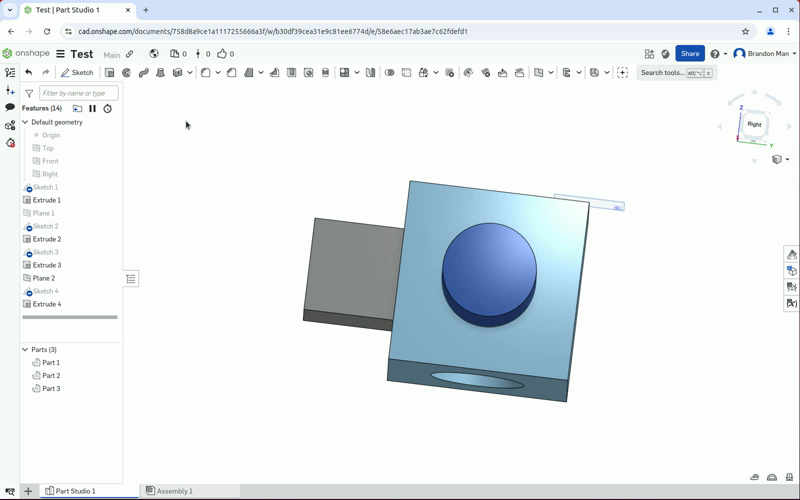
key(right, 3)
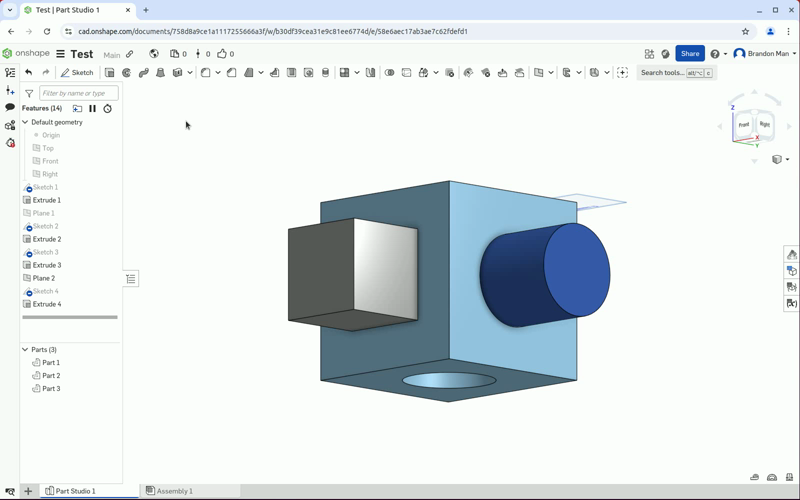
key(down, 3)
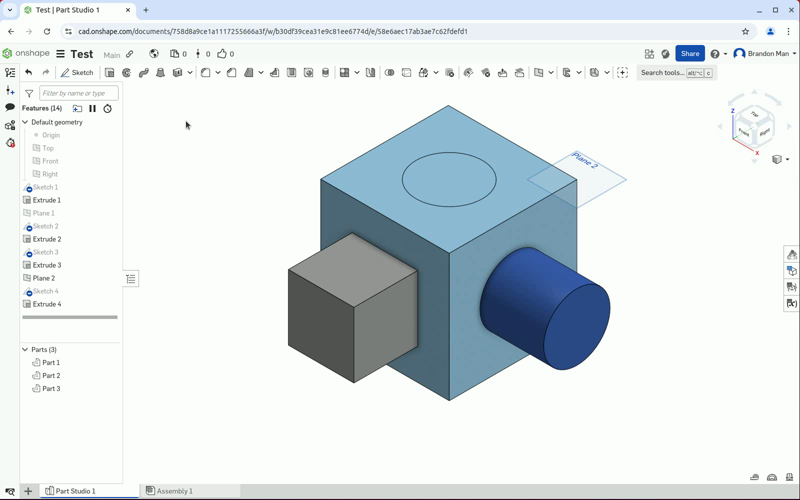
mouse_move(73, 189)
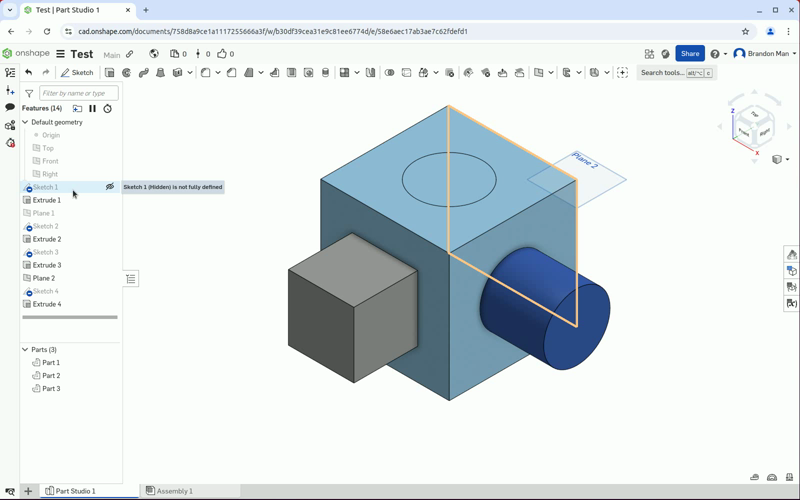
click(73, 189)